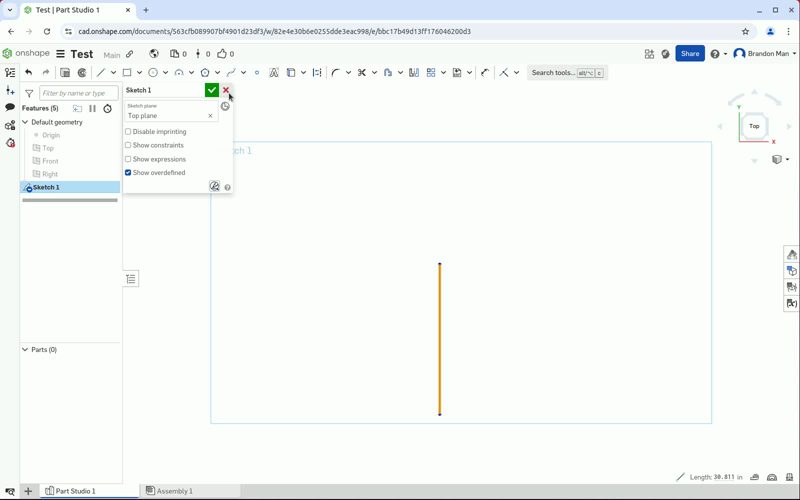
key(shift+h)
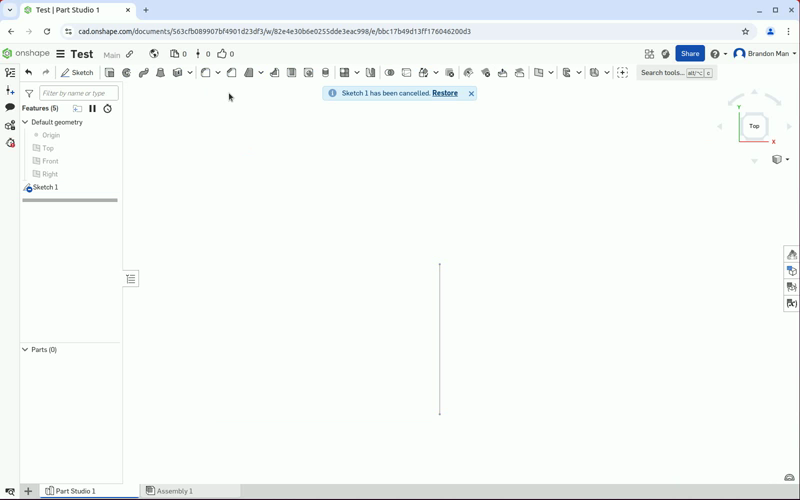
key(shift+s)
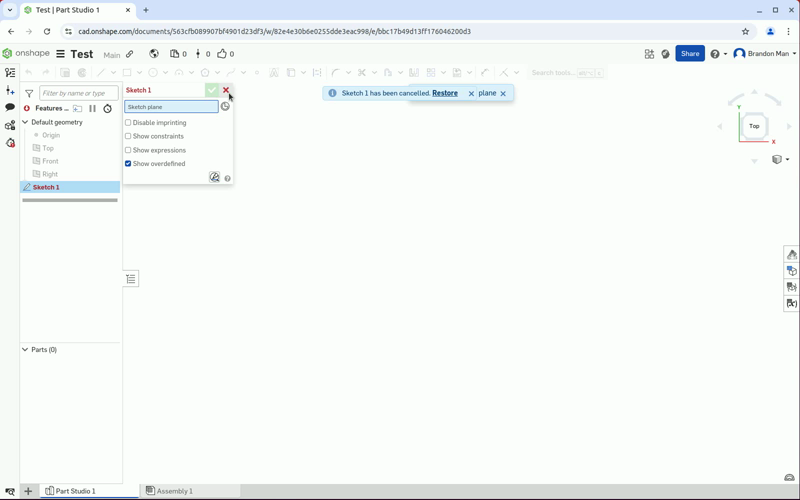
mouse_move(73, 150)
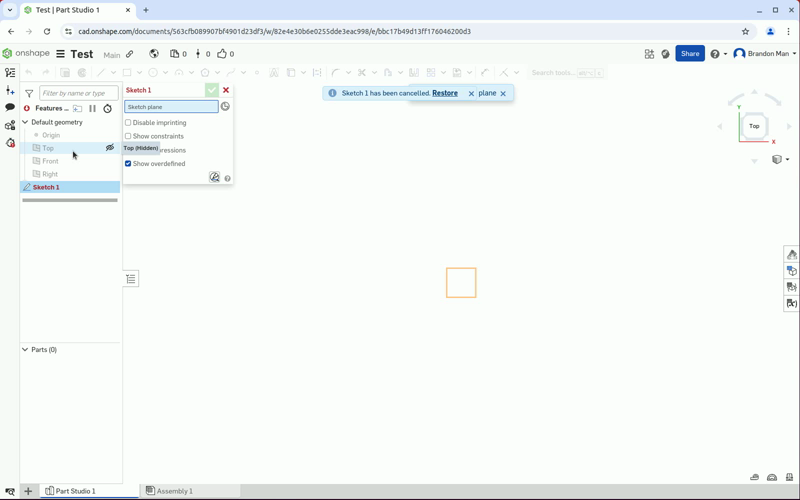
click(73, 150)
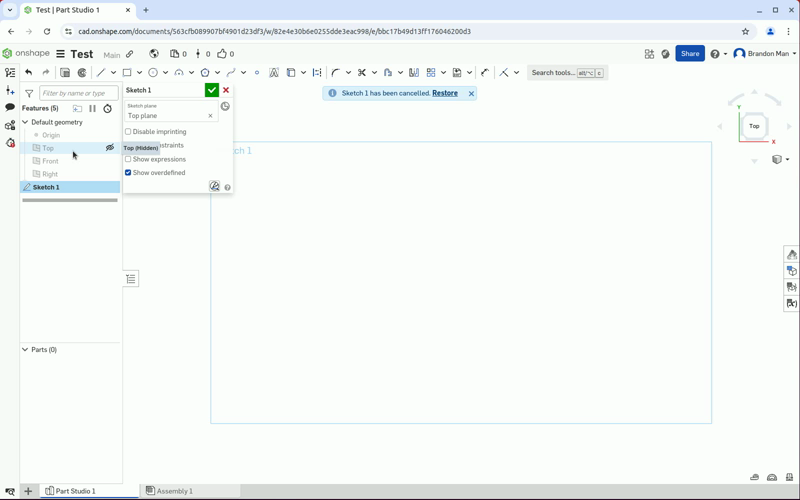
mouse_move(73, 352)
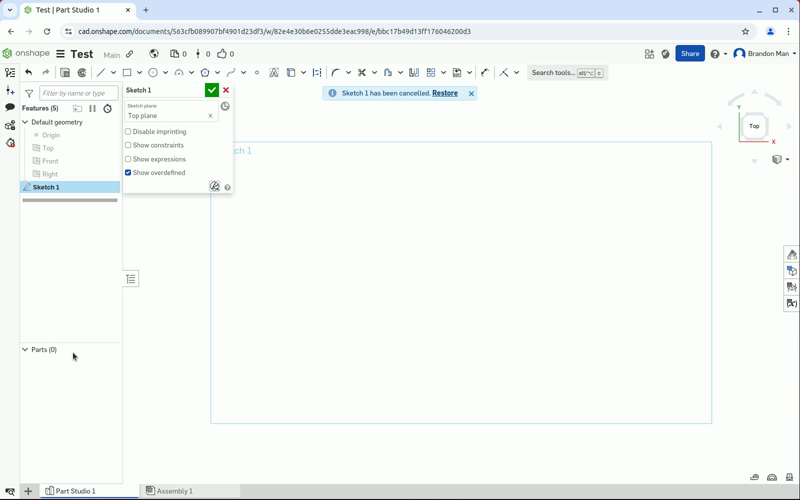
key(y)
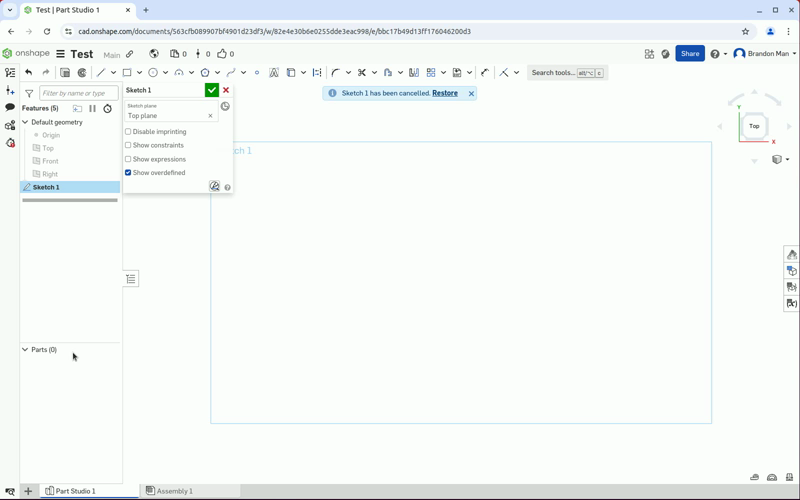
key(l)
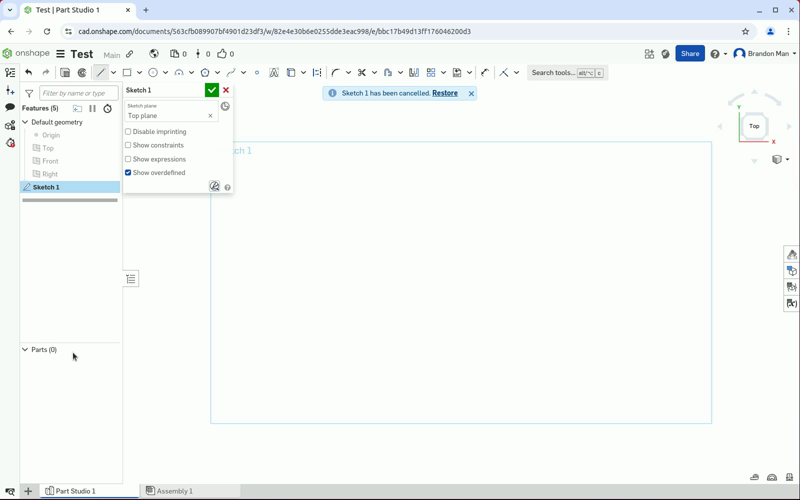
key_down(shift)
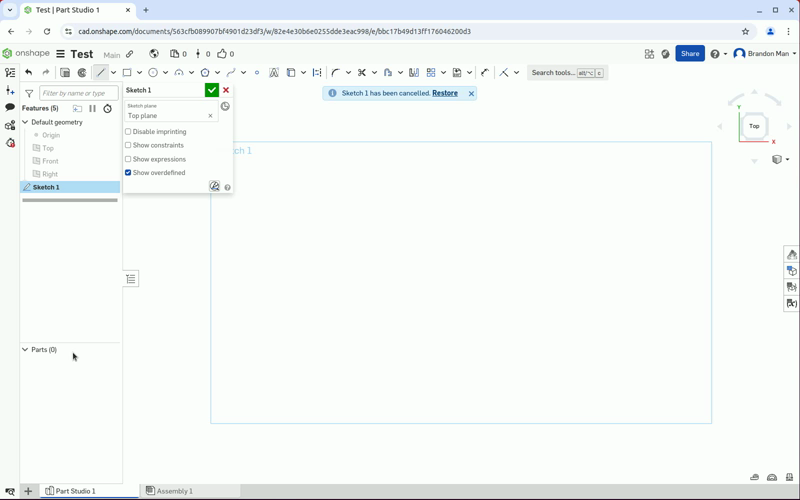
mouse_move(370, 282)
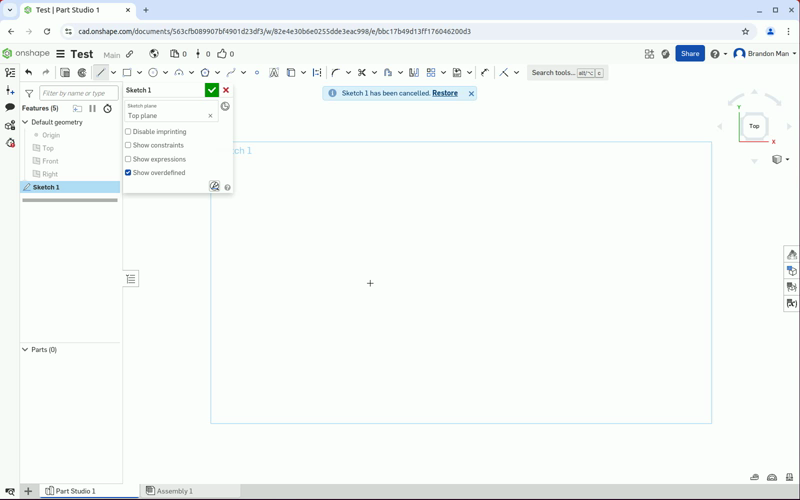
click(370, 282)
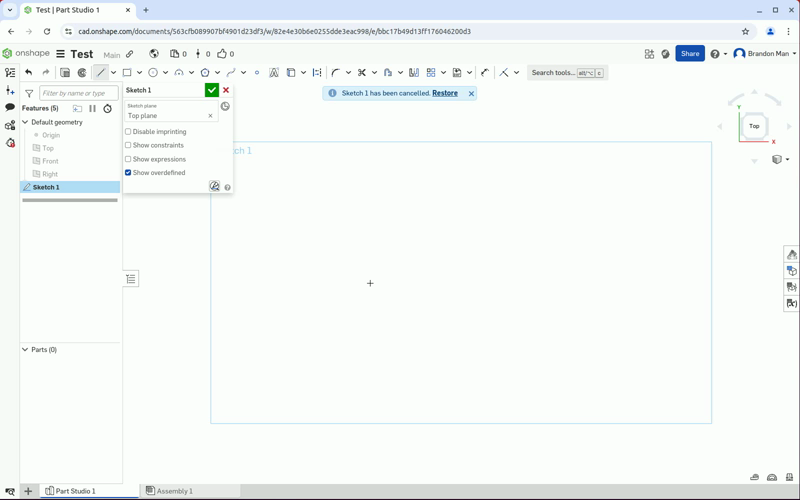
key_up(shift)
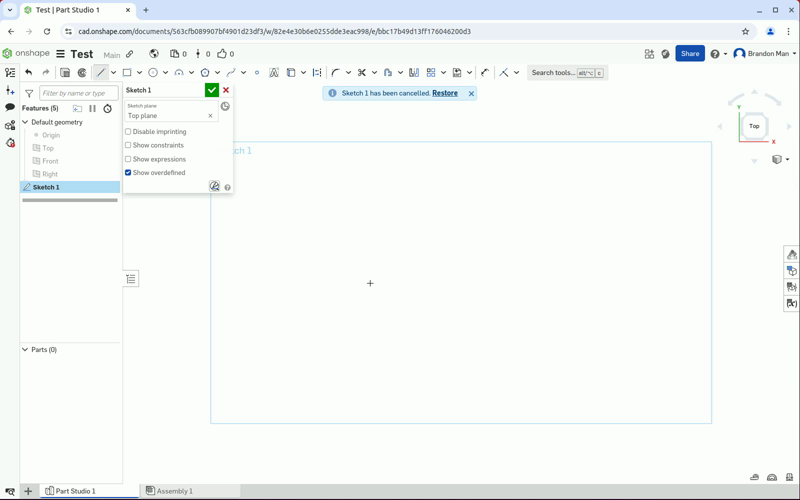
key_down(shift)
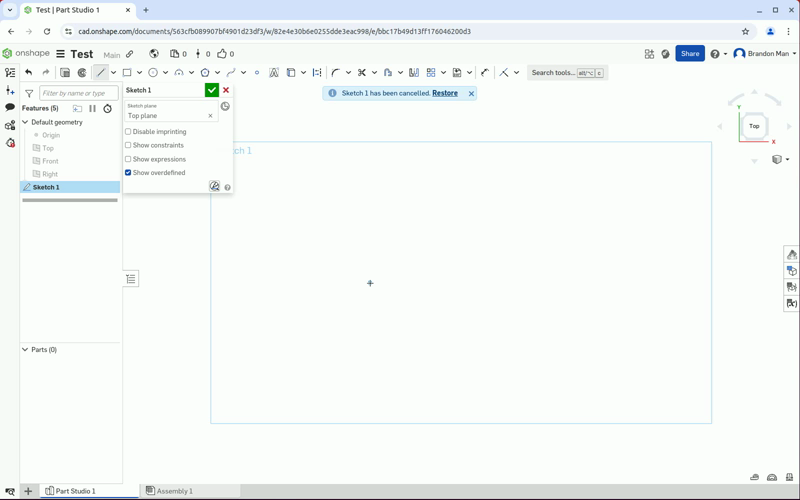
mouse_move(400, 282)
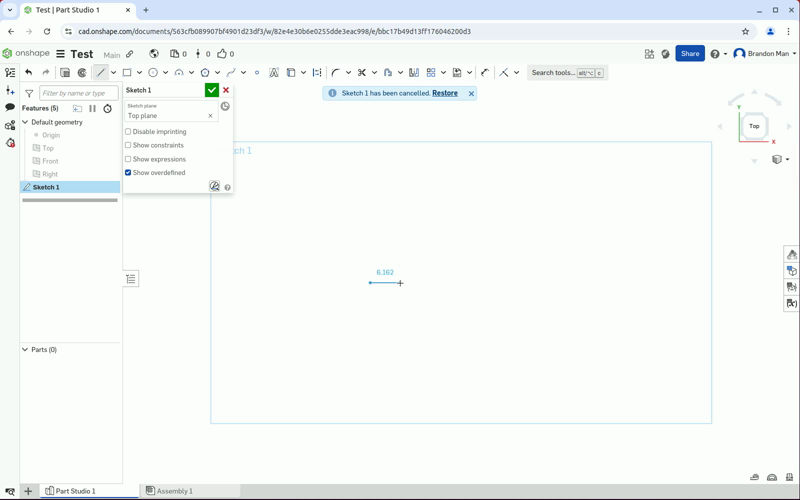
mouse_move(416, 282)
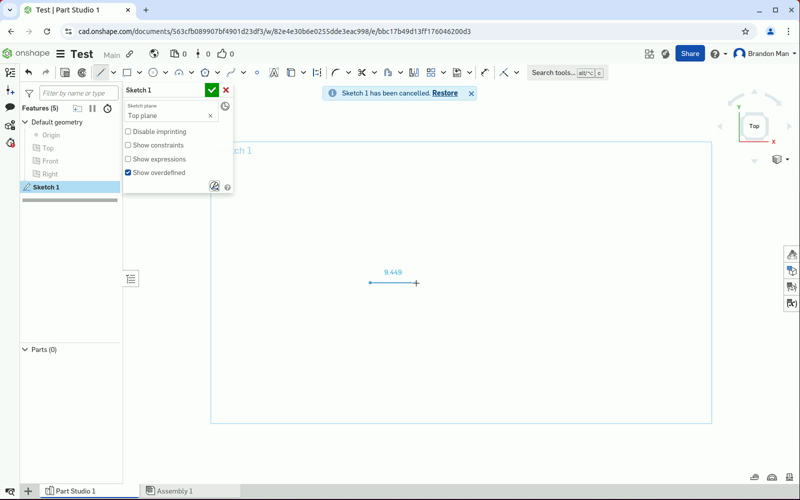
click(416, 282)
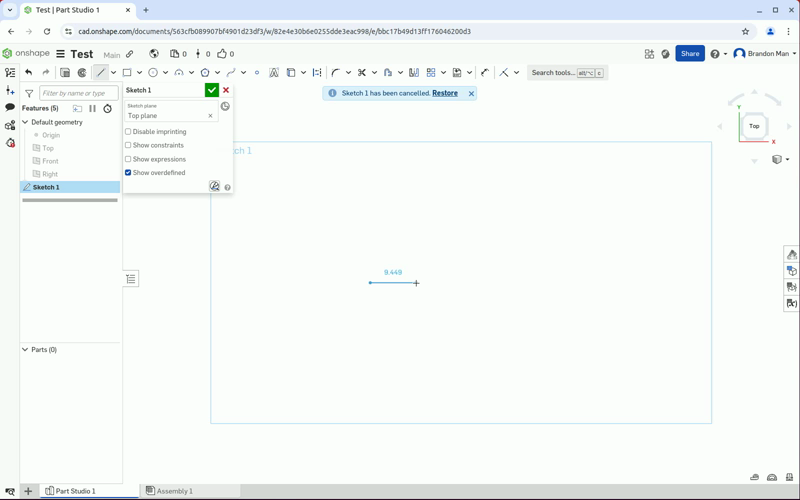
key_up(shift)
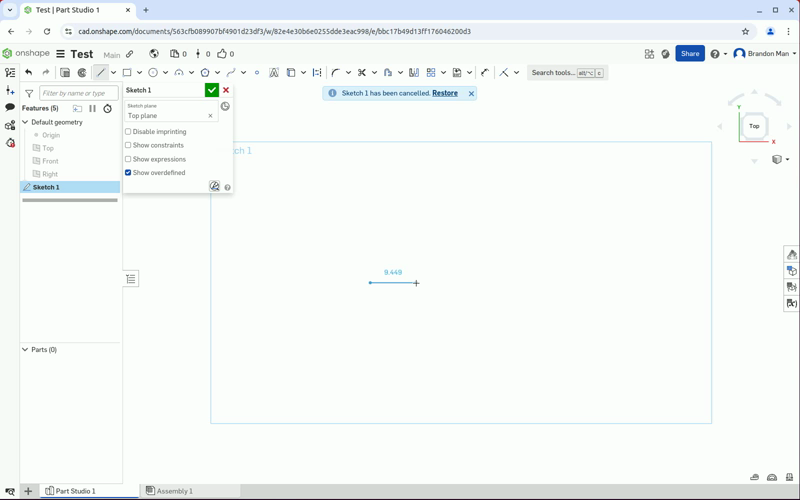
key_down(shift)
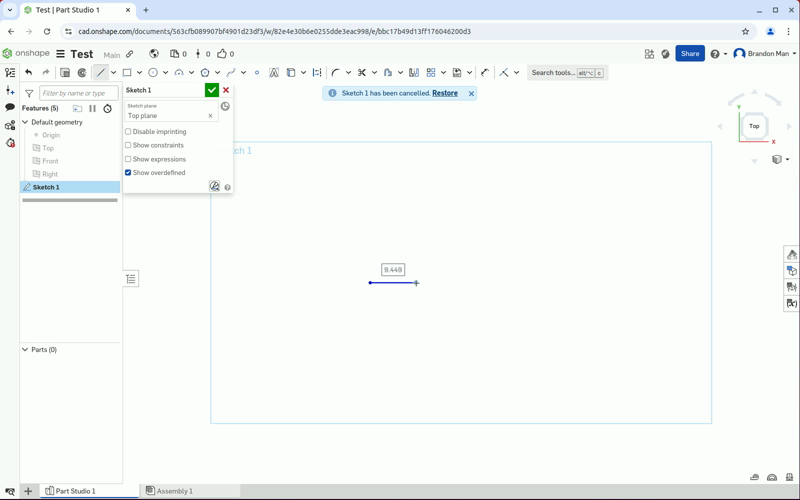
mouse_move(446, 282)
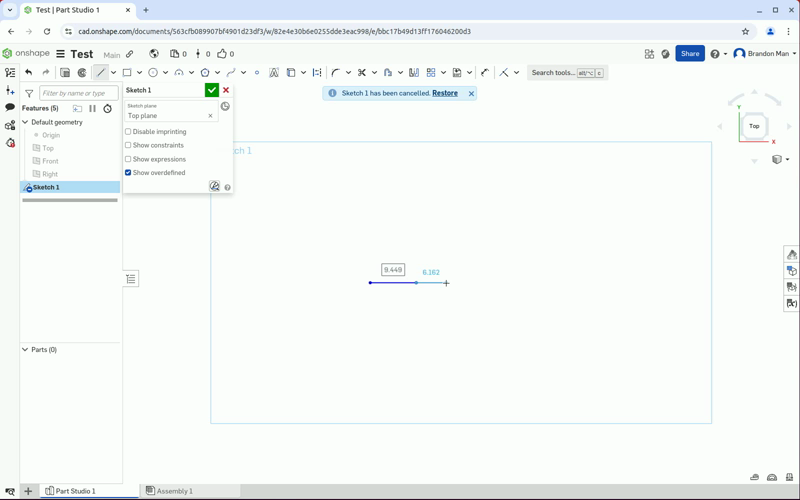
mouse_move(461, 282)
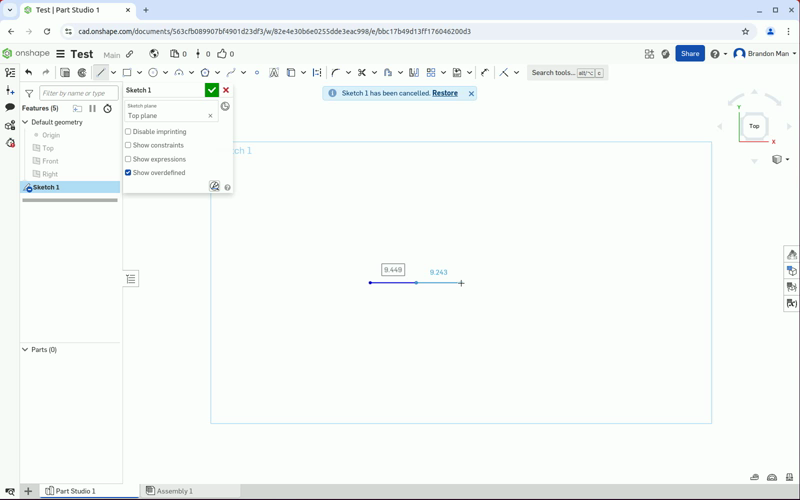
click(461, 282)
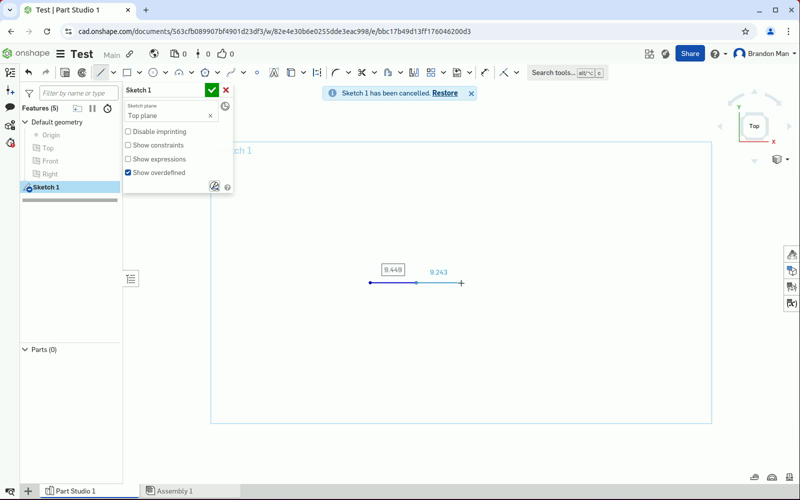
key_up(shift)
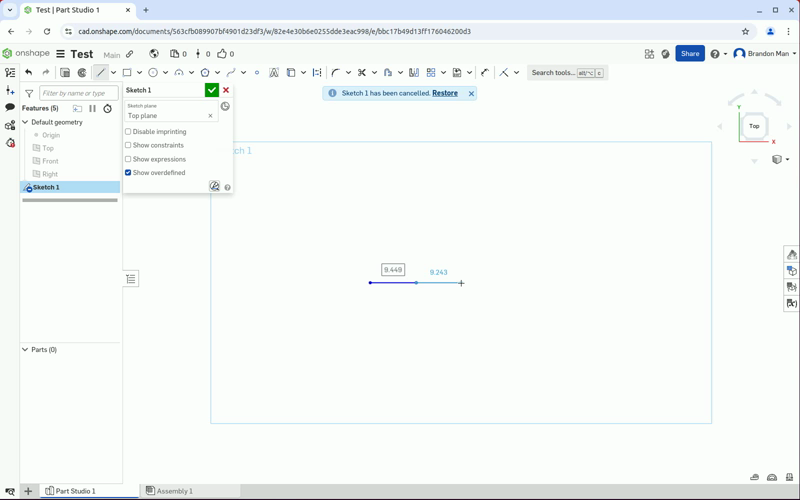
key_down(shift)
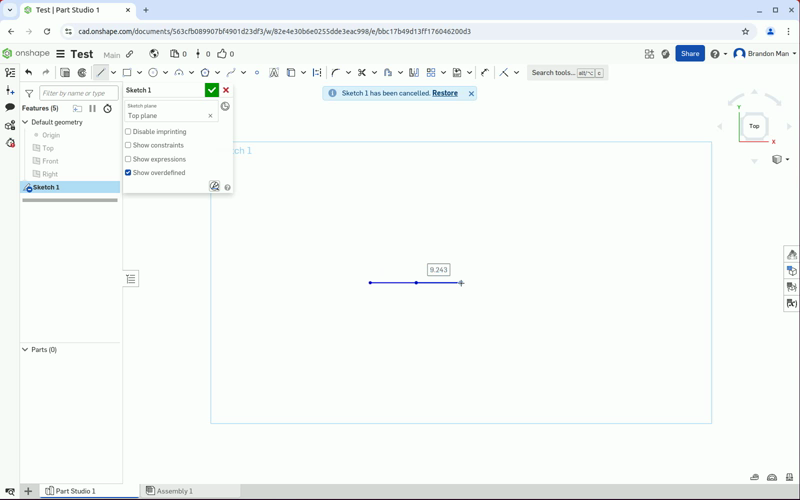
mouse_move(491, 282)
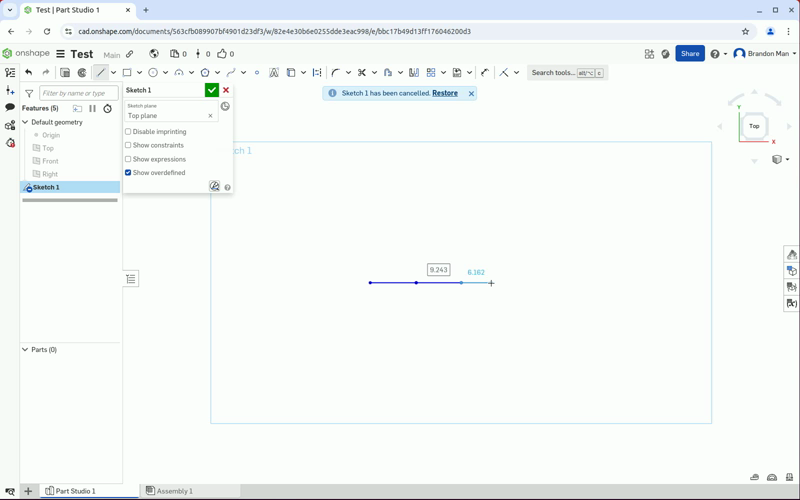
mouse_move(461, 237)
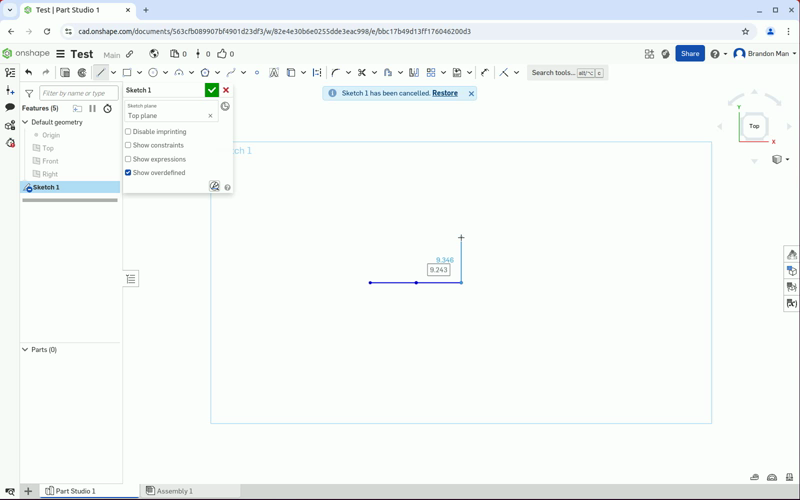
click(461, 237)
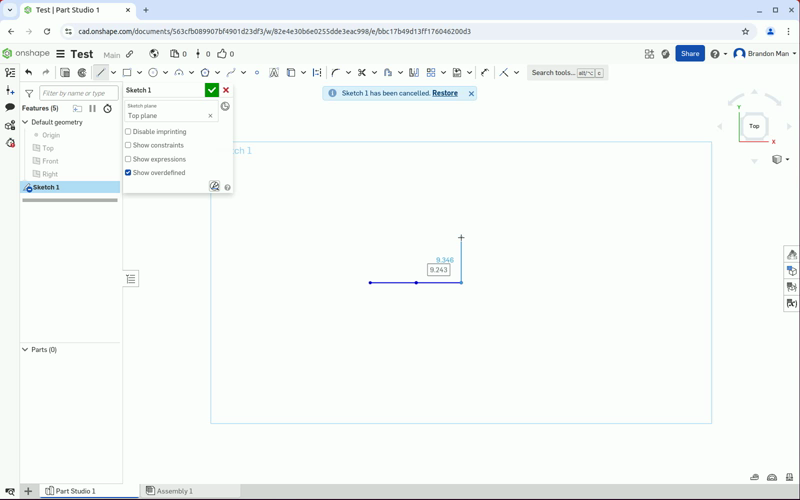
key_up(shift)
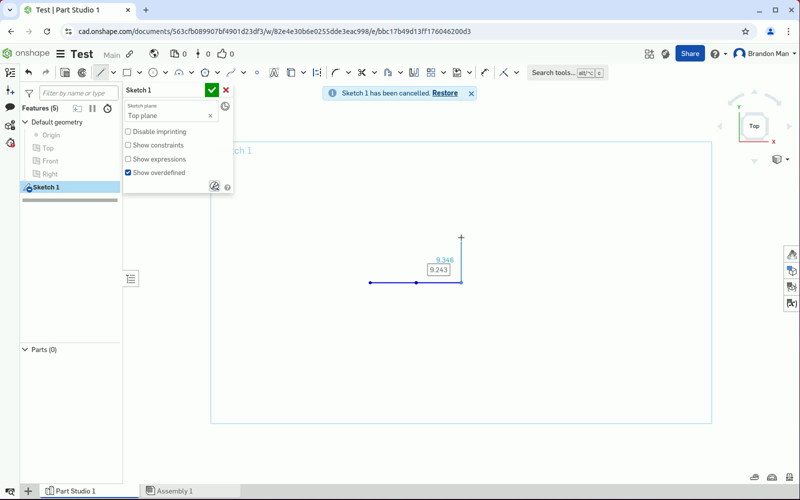
key_down(shift)
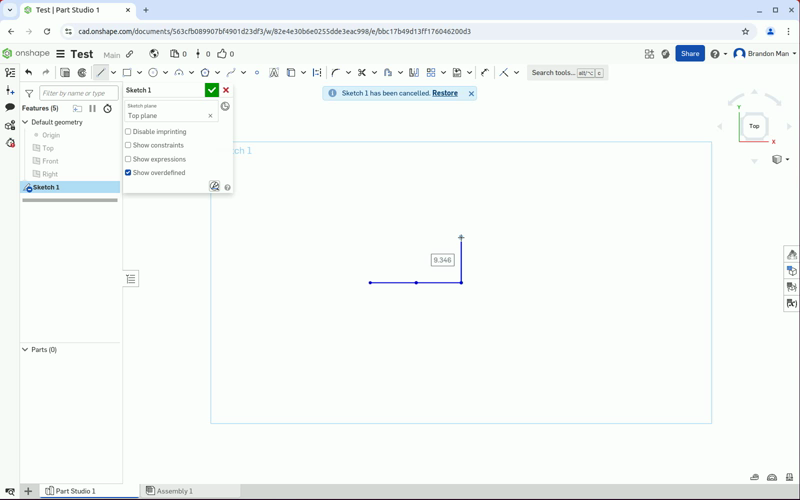
mouse_move(491, 237)
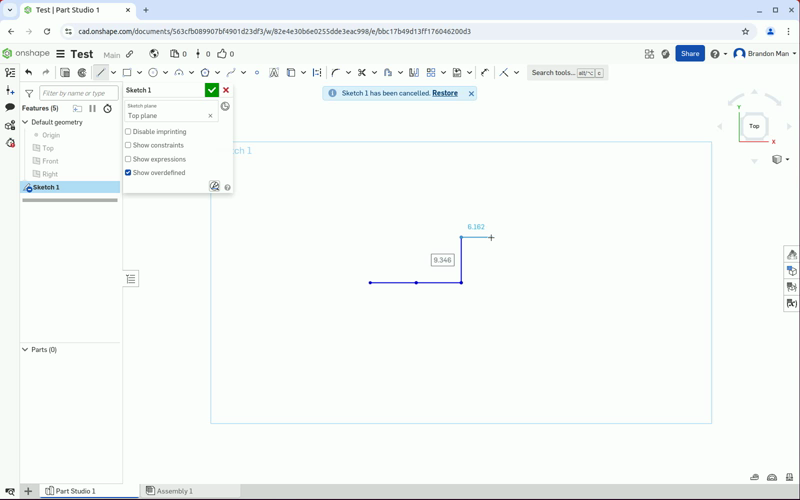
mouse_move(461, 192)
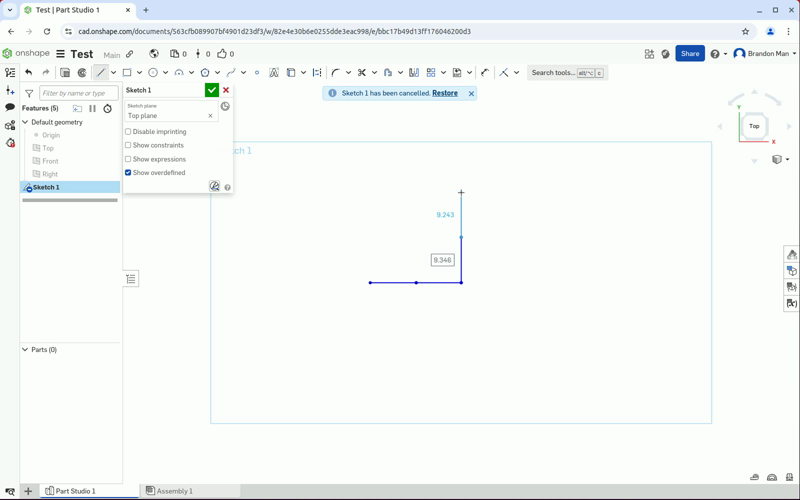
click(461, 192)
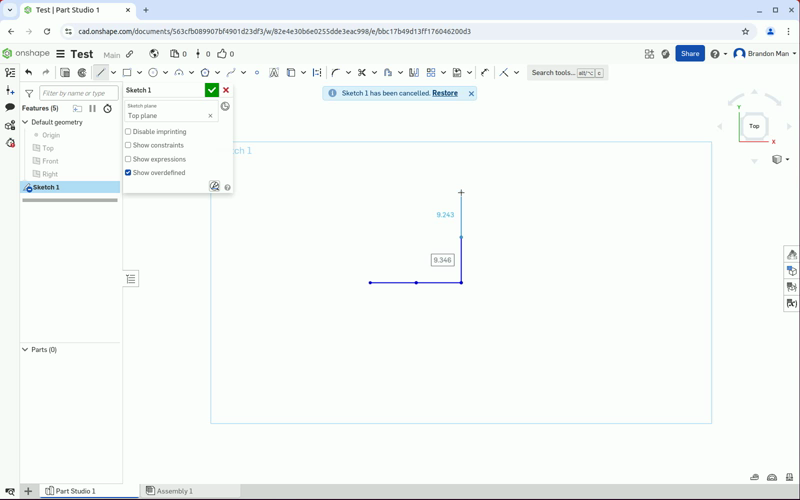
key_up(shift)
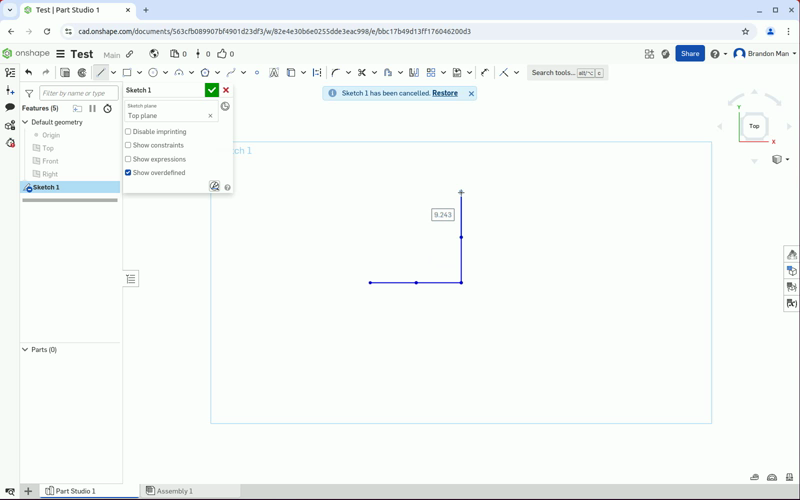
key_down(shift)
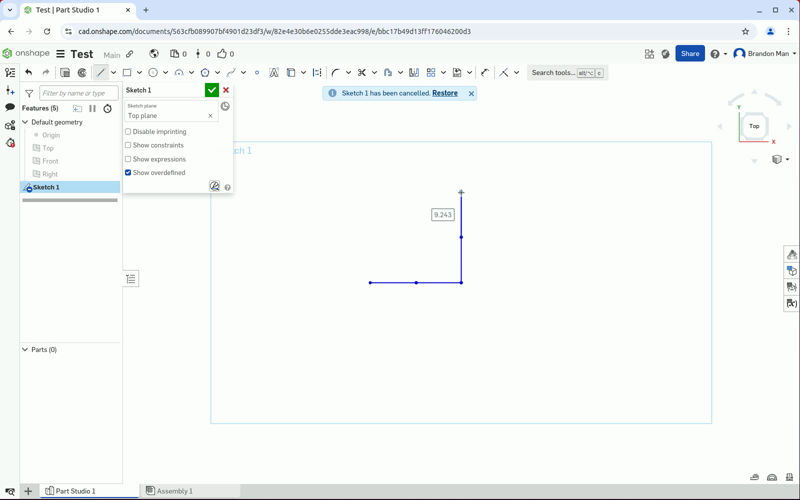
mouse_move(370, 192)
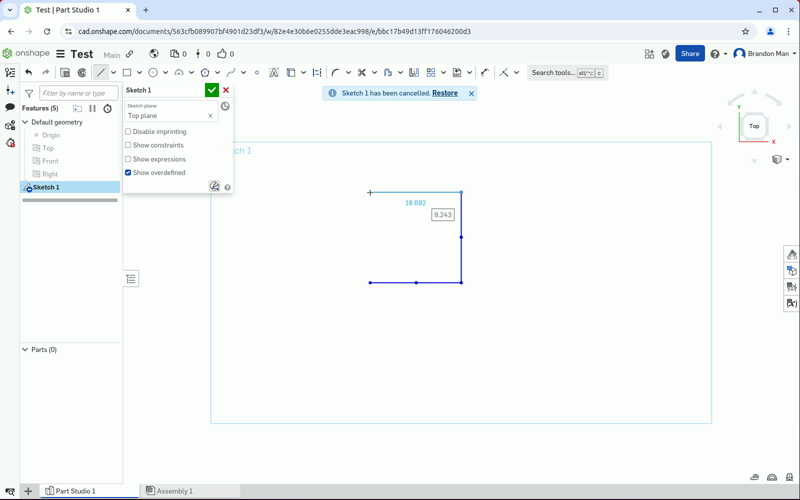
click(370, 192)
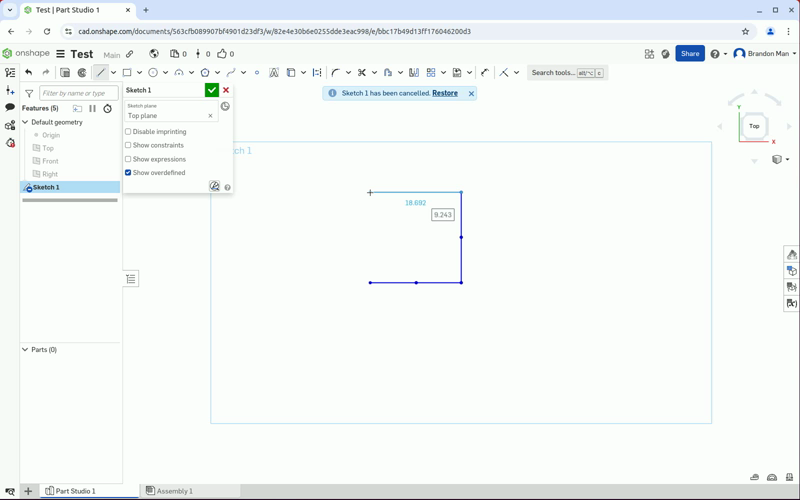
key_up(shift)
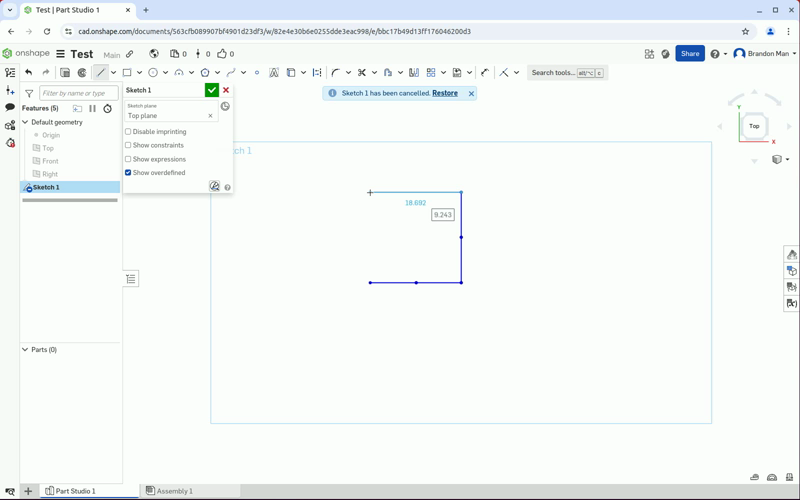
key_down(shift)
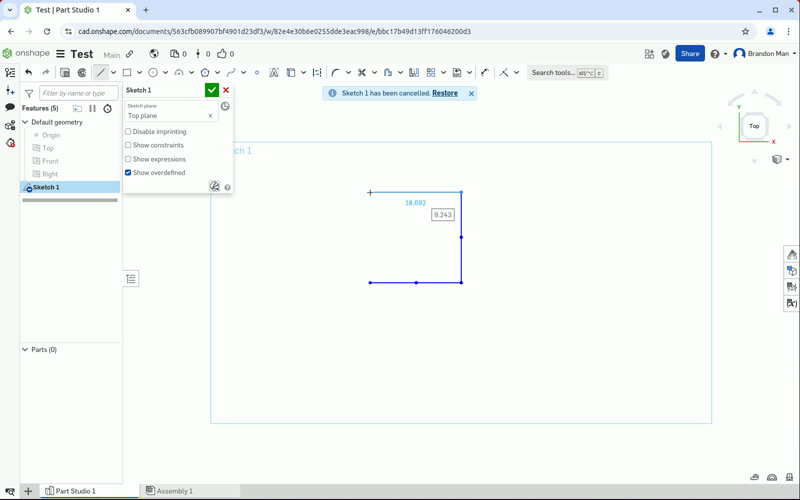
mouse_move(370, 282)
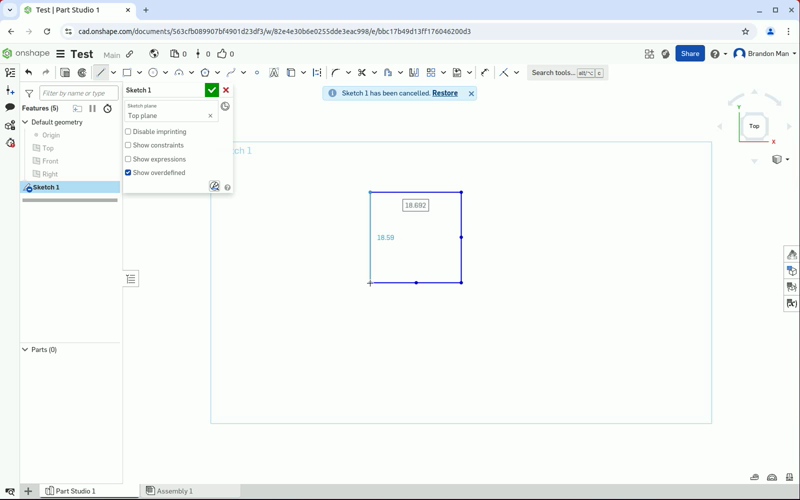
key_up(shift)
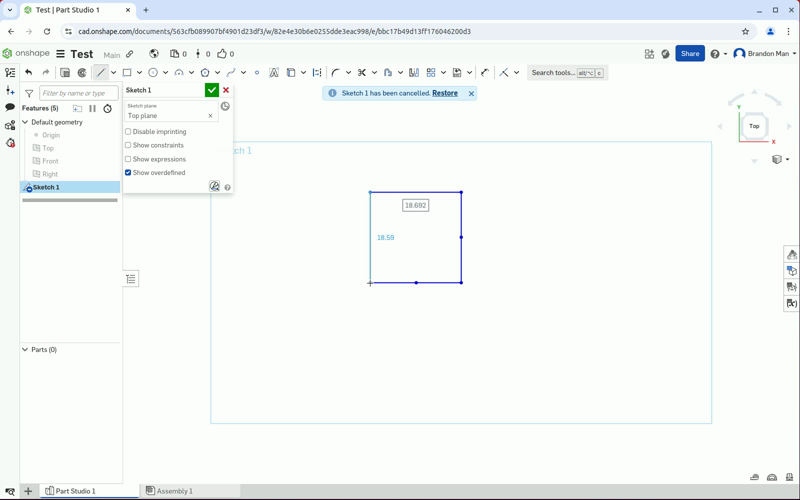
click(370, 282)
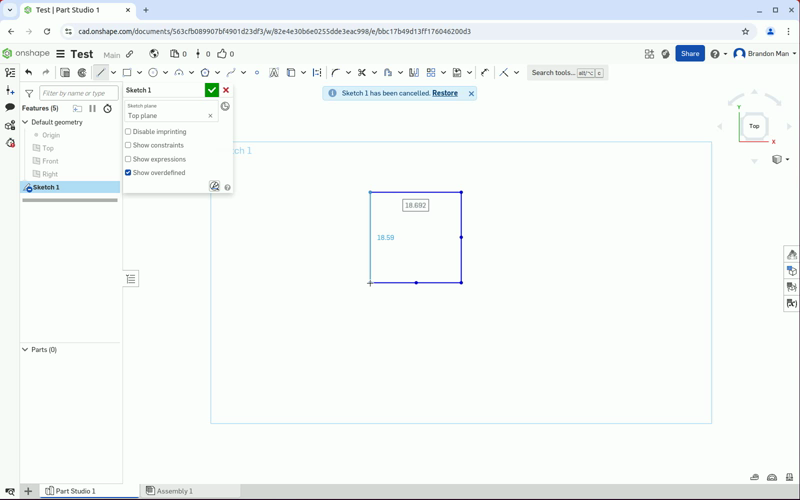
key(esc)
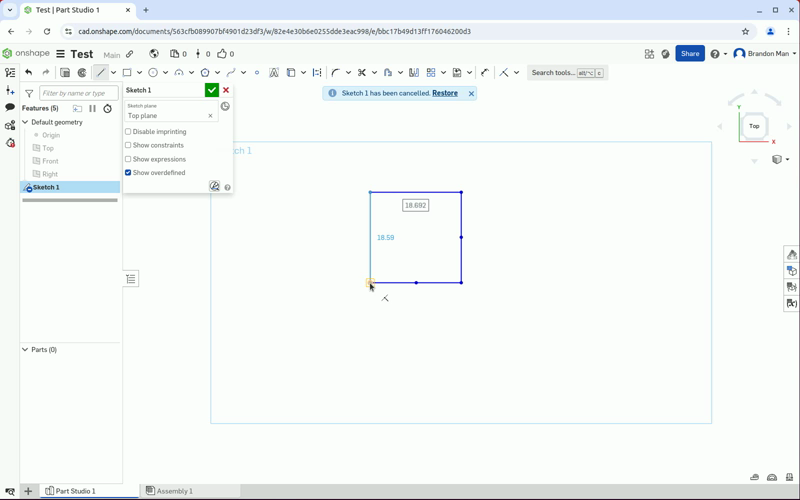
key(c)
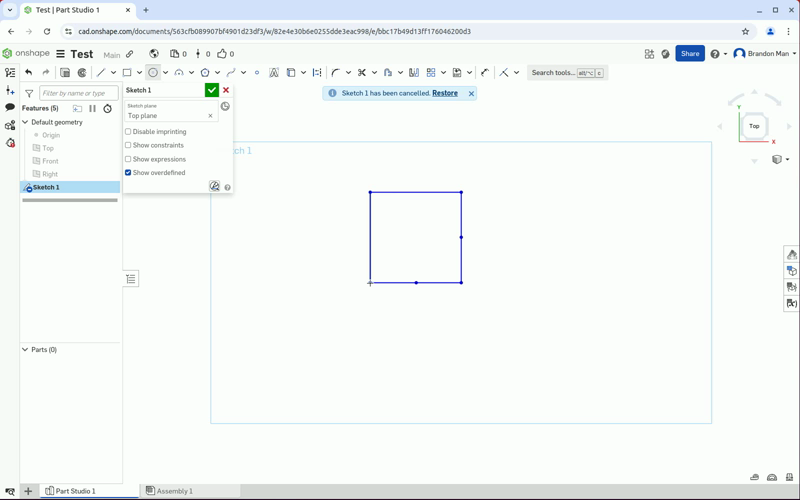
key_down(shift)
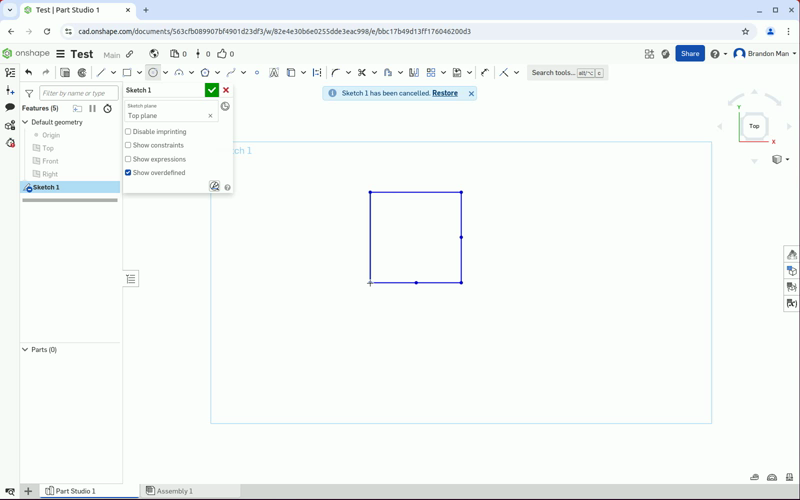
mouse_move(416, 237)
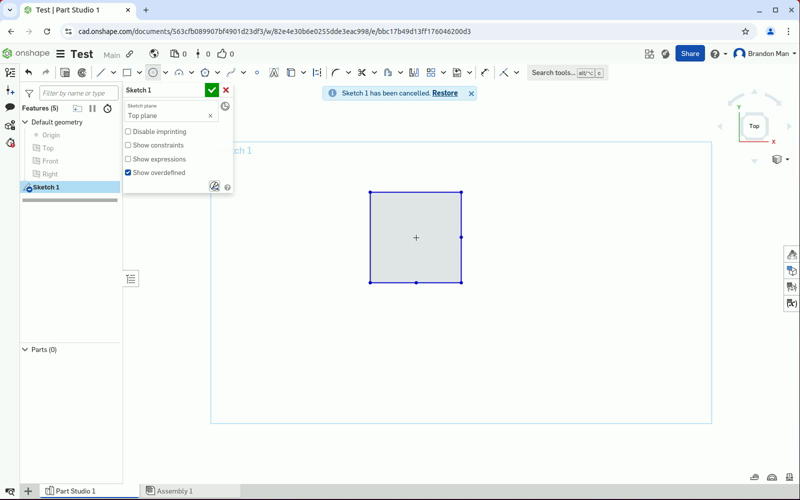
click(416, 237)
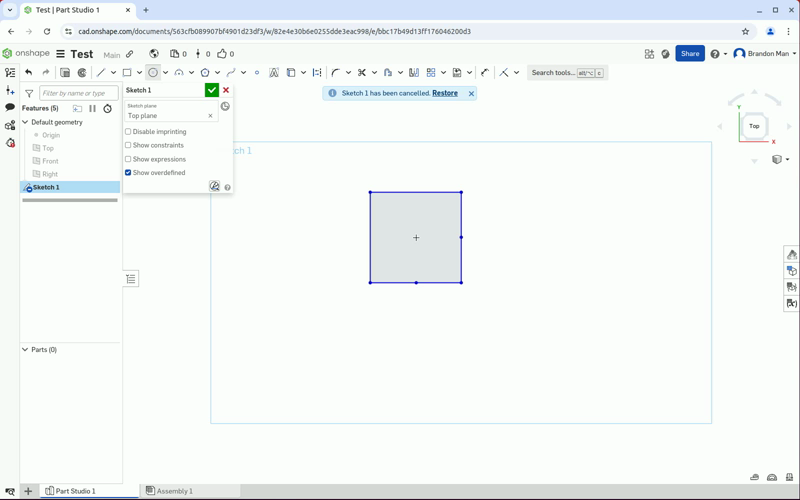
key_up(shift)
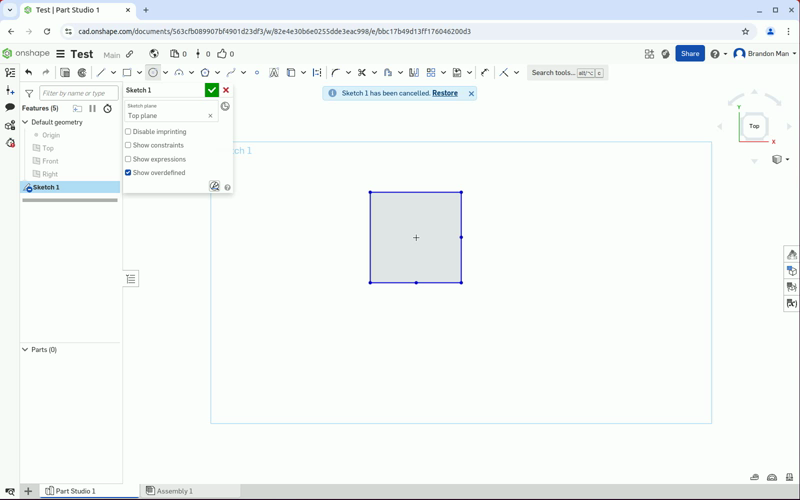
mouse_move(450, 237)
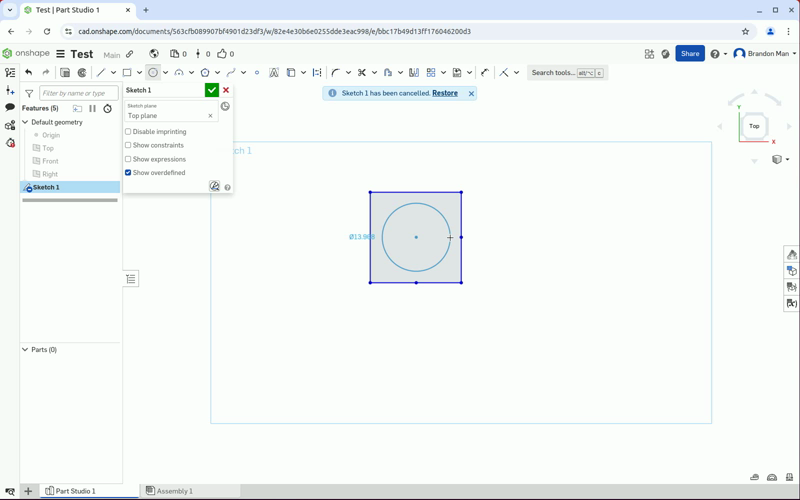
click(450, 237)
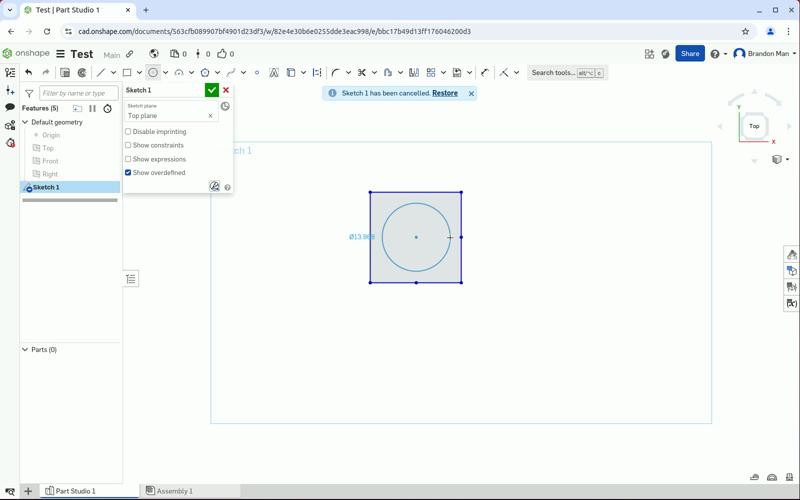
key(esc)
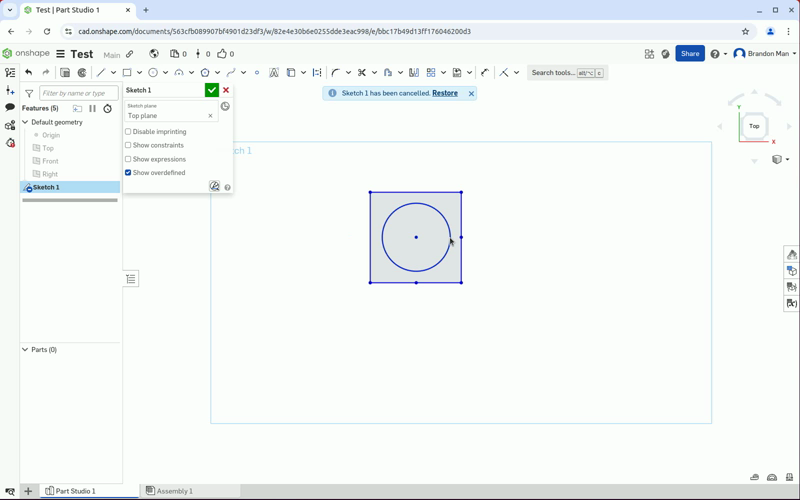
mouse_move(432, 273)
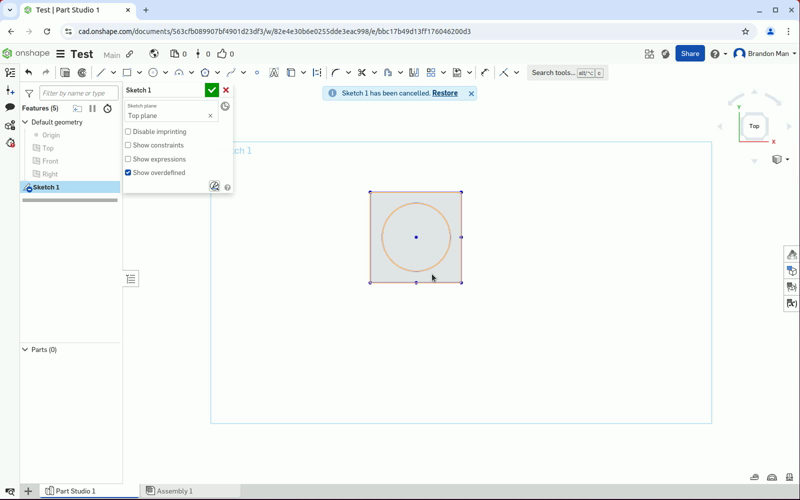
click(432, 273)
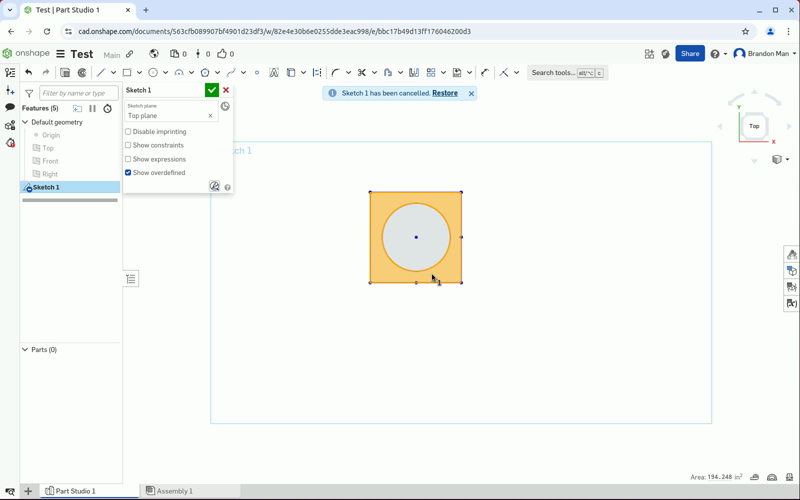
mouse_move(73, 352)
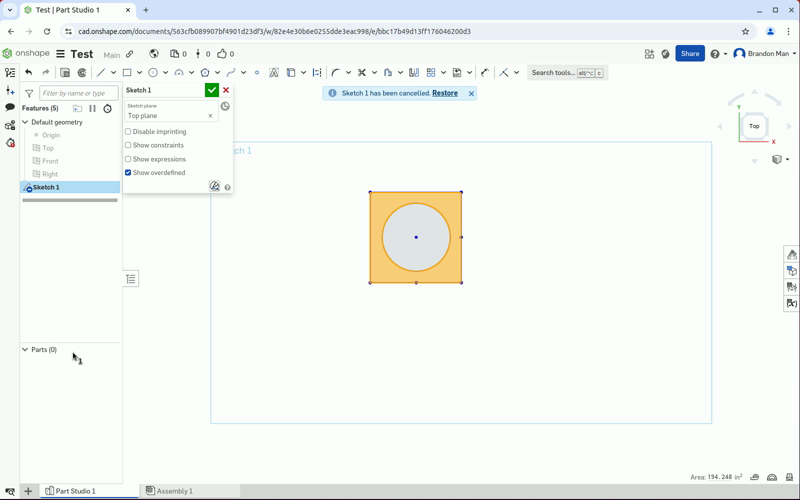
key(shift+y)
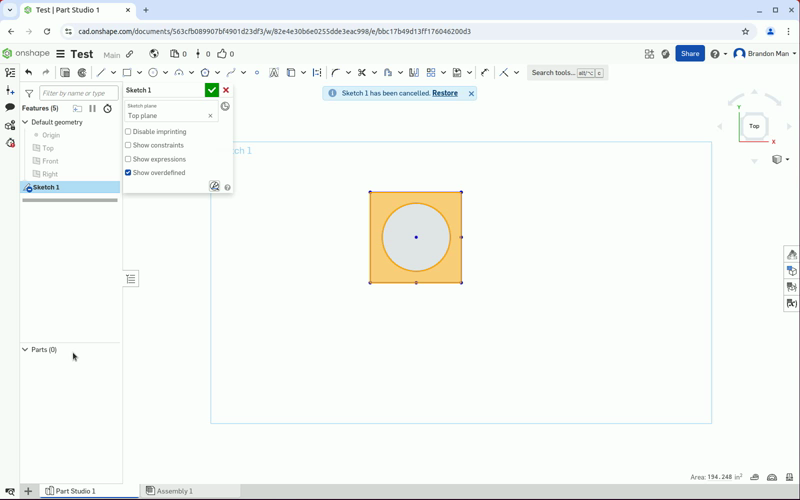
key(shift+e)
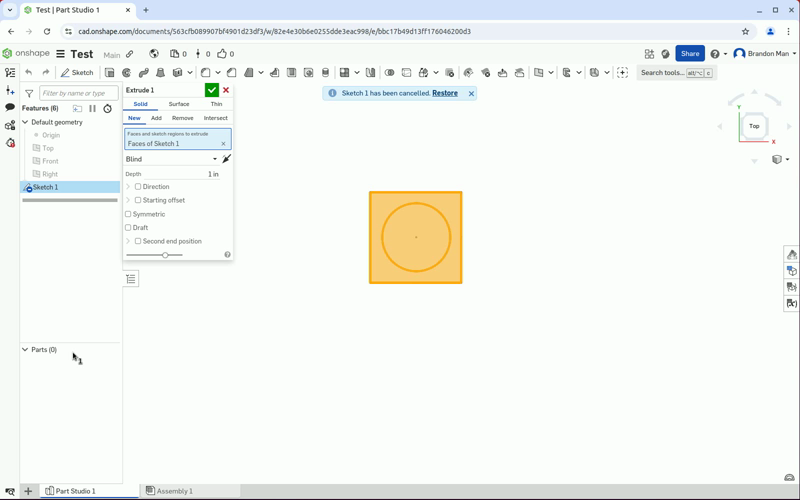
mouse_move(143, 106)
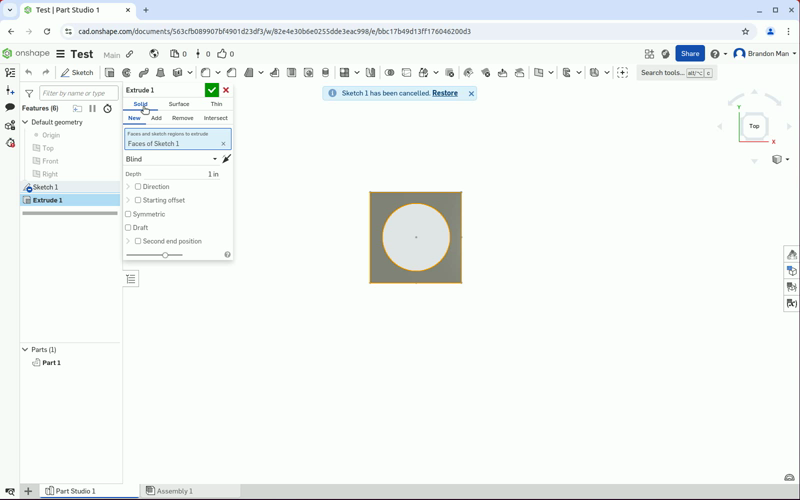
click(143, 106)
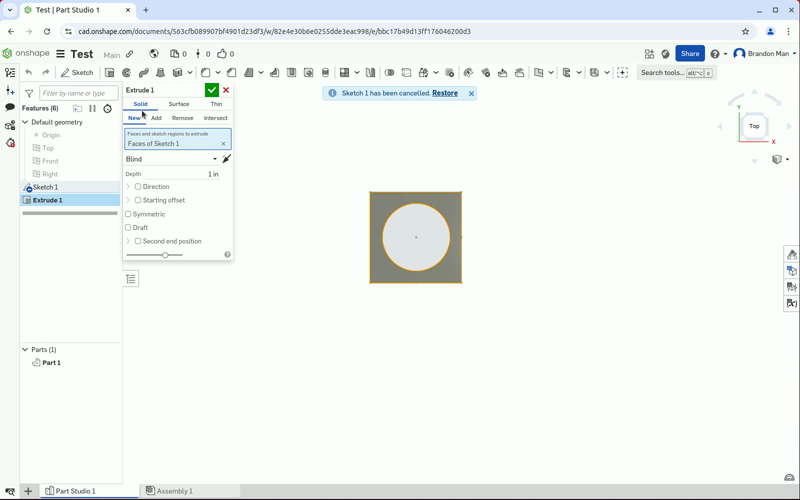
mouse_move(137, 120)
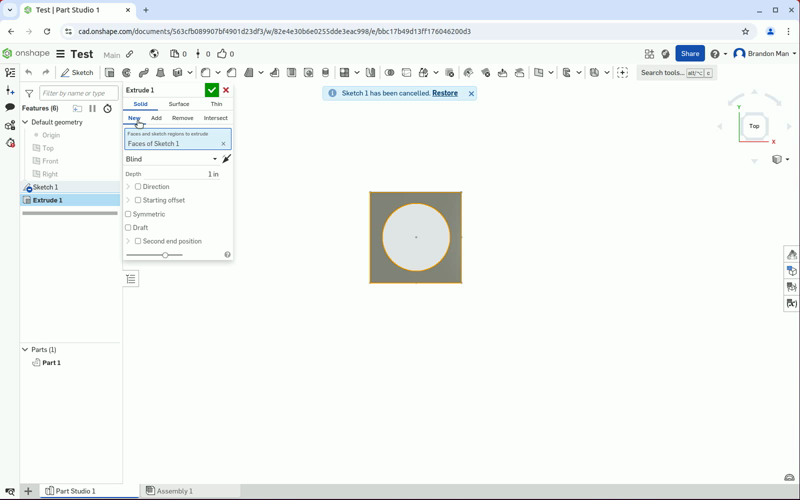
click(137, 120)
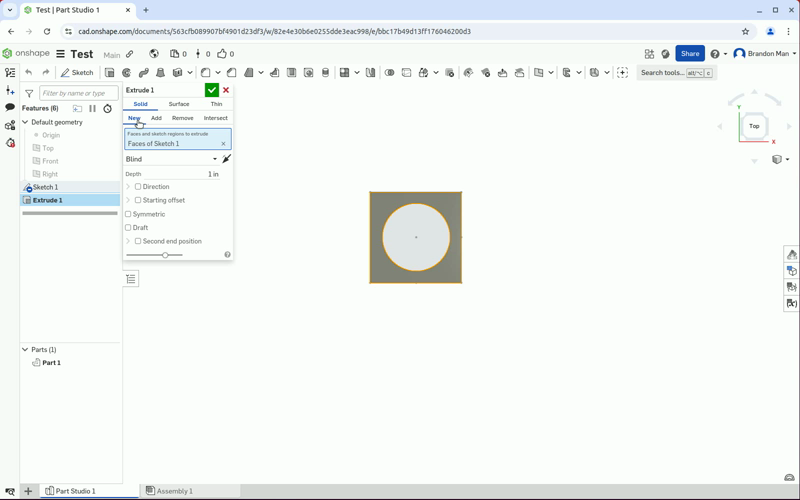
key(tab, 4)
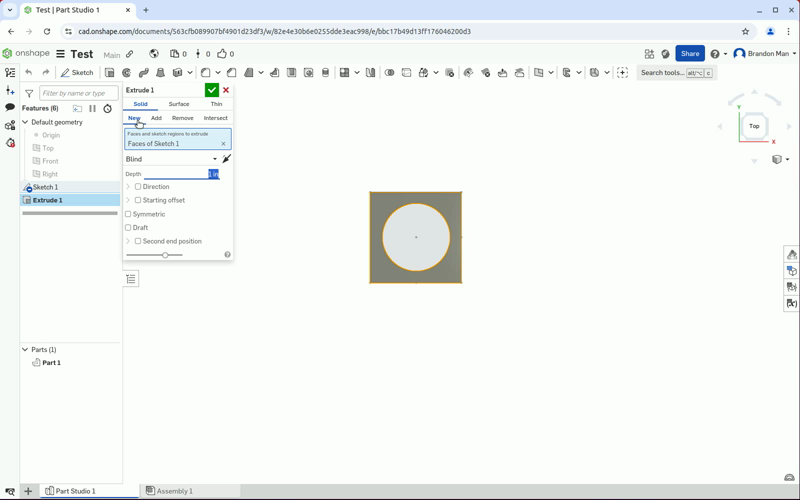
text(23.108)
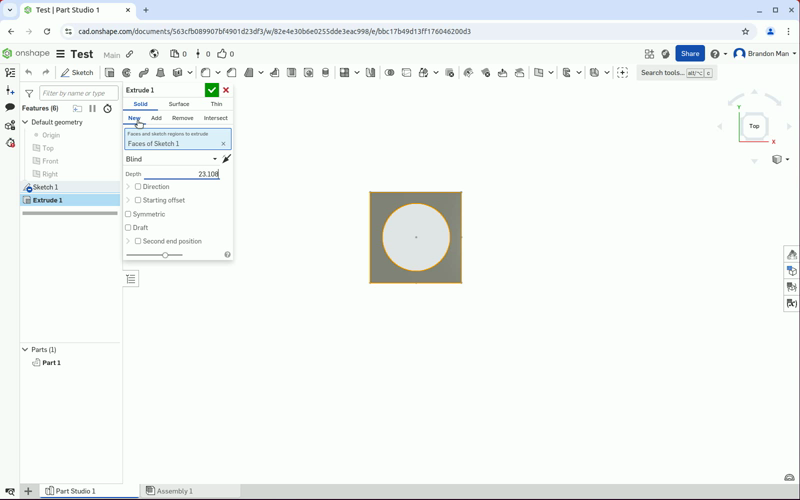
key(enter)
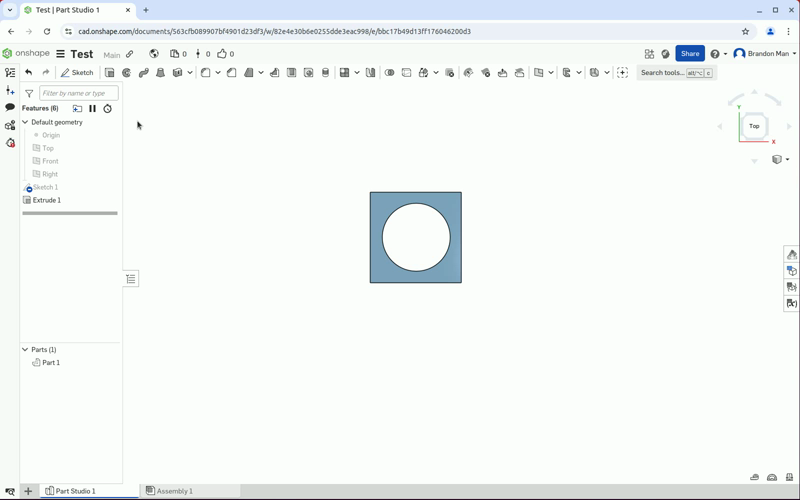
key(shift+h)
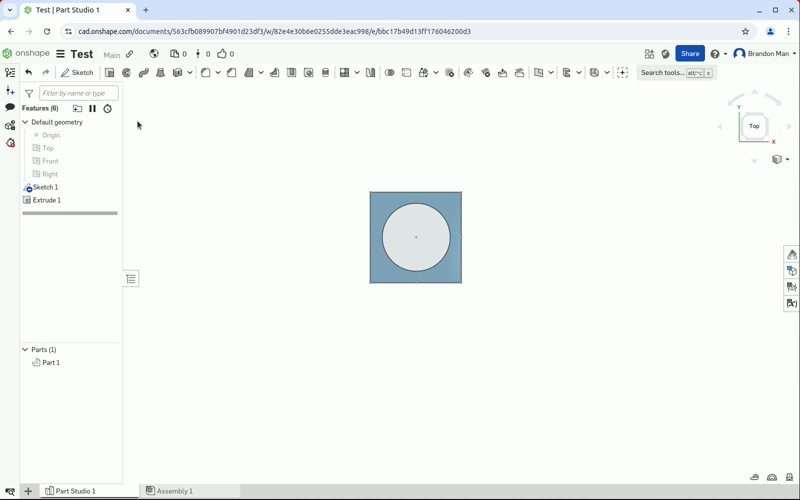
key(shift+h)
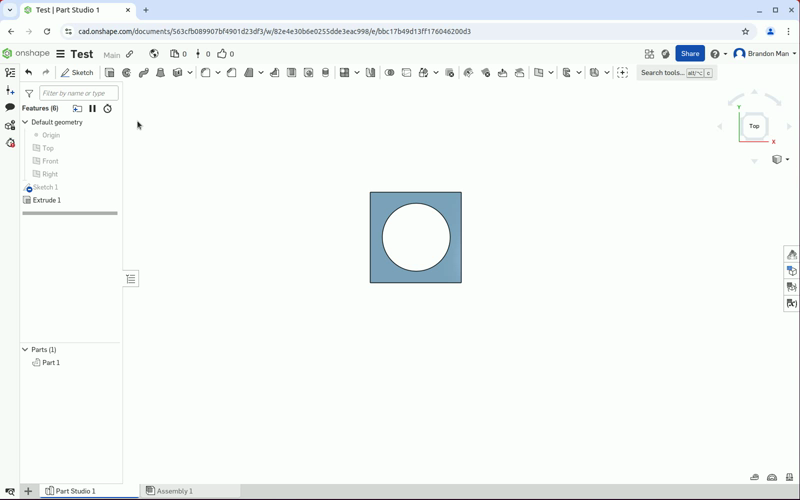
mouse_move(73, 189)
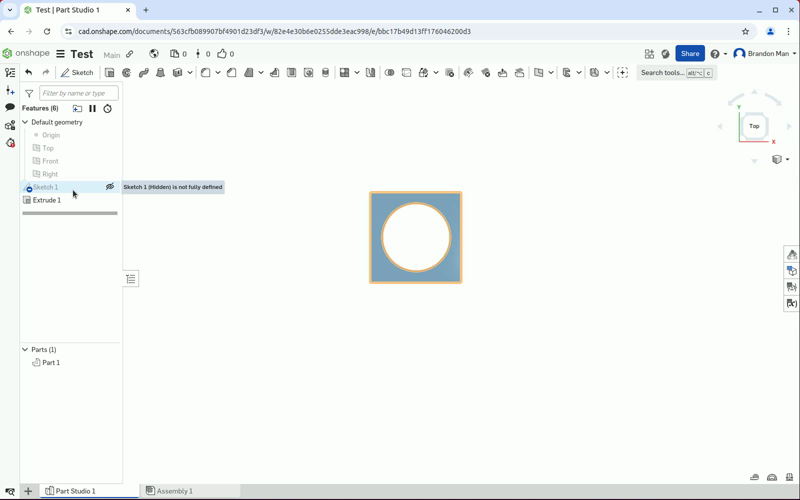
click(73, 189)
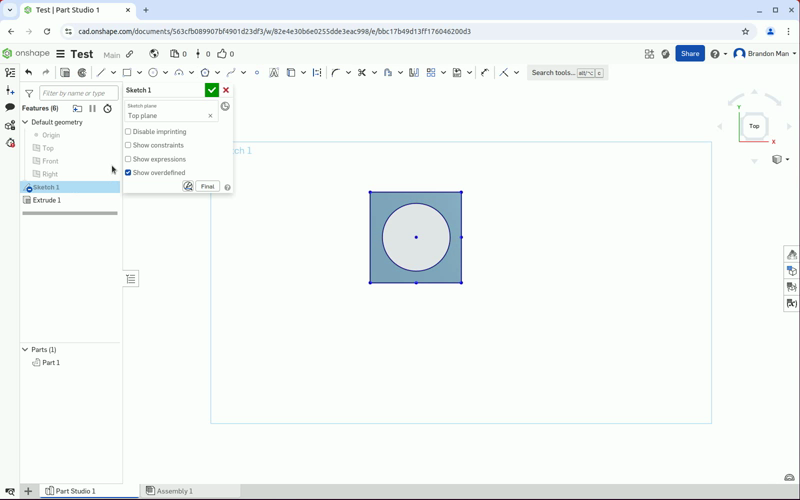
mouse_move(229, 92)
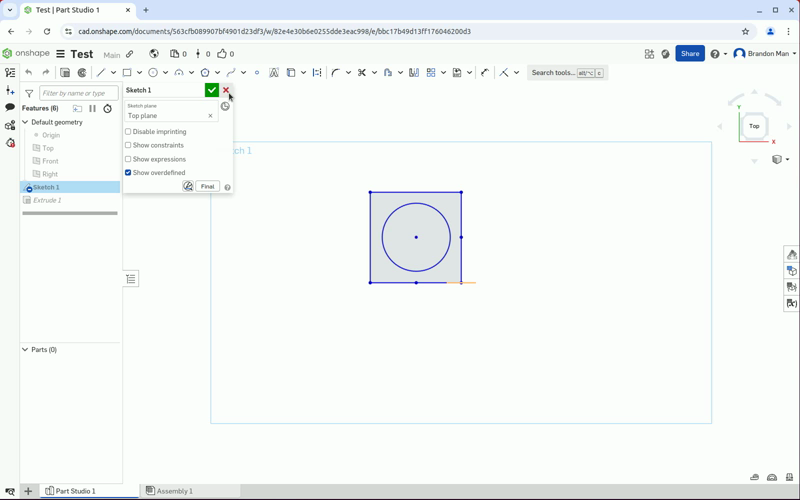
click(229, 92)
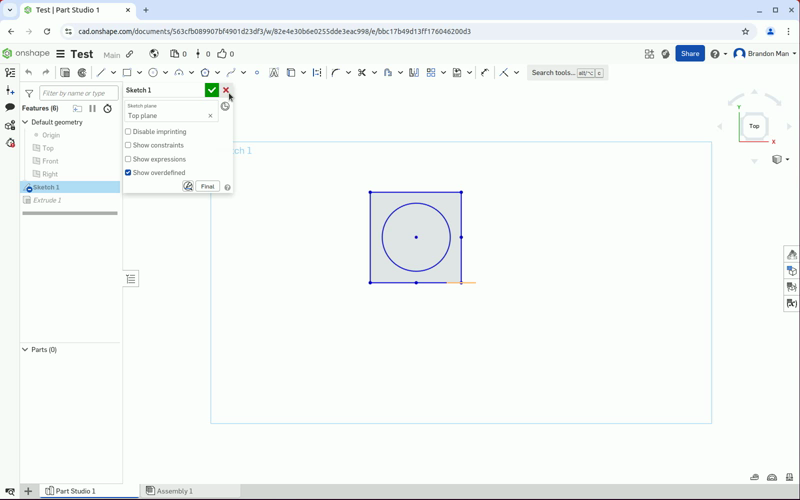
key(shift+s)
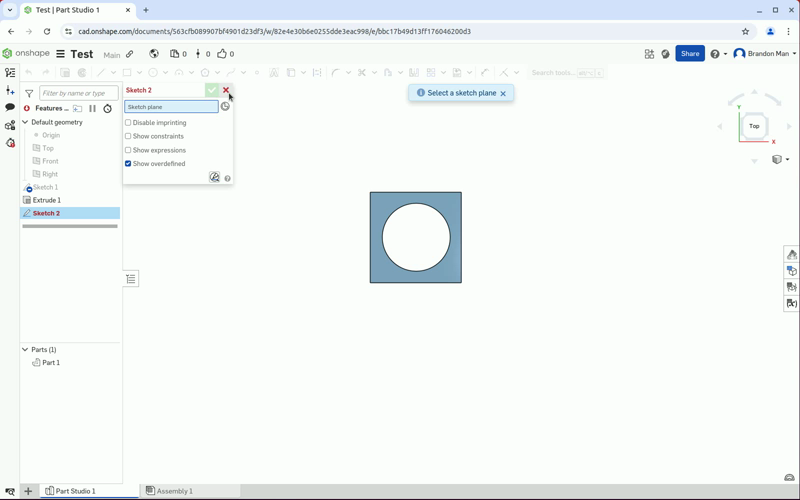
mouse_move(73, 150)
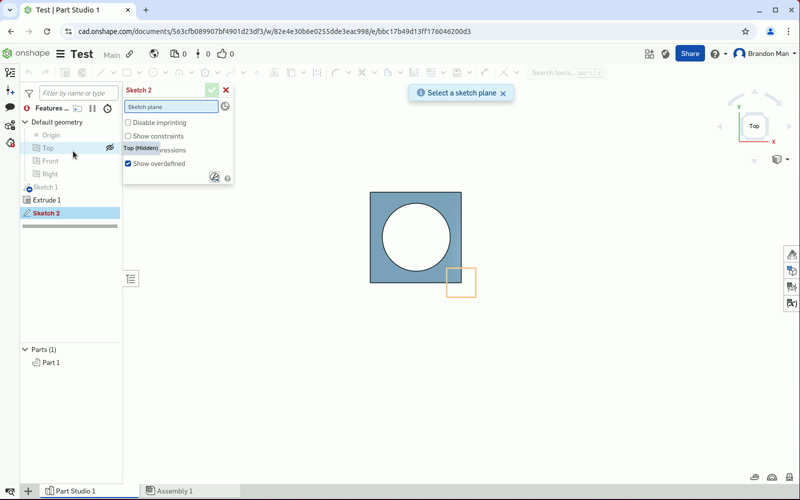
click(73, 150)
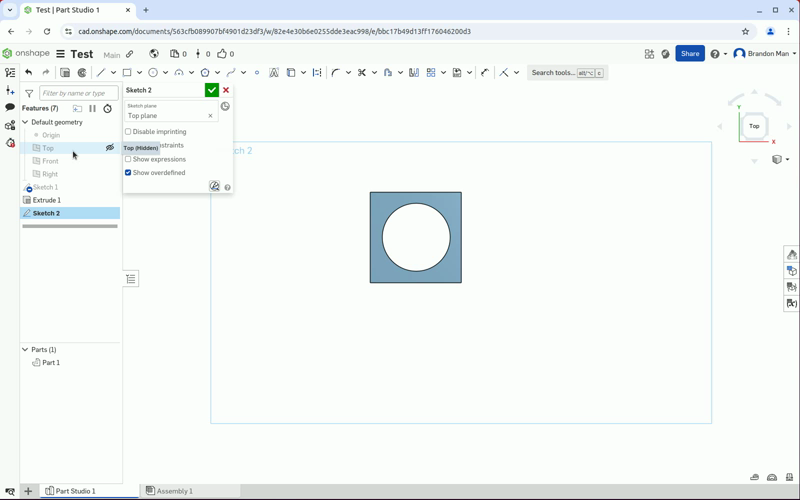
mouse_move(73, 352)
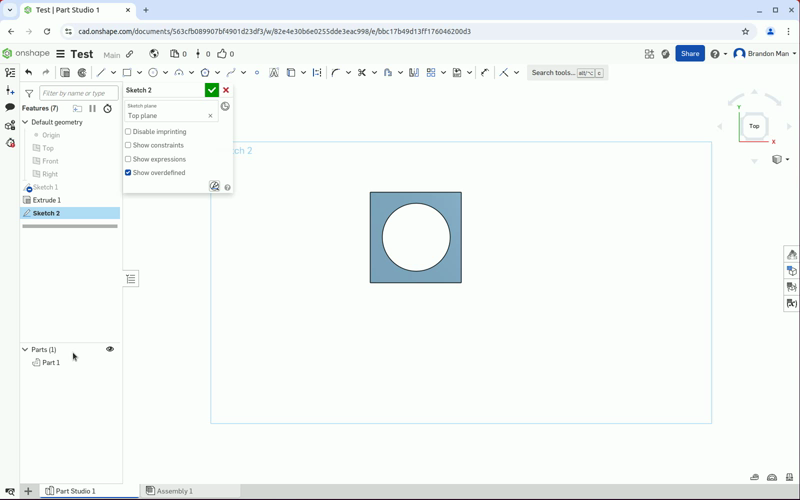
key(y)
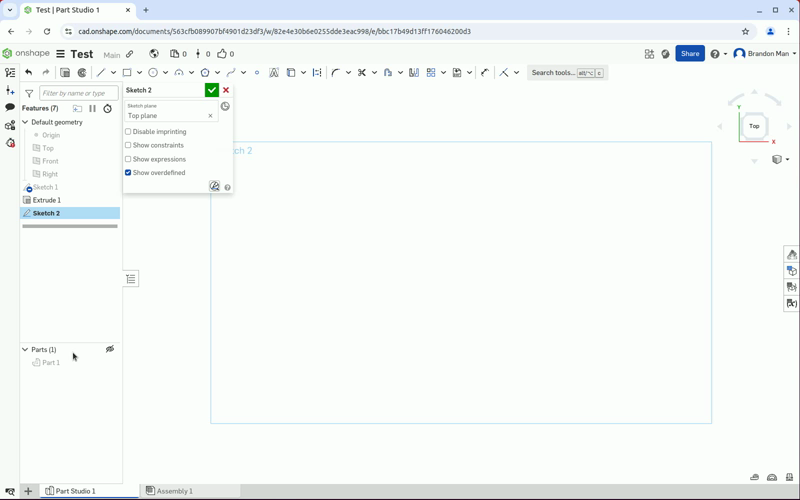
key(c)
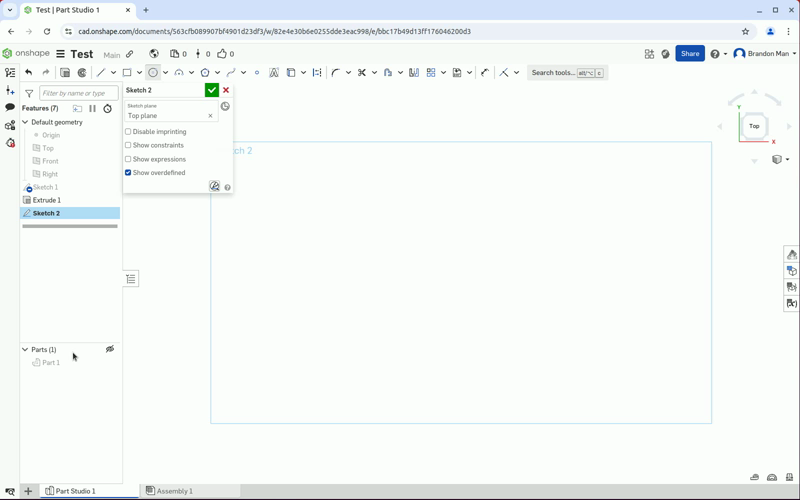
key_down(shift)
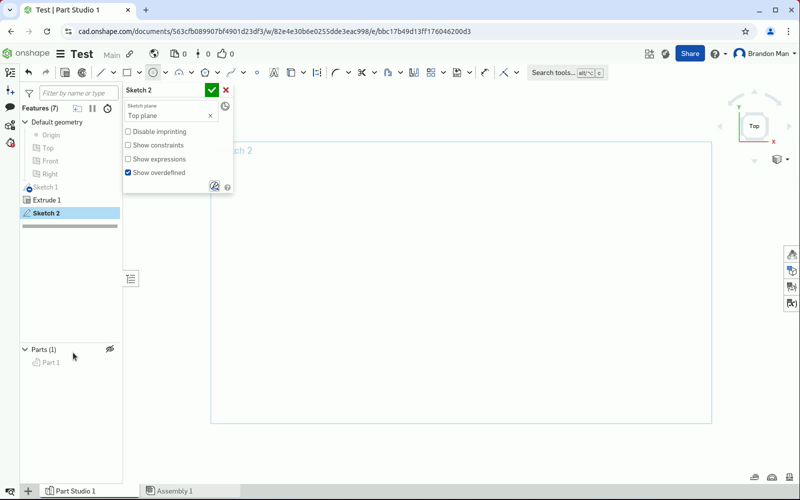
mouse_move(416, 238)
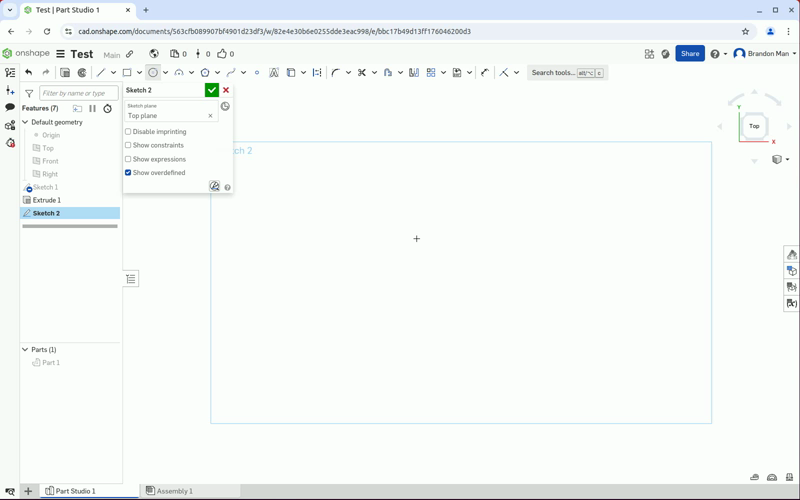
click(416, 238)
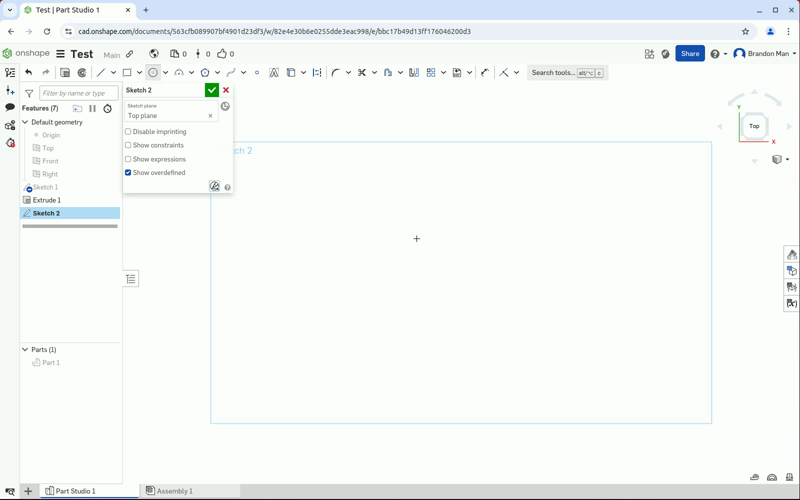
key_up(shift)
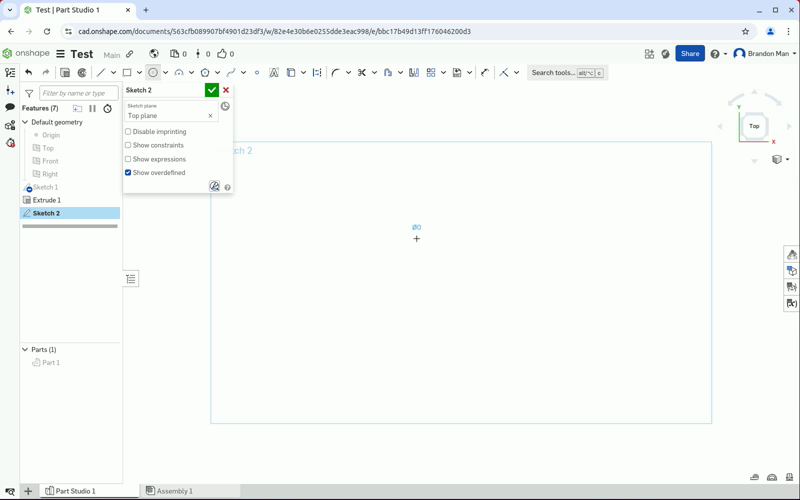
mouse_move(450, 238)
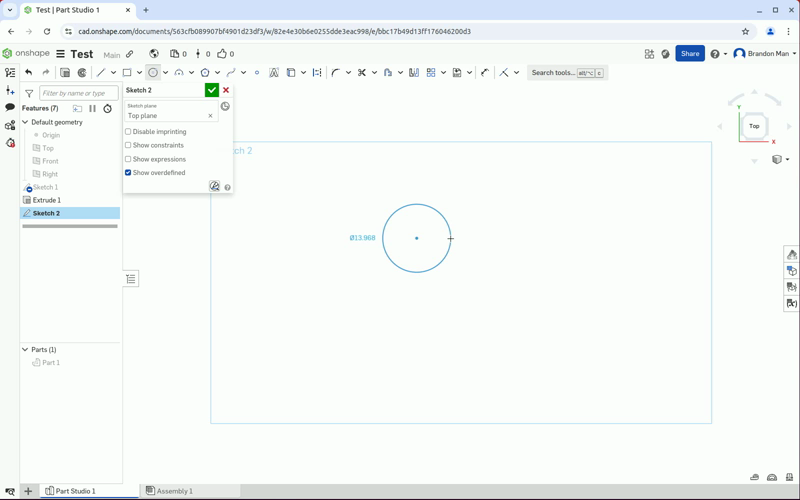
click(450, 238)
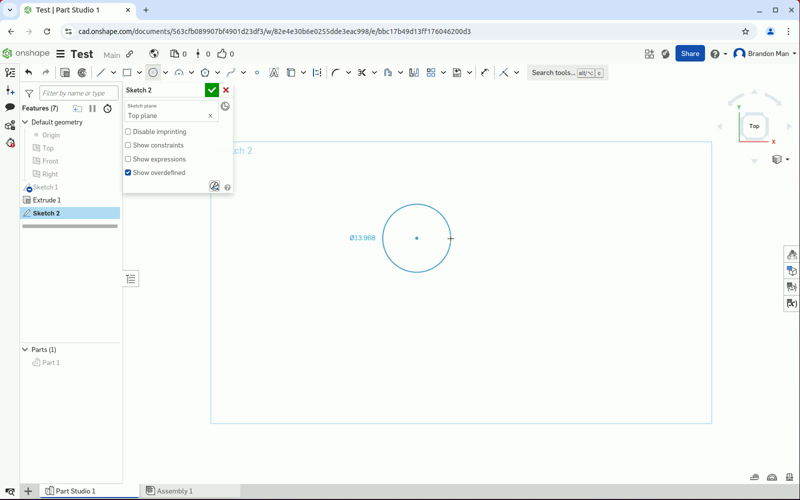
key(esc)
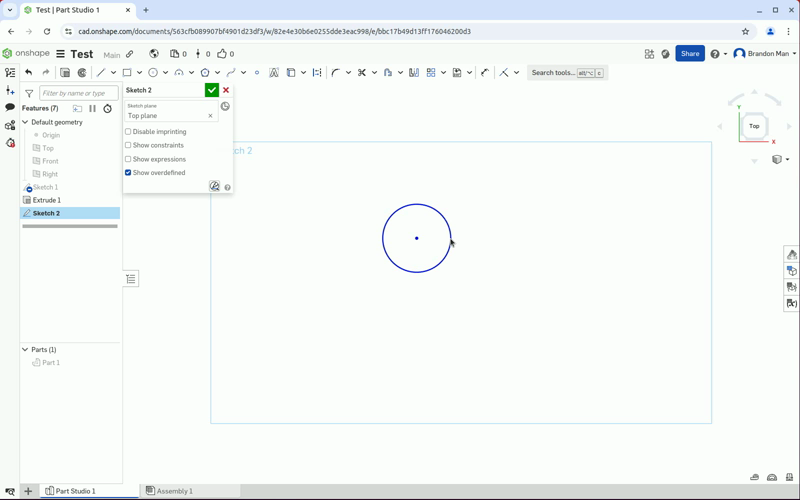
mouse_move(438, 228)
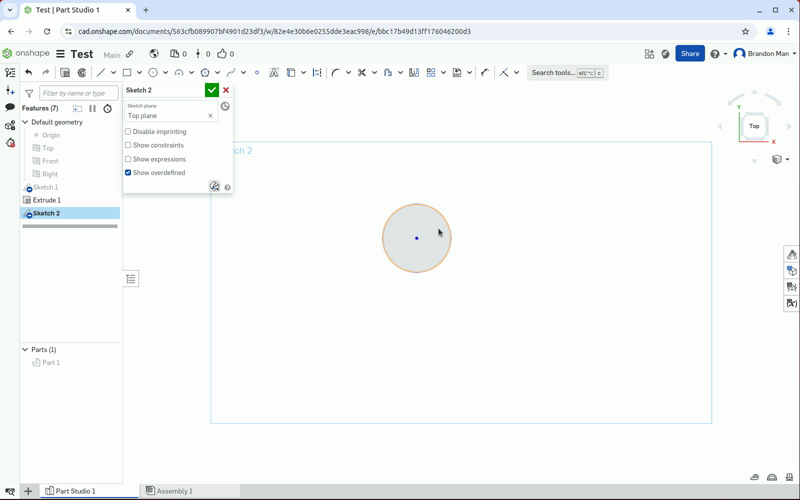
click(438, 228)
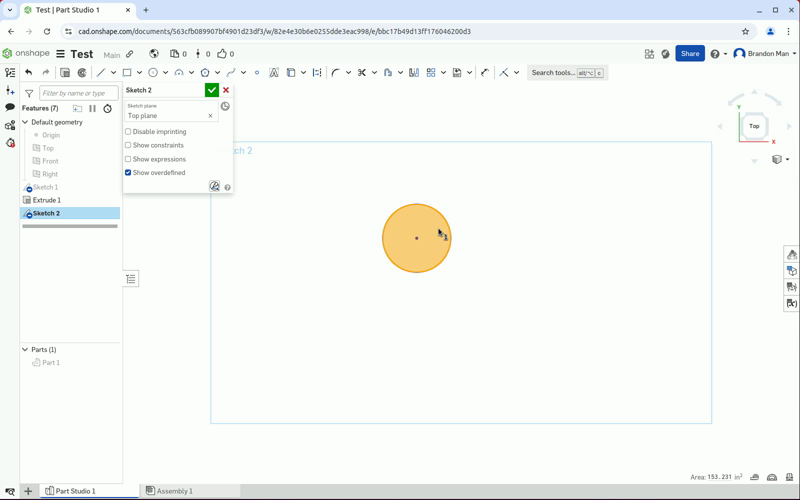
mouse_move(73, 352)
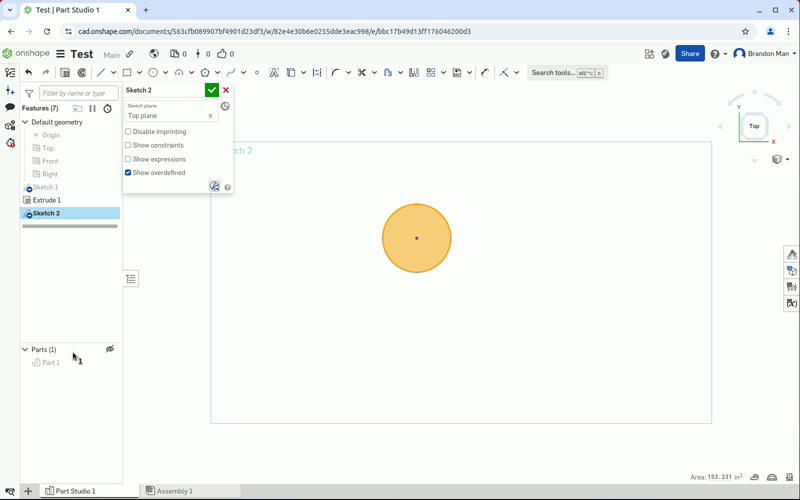
key(shift+y)
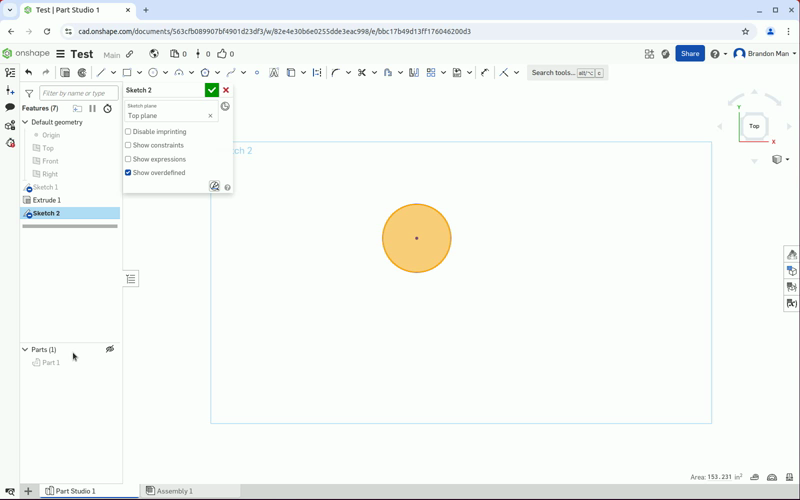
key(shift+e)
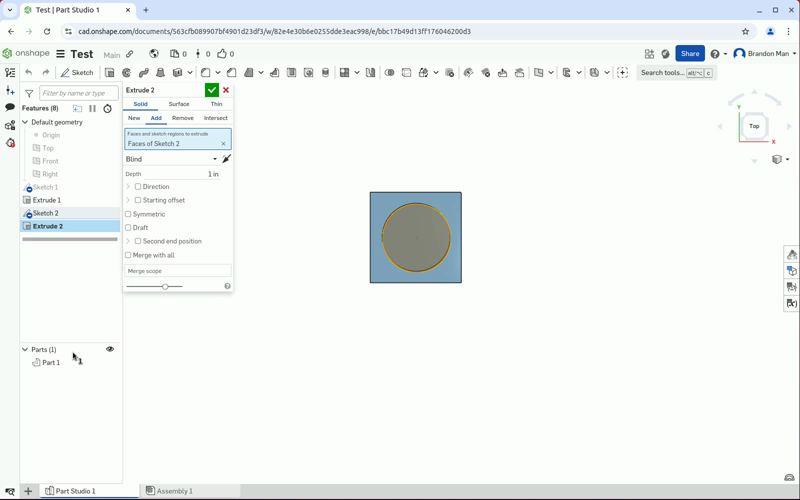
mouse_move(143, 106)
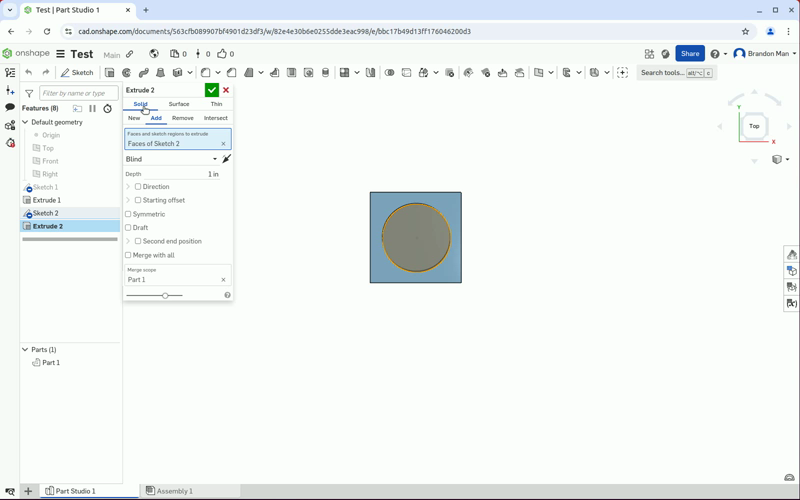
click(143, 106)
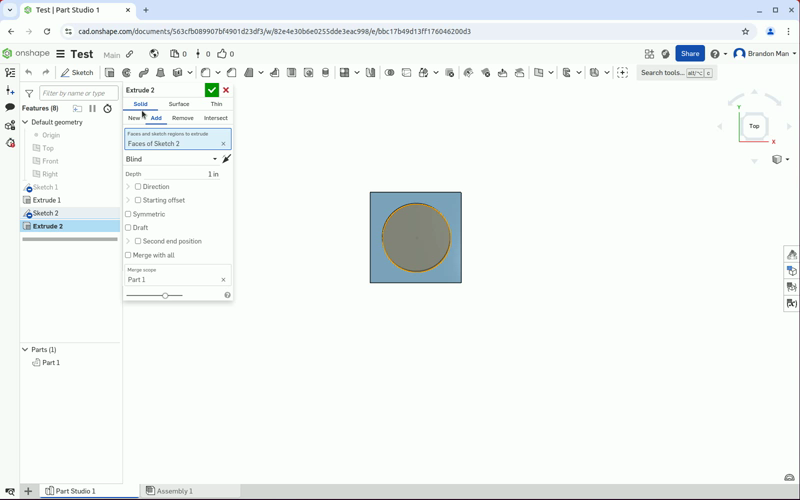
mouse_move(137, 120)
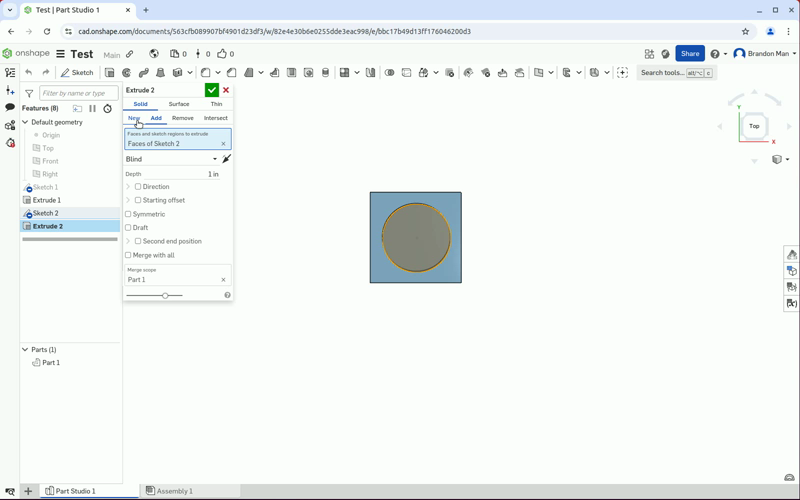
click(137, 120)
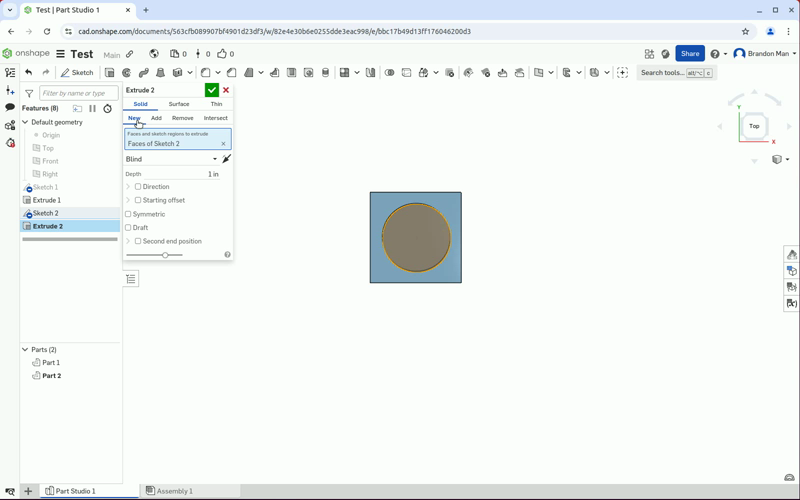
key(tab, 4)
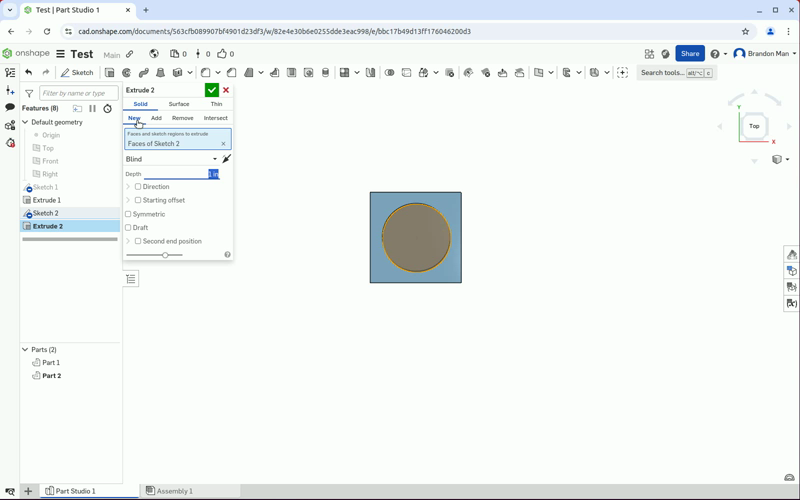
text(4.574)
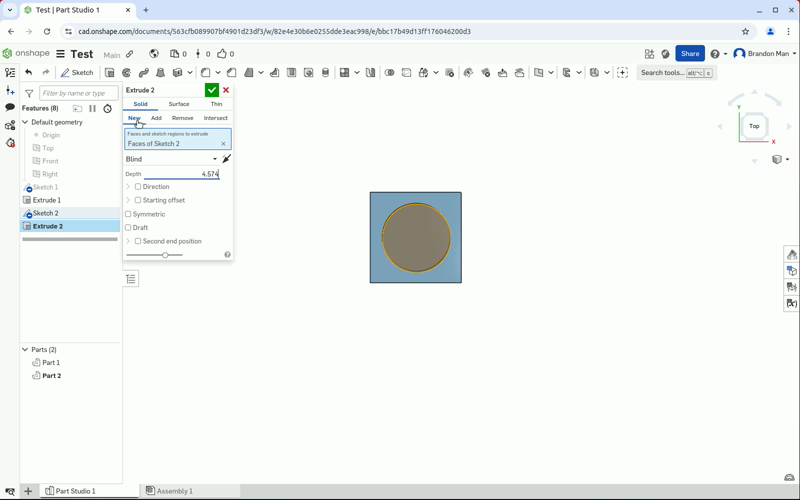
key(enter)
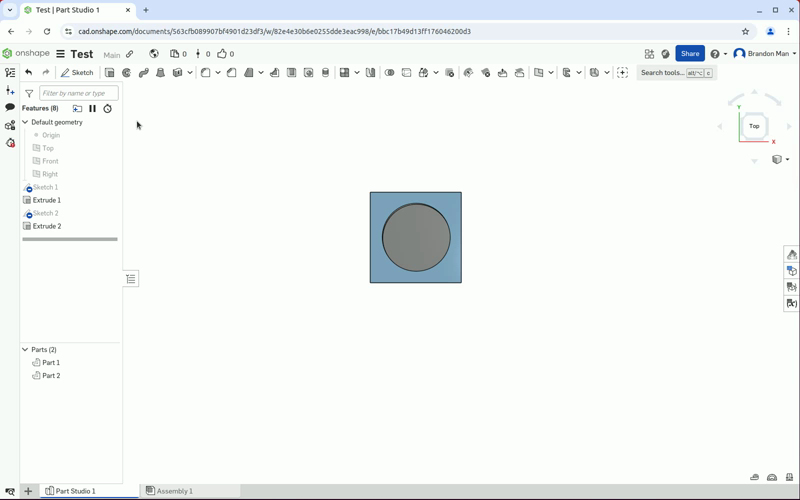
key(shift+h)
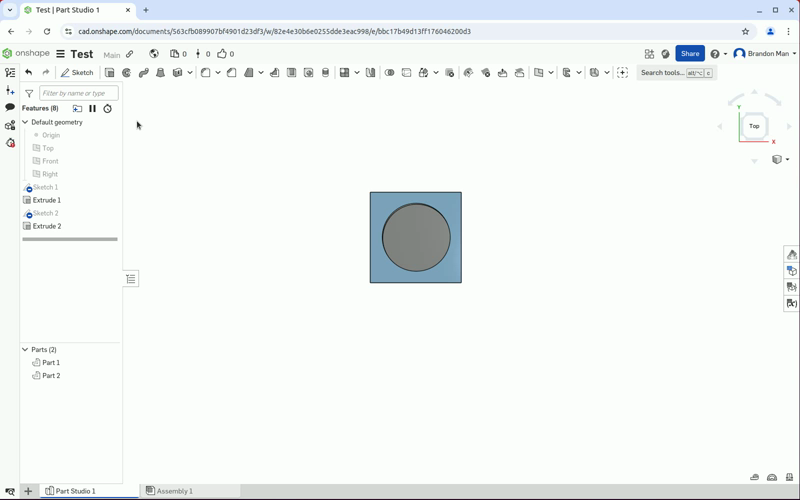
key(shift+h)
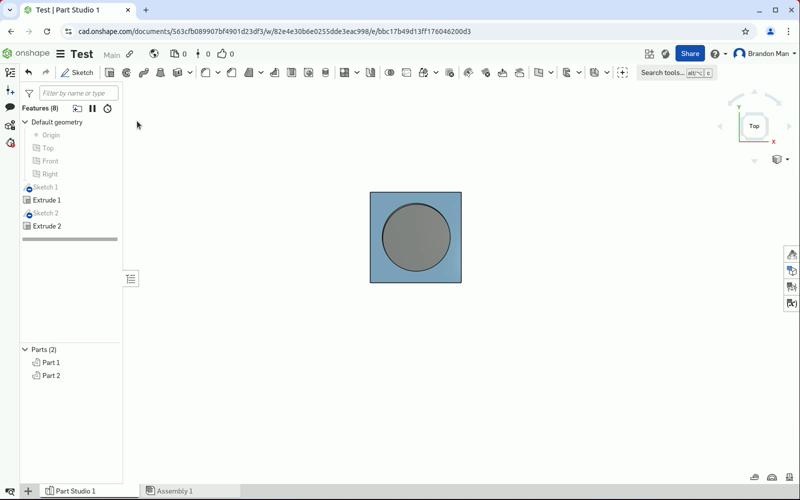
mouse_move(73, 189)
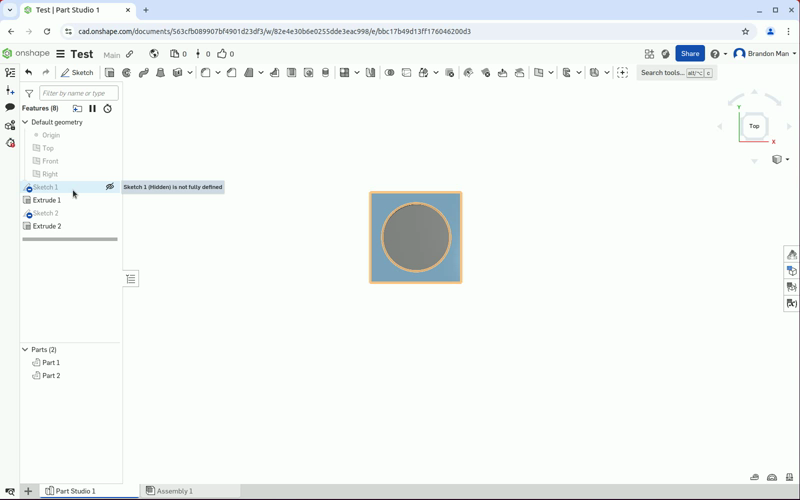
click(73, 189)
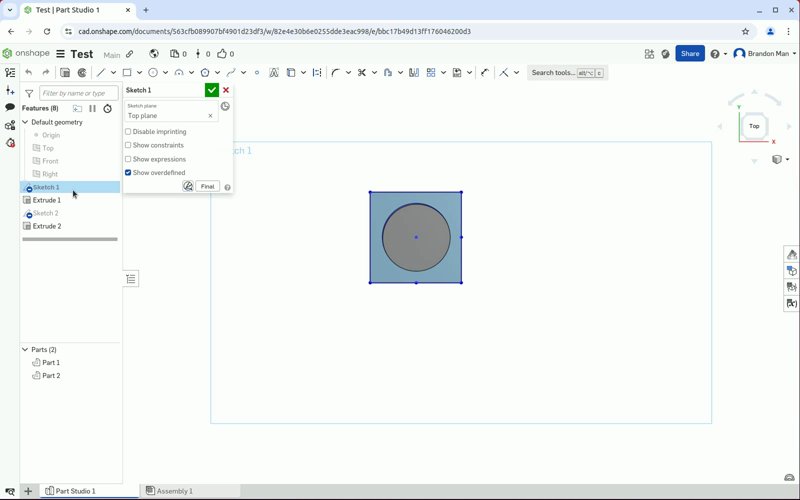
mouse_move(229, 92)
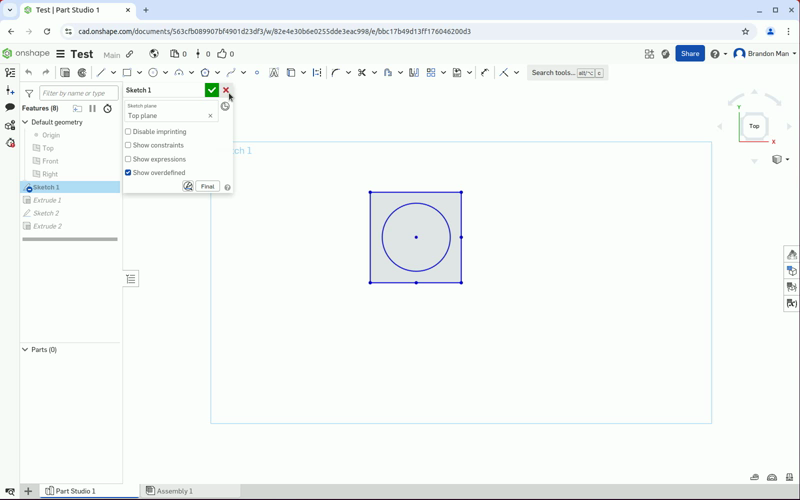
click(229, 92)
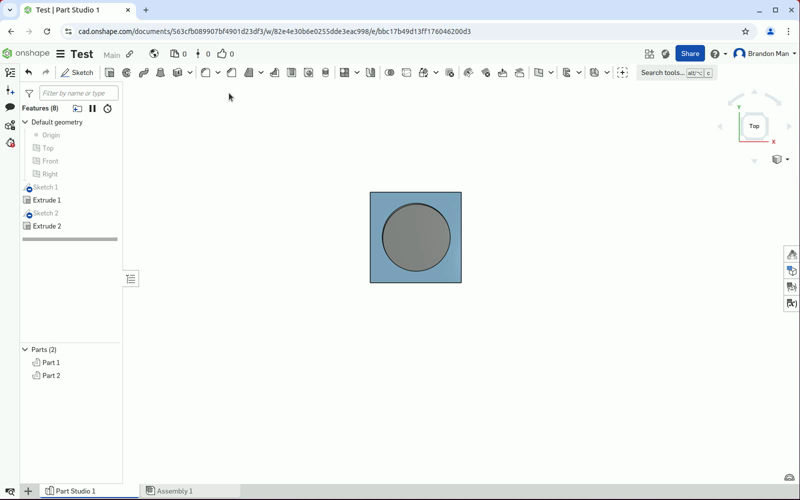
mouse_move(73, 352)
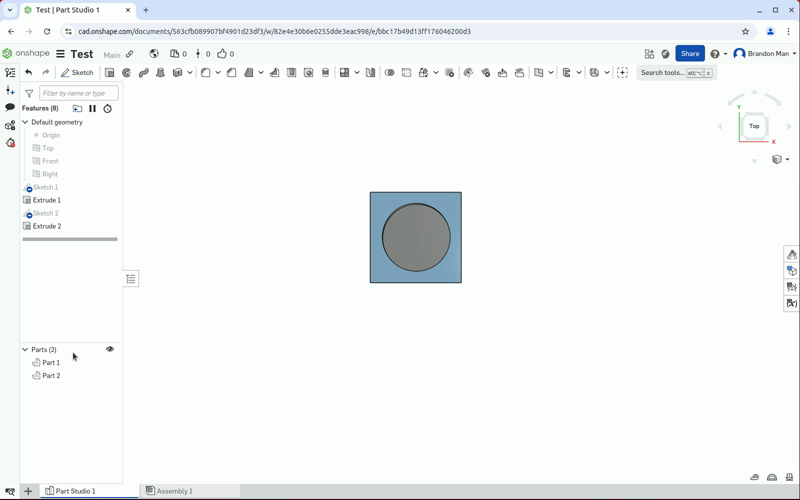
key(y)
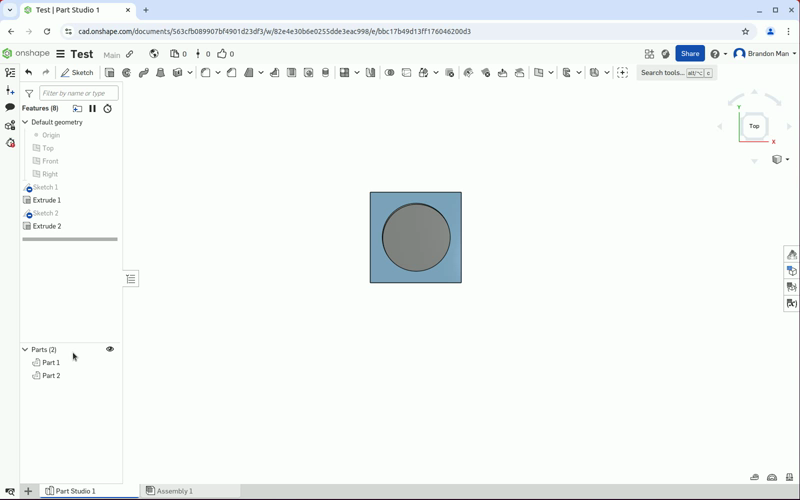
key(shift+p)
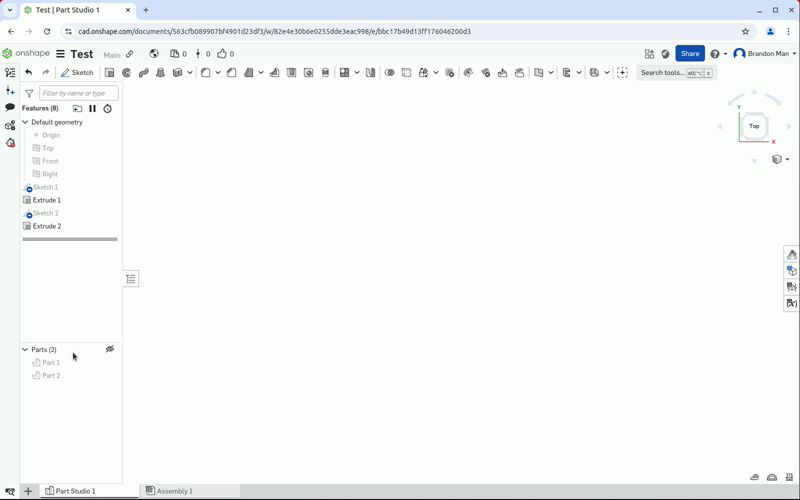
key(space)
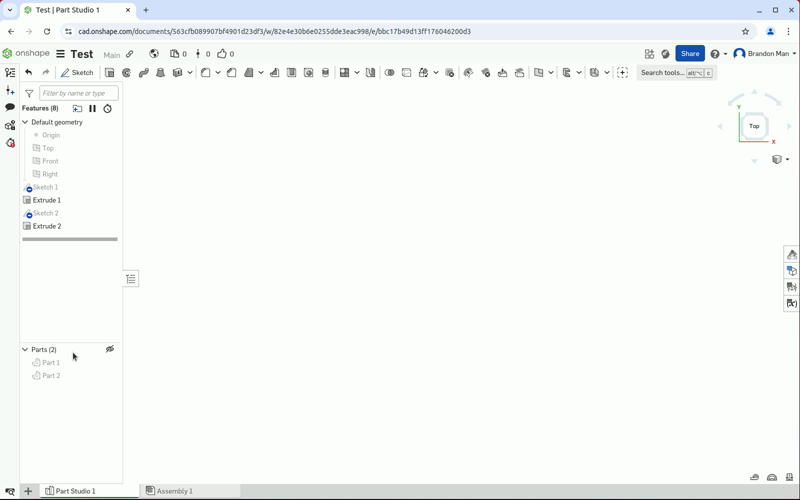
key_down(shift)
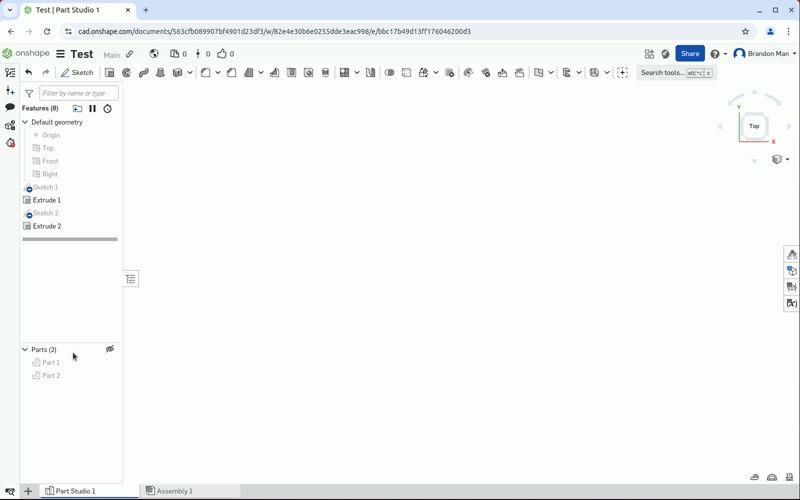
key(up)
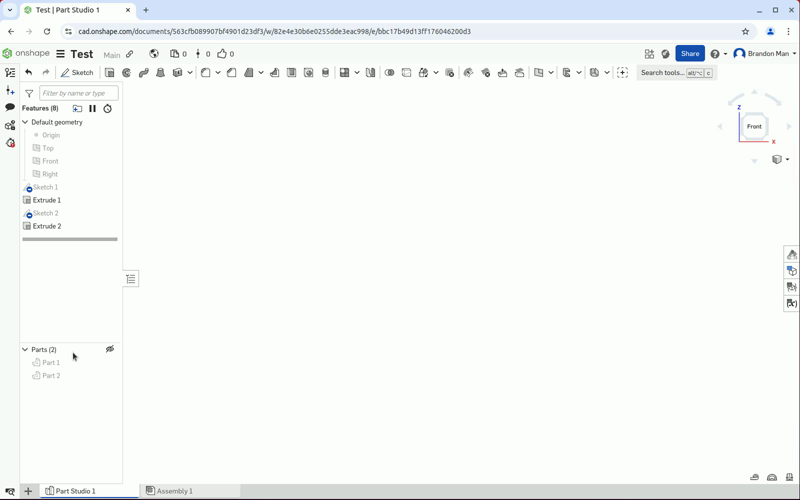
key_up(shift)
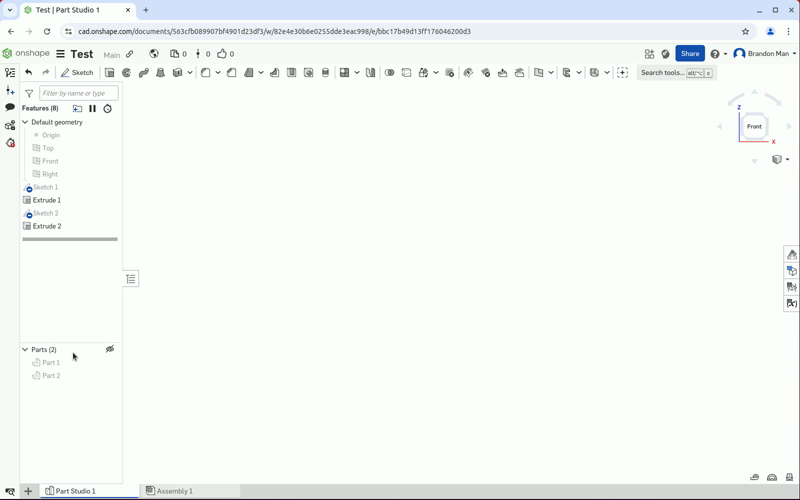
mouse_move(73, 352)
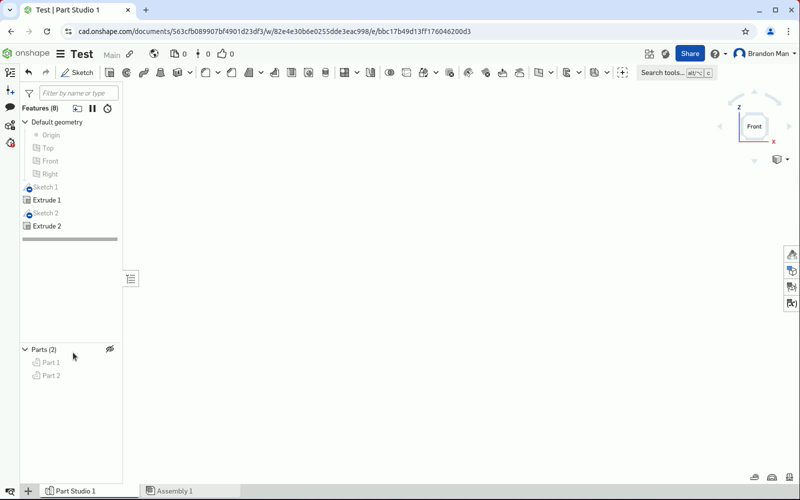
key(shift+y)
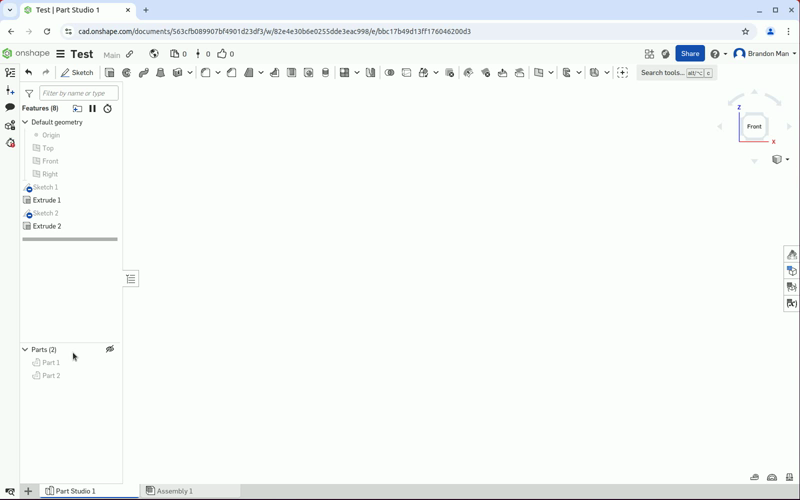
key(shift+s)
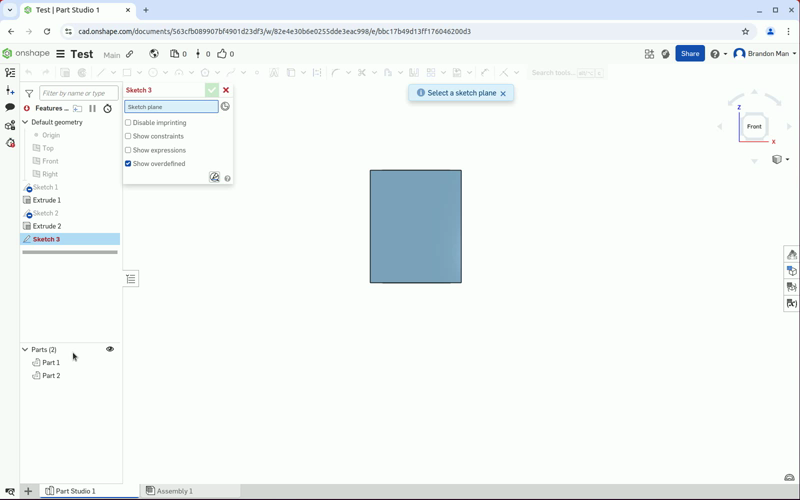
mouse_move(73, 163)
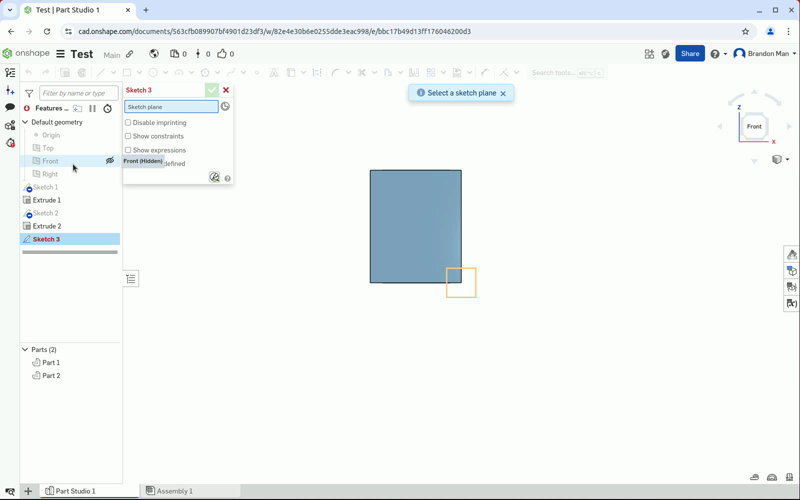
click(73, 163)
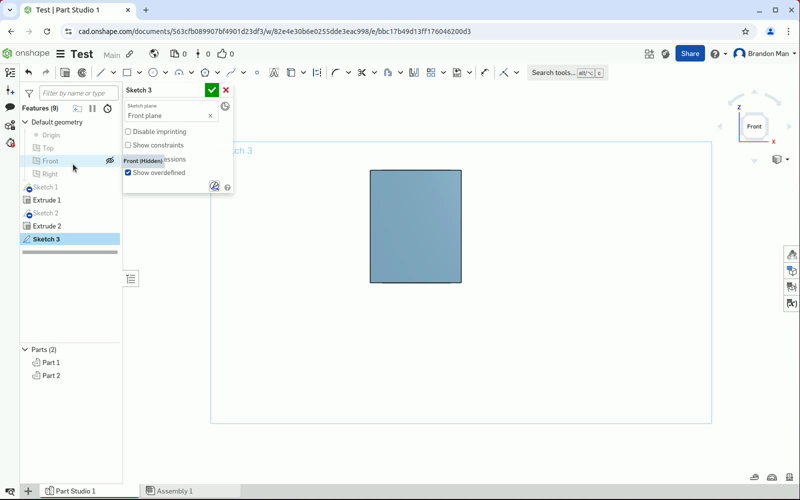
mouse_move(73, 352)
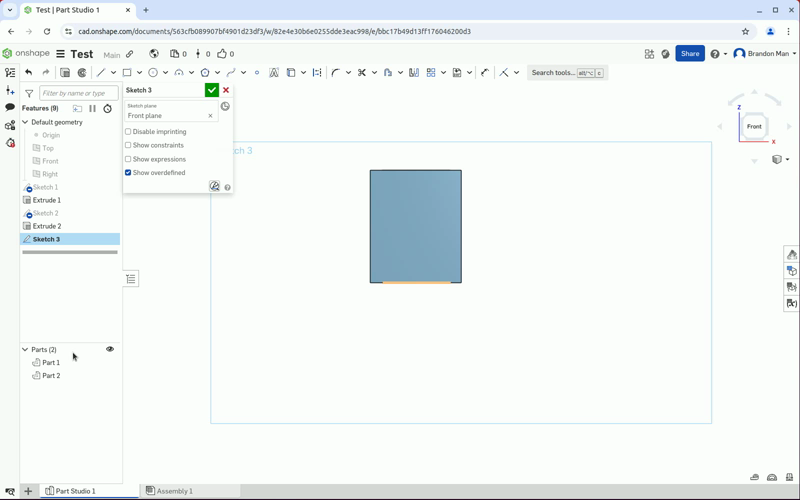
key(y)
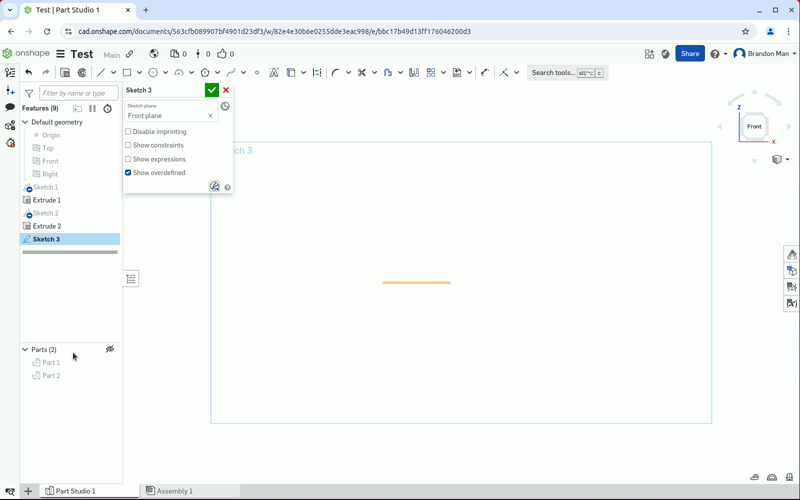
key(l)
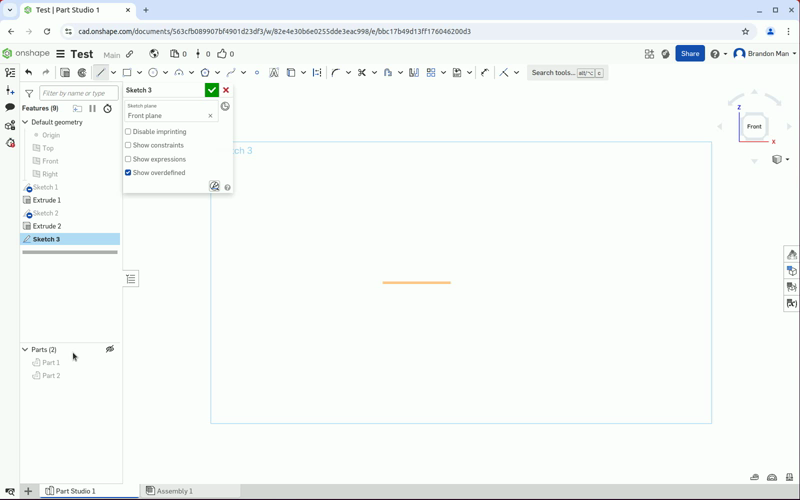
key_down(shift)
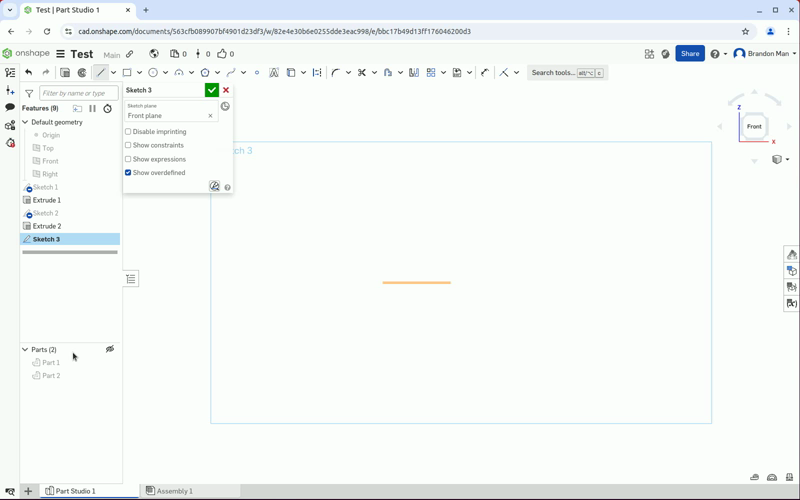
mouse_move(416, 192)
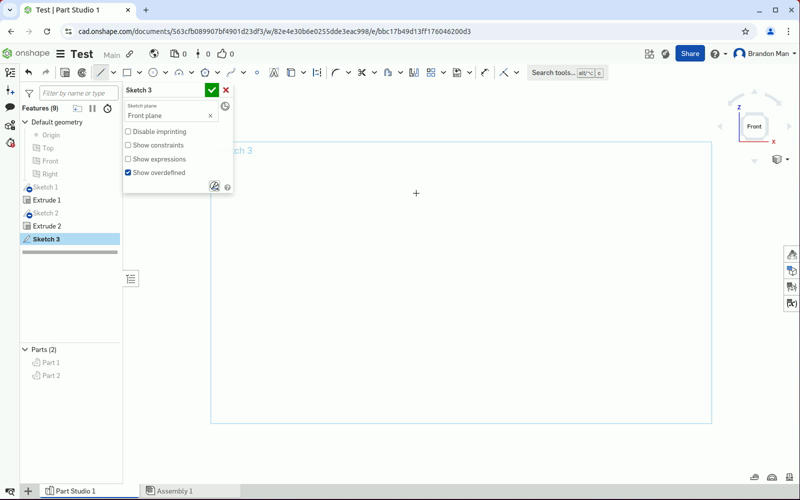
click(416, 192)
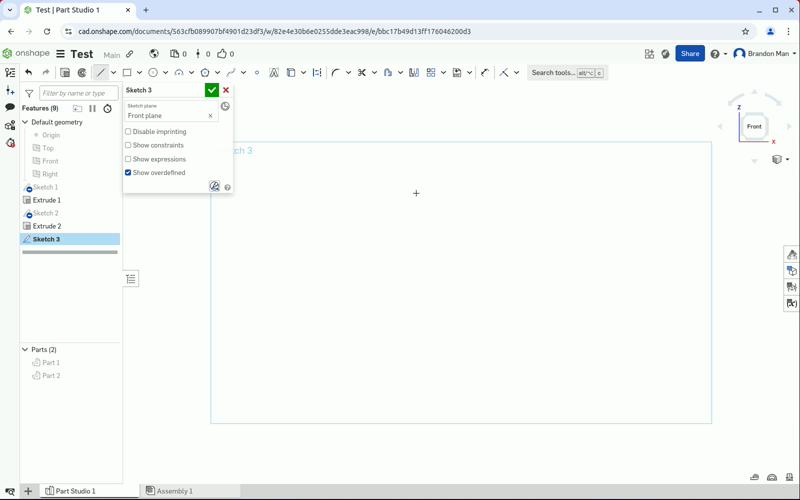
key_up(shift)
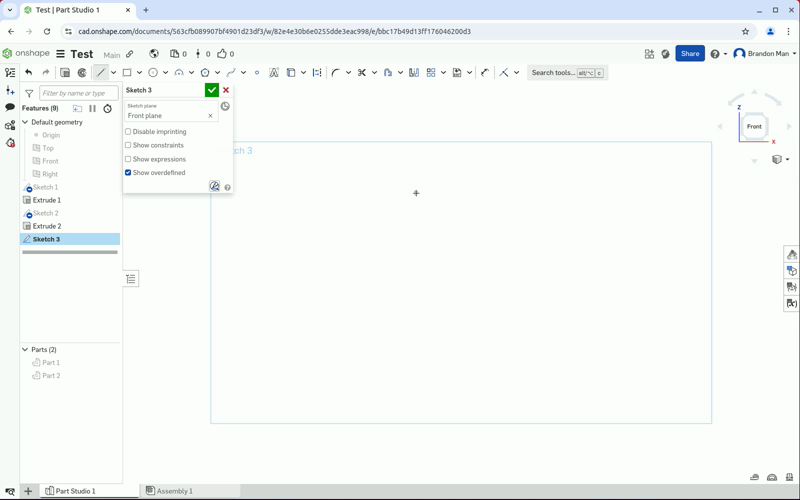
key_down(shift)
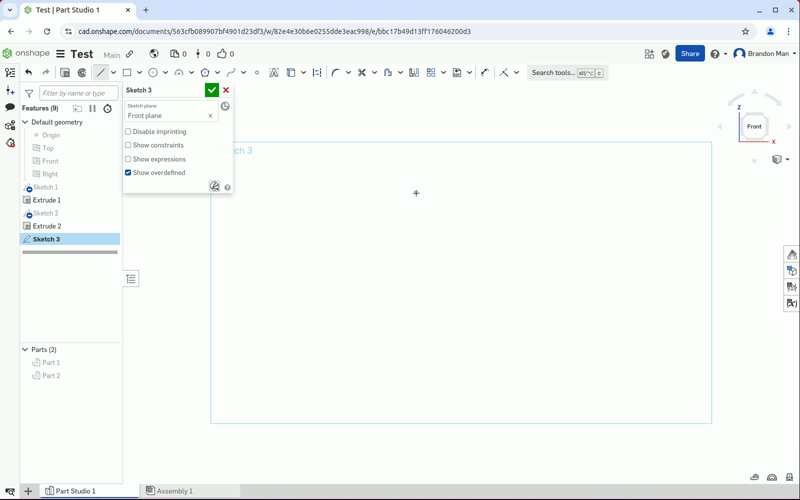
mouse_move(446, 192)
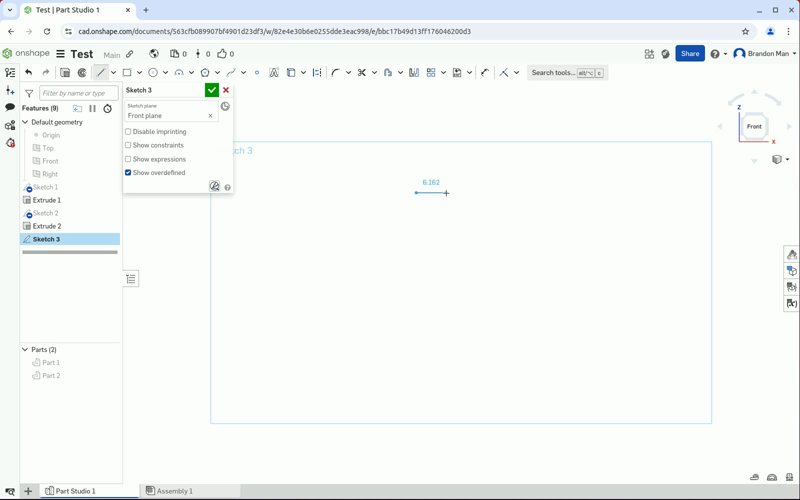
mouse_move(427, 192)
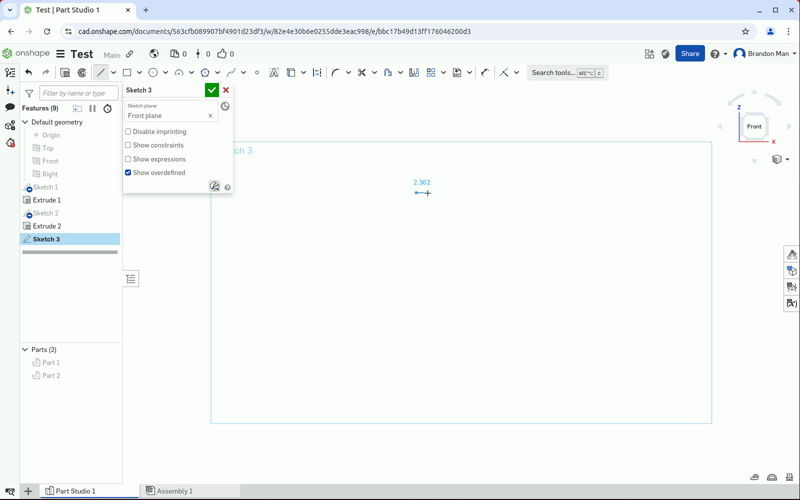
click(427, 192)
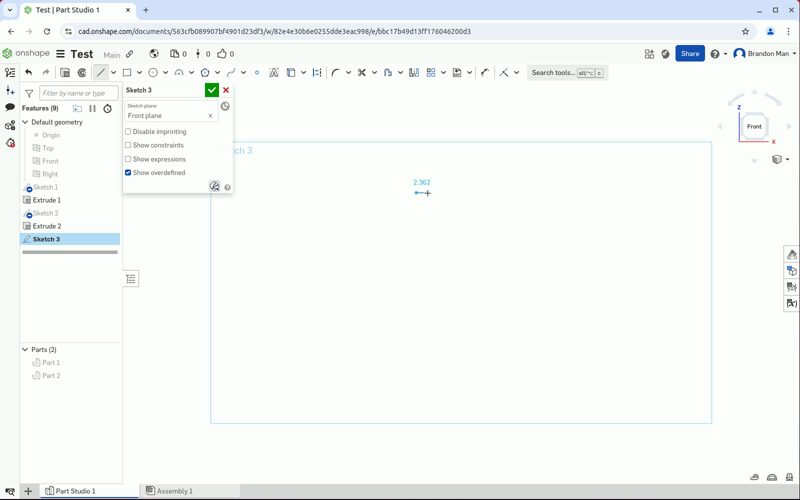
key_up(shift)
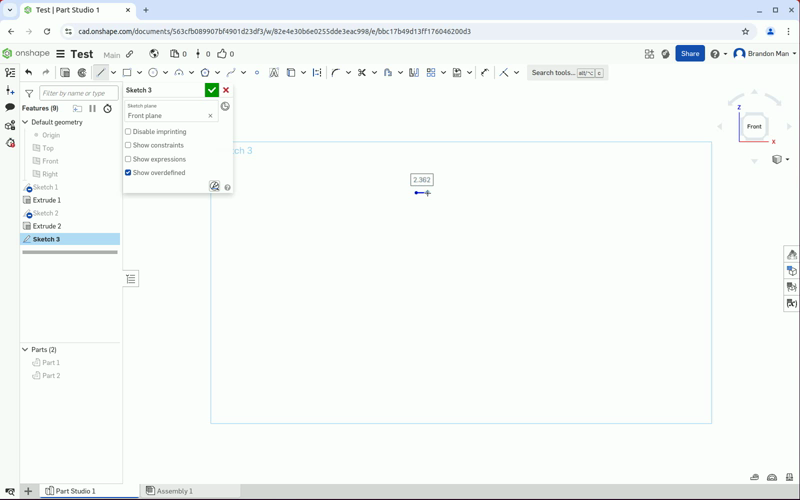
key_down(shift)
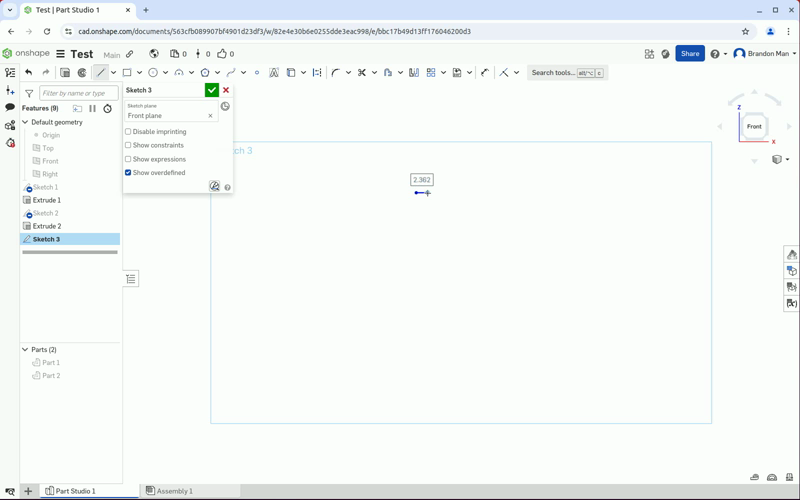
mouse_move(457, 192)
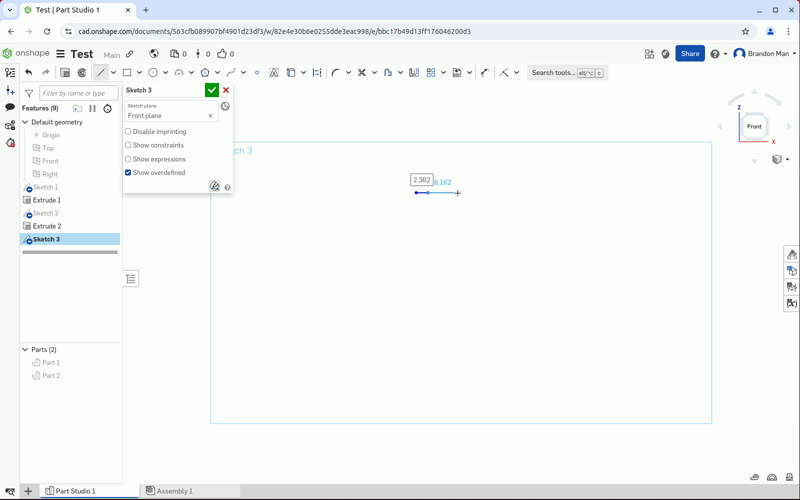
mouse_move(427, 169)
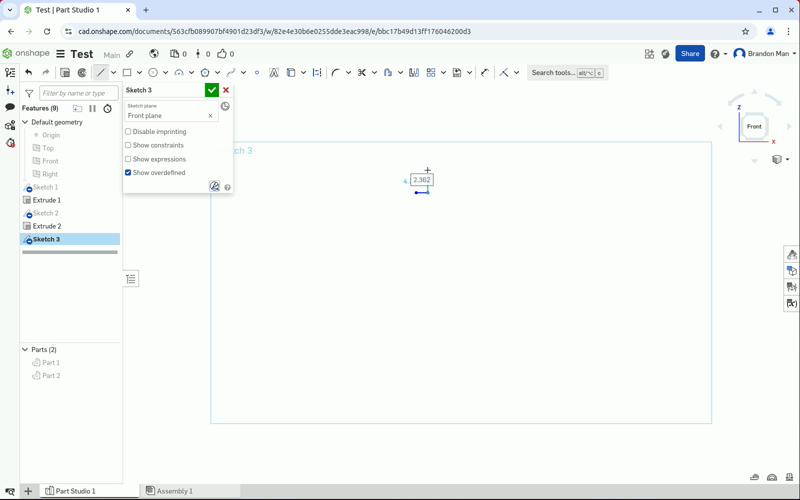
click(427, 169)
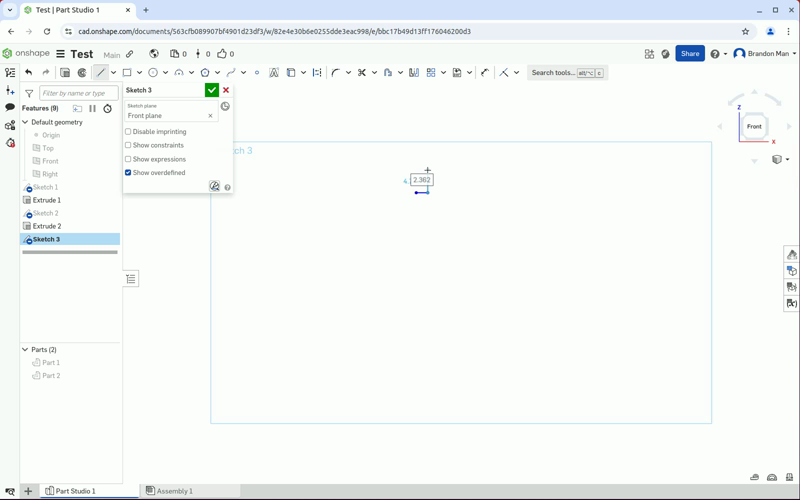
key_up(shift)
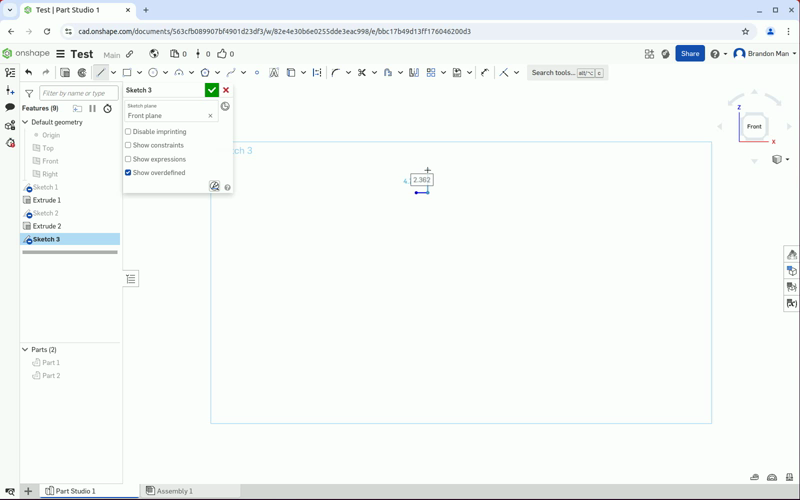
key_down(shift)
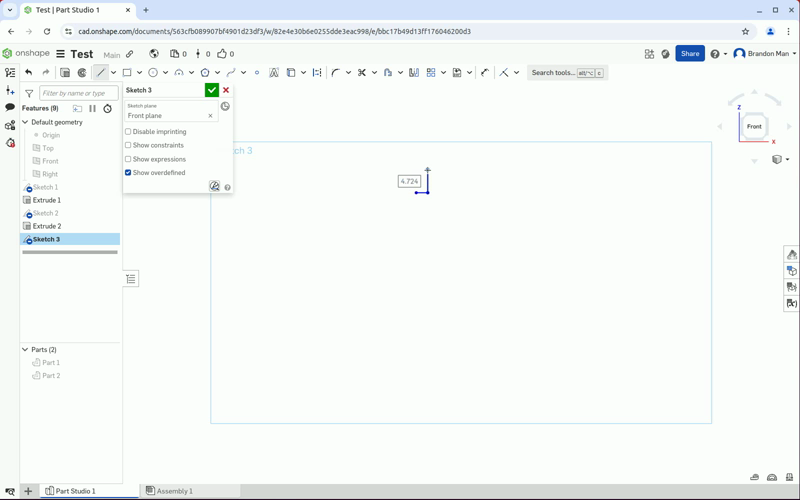
mouse_move(457, 169)
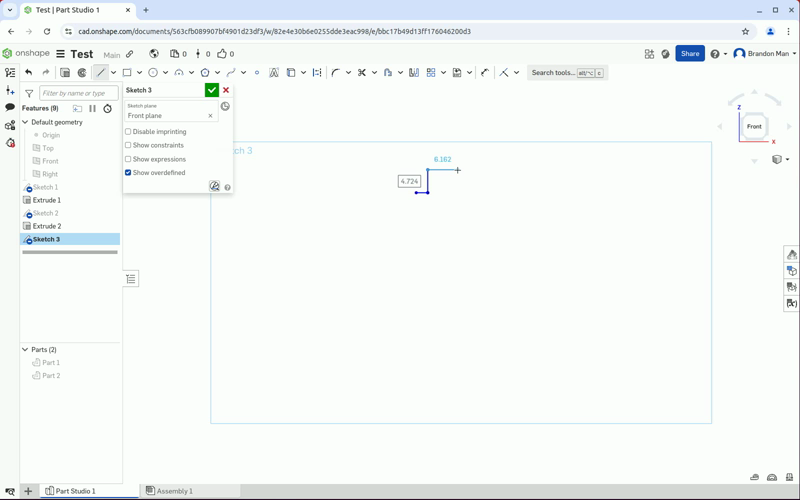
mouse_move(416, 169)
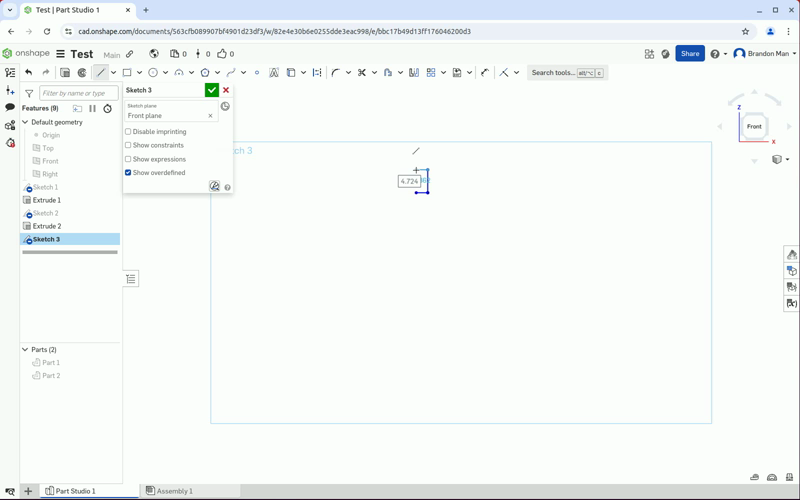
click(416, 169)
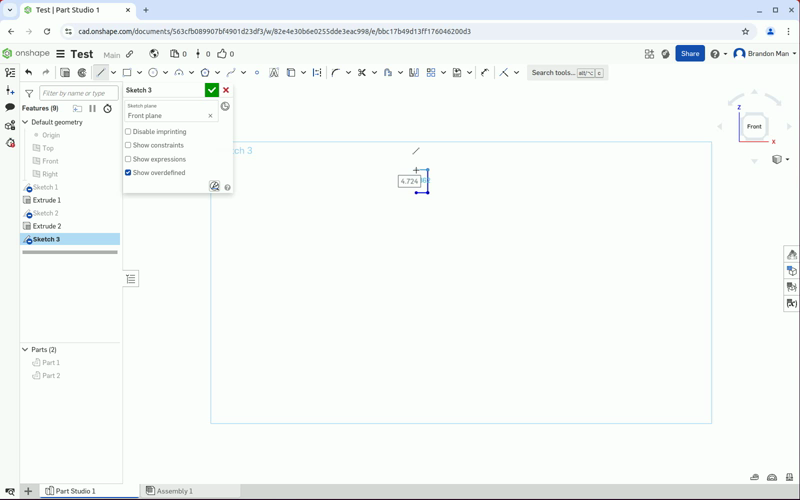
key_up(shift)
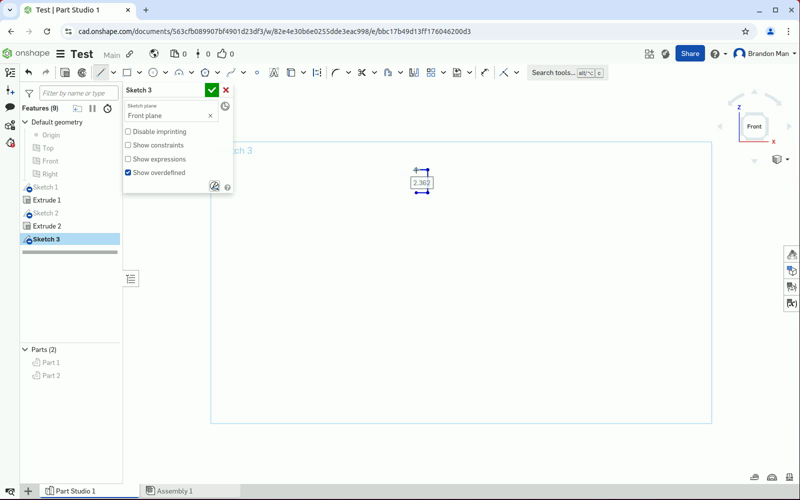
mouse_move(446, 169)
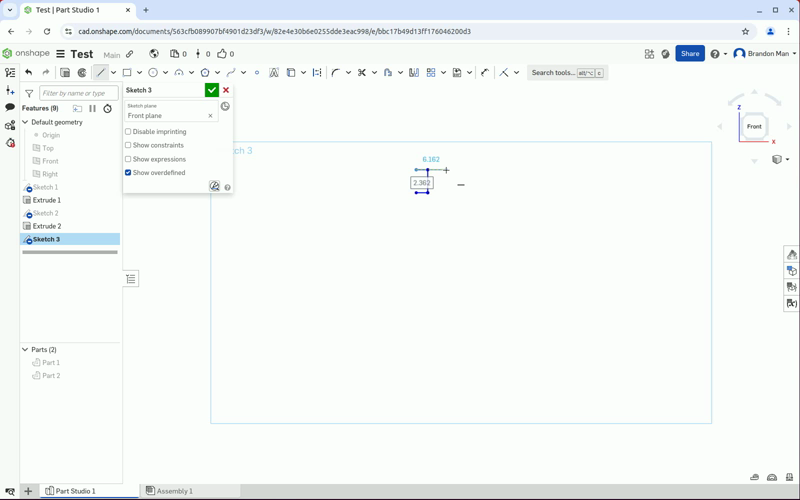
key_down(shift)
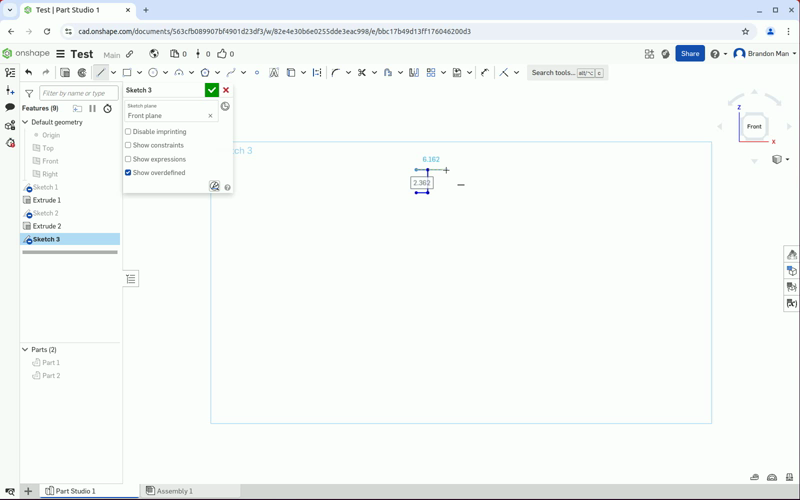
mouse_move(416, 192)
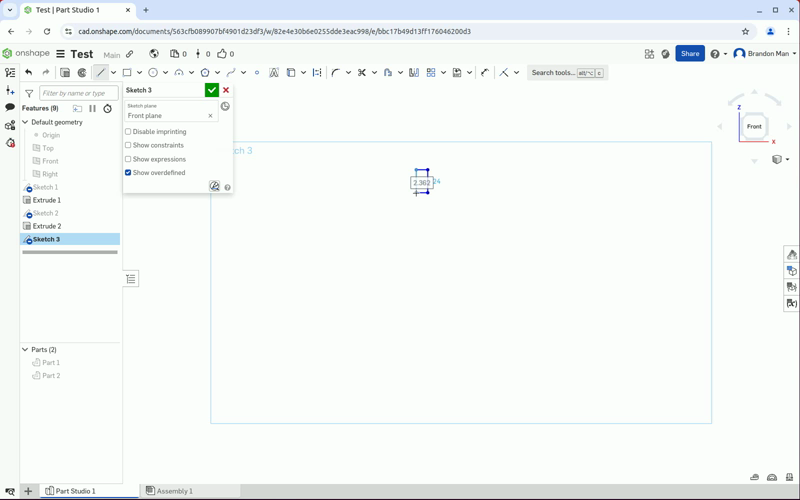
key_up(shift)
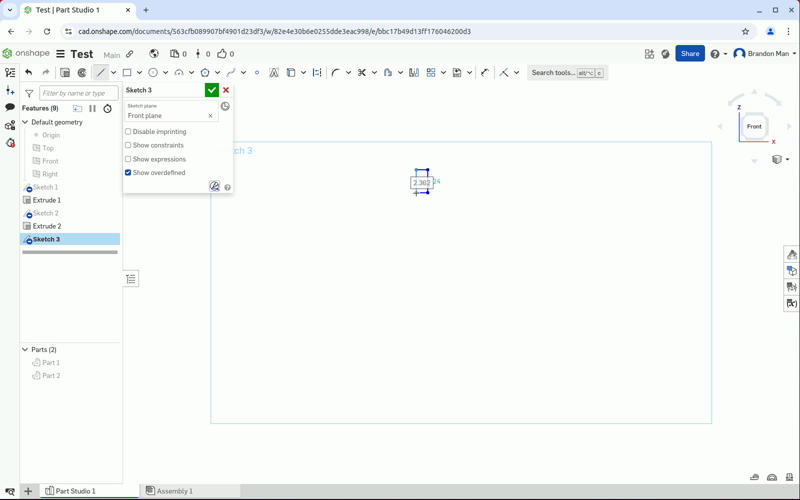
click(416, 192)
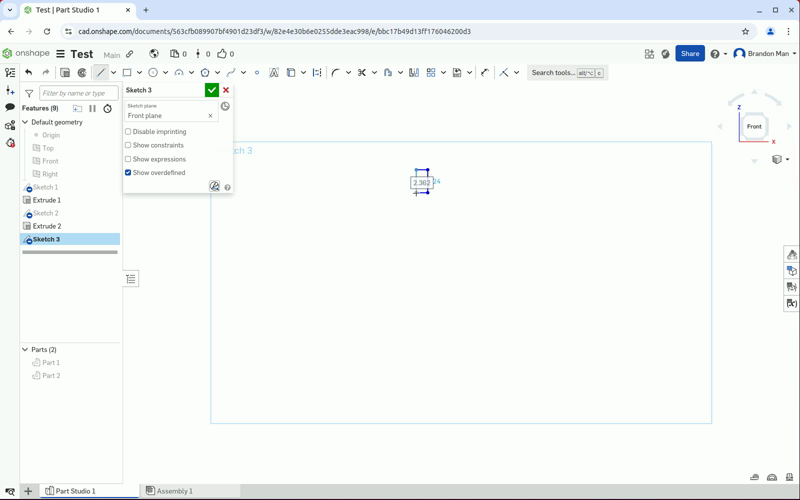
key(esc)
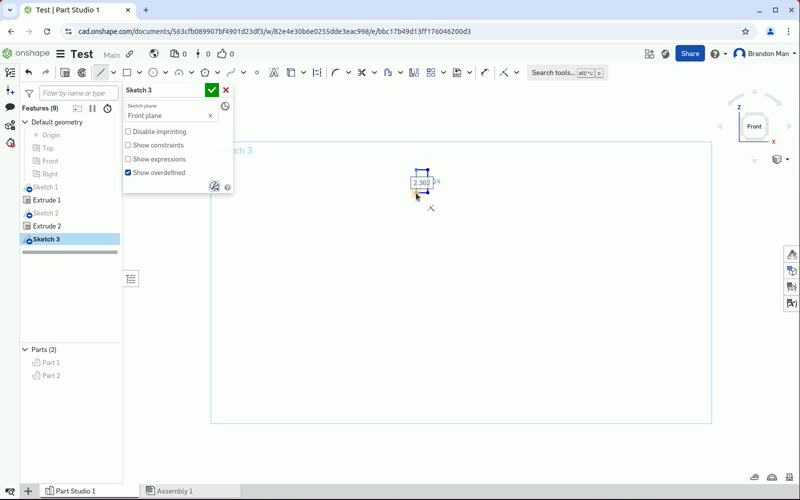
mouse_move(424, 177)
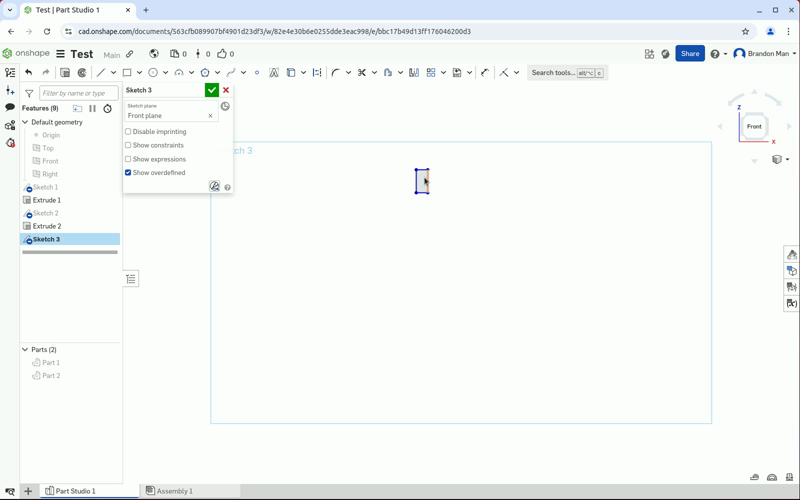
scroll(6)
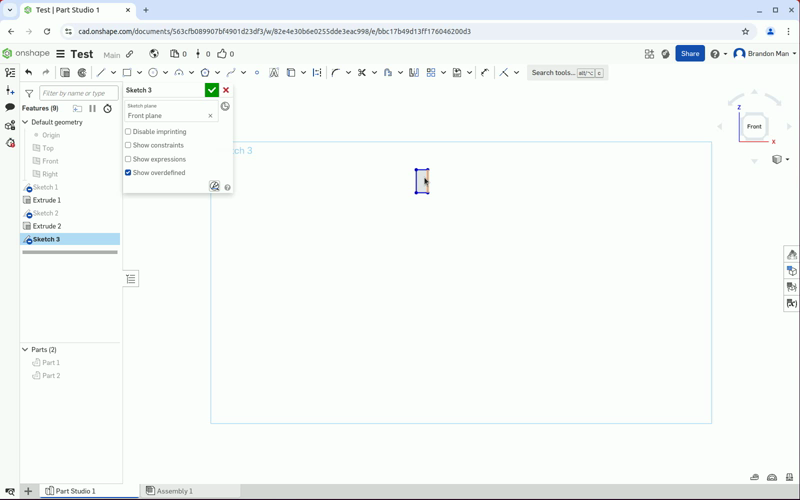
scroll(6)
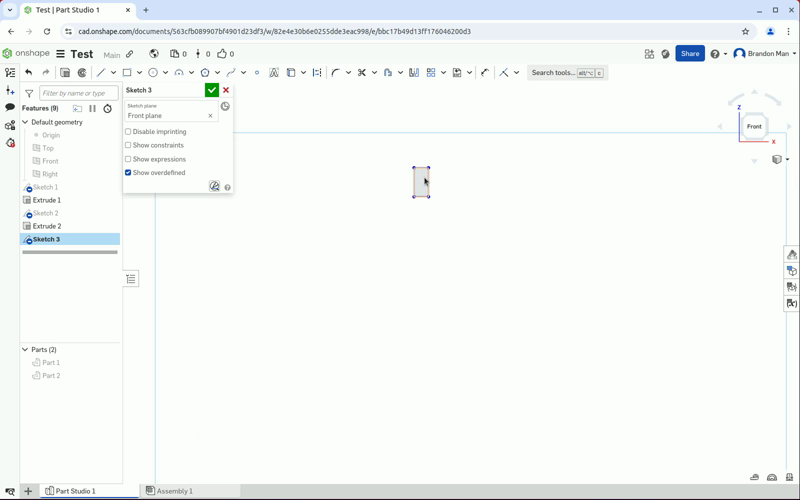
scroll(6)
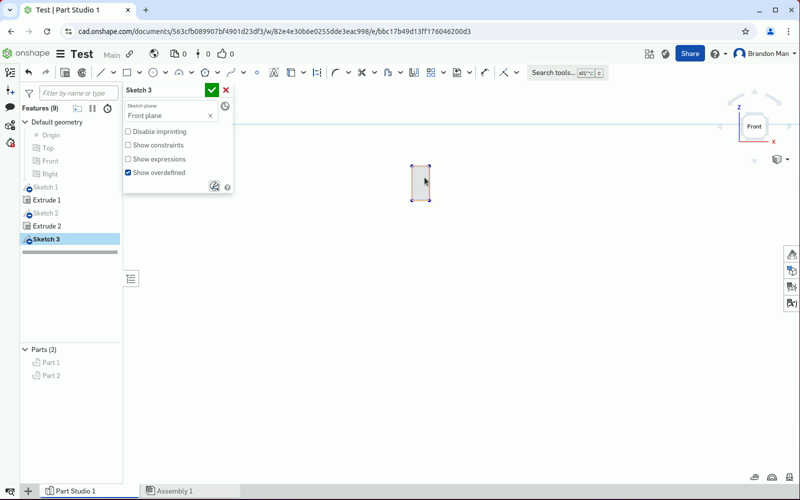
scroll(6)
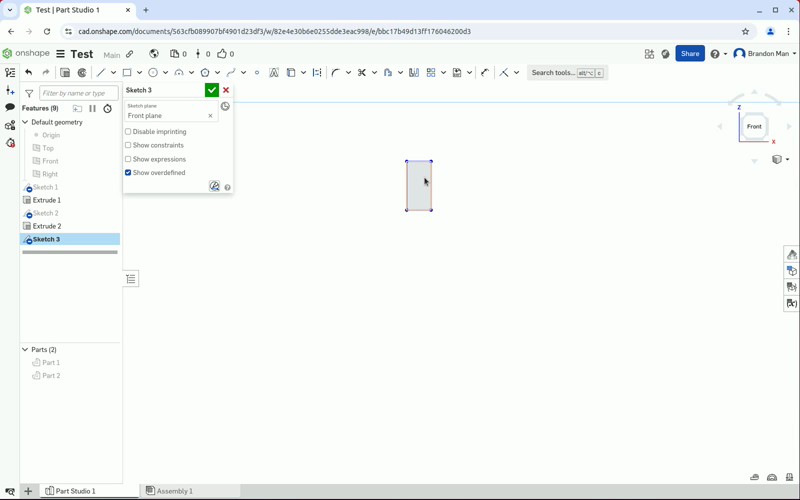
scroll(6)
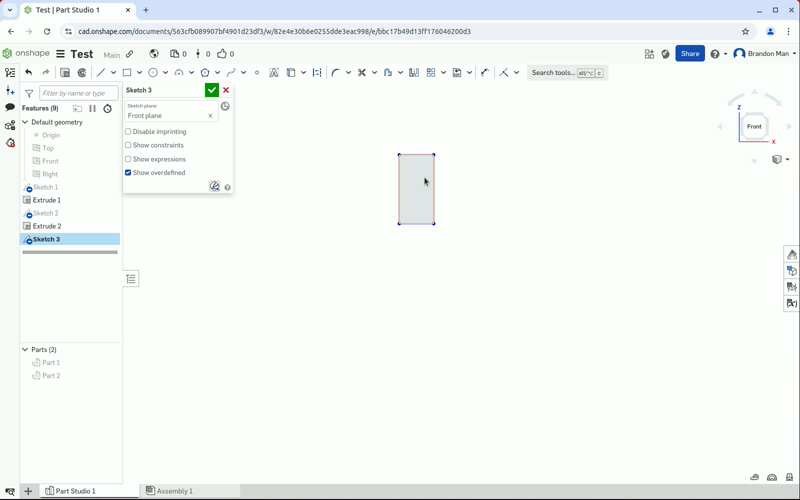
scroll(6)
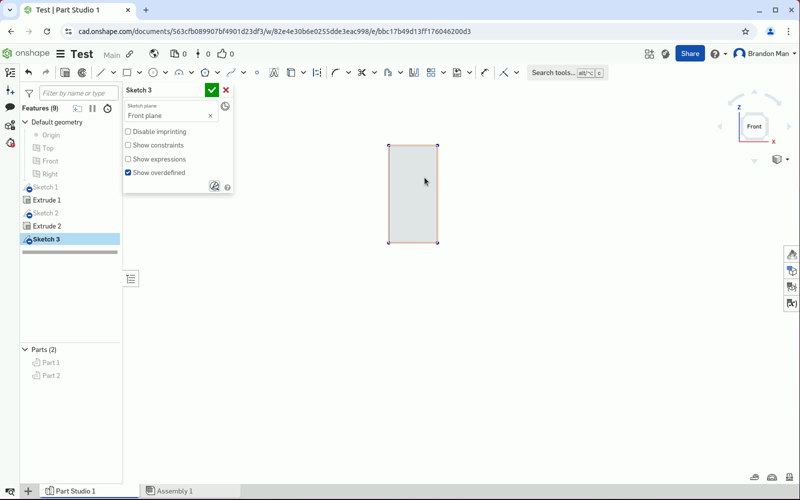
scroll(6)
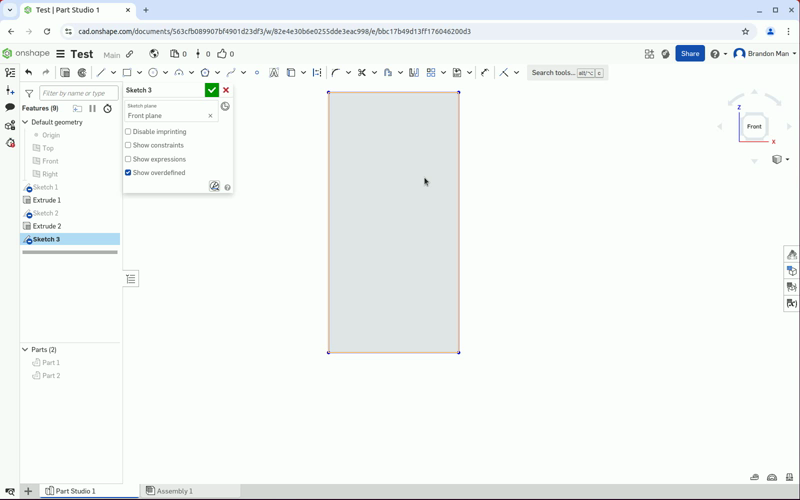
click(424, 177)
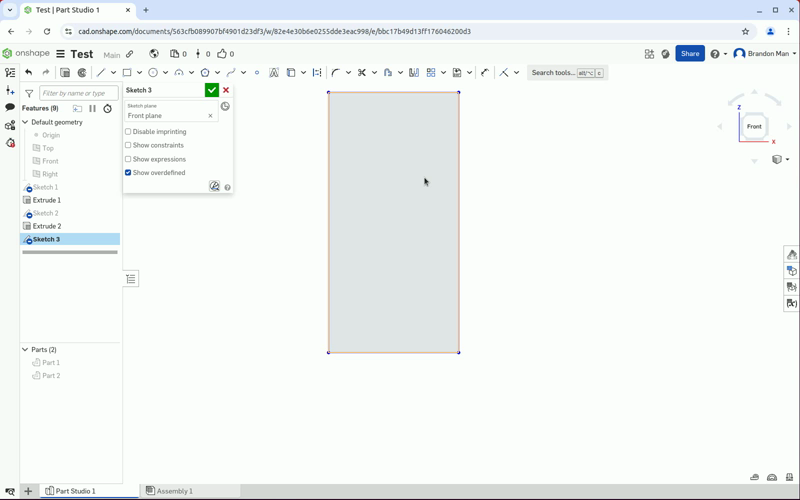
scroll(-6)
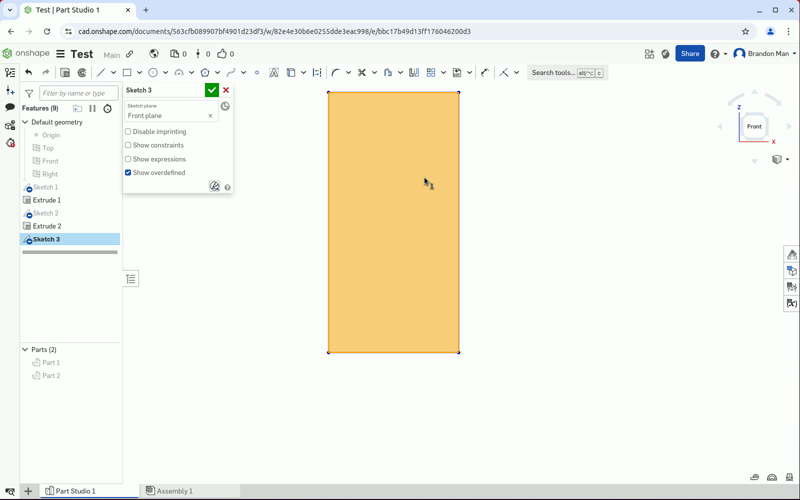
scroll(-6)
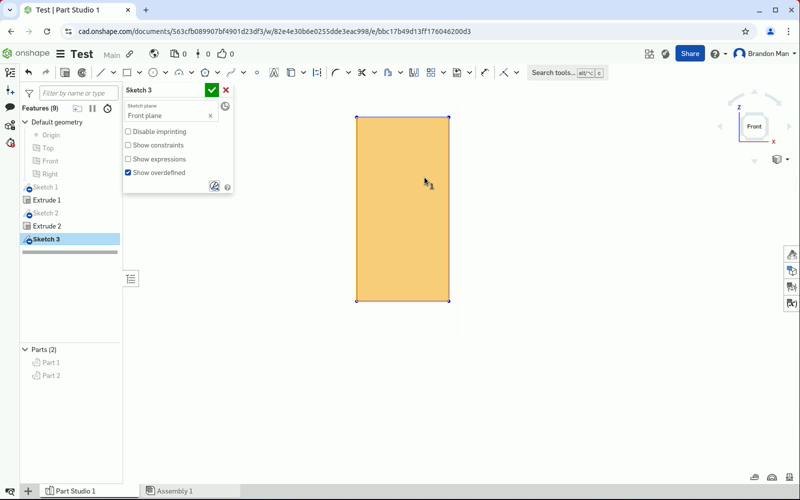
scroll(-6)
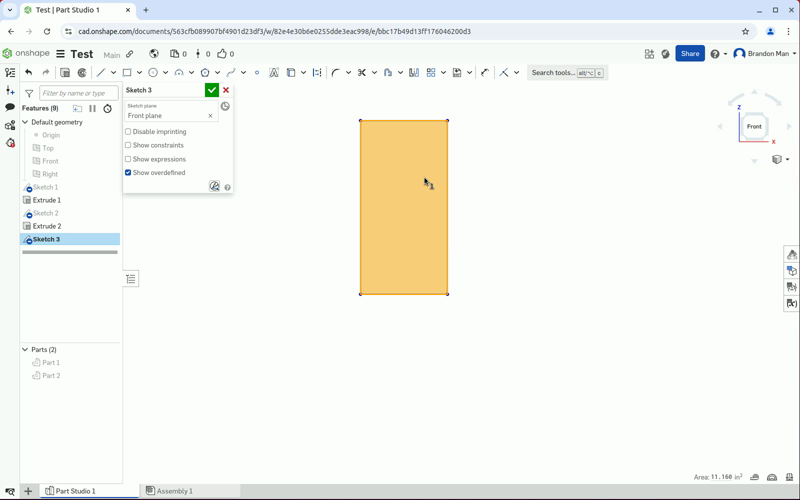
scroll(-6)
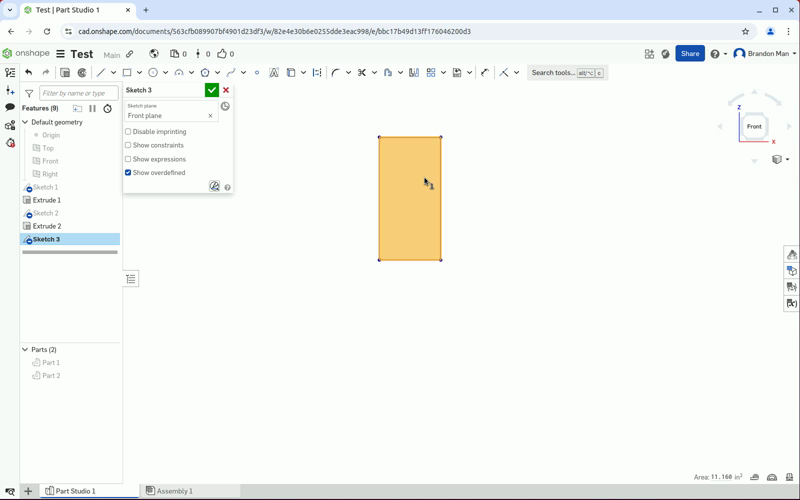
scroll(-6)
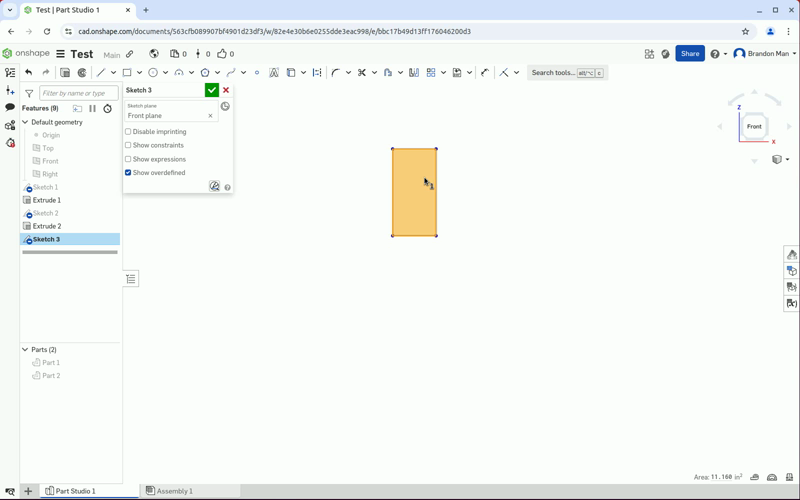
scroll(-6)
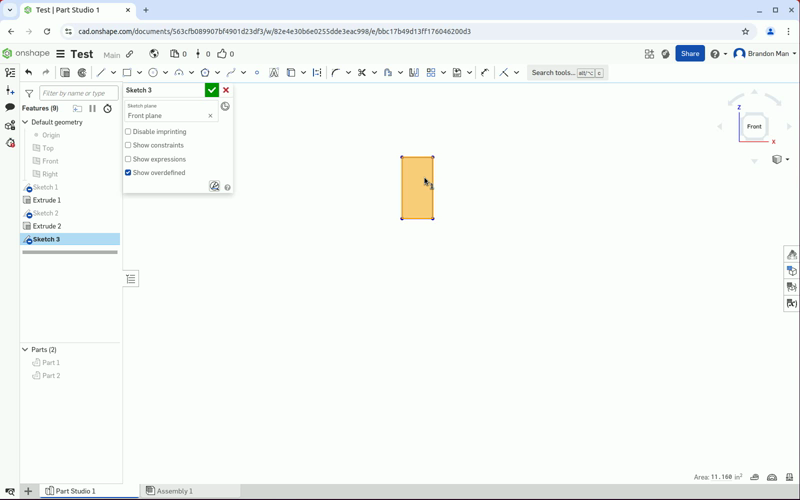
scroll(-6)
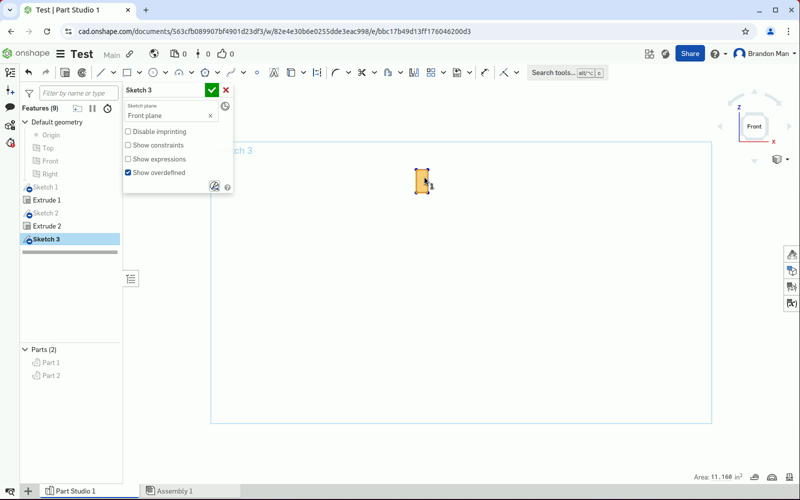
mouse_move(73, 352)
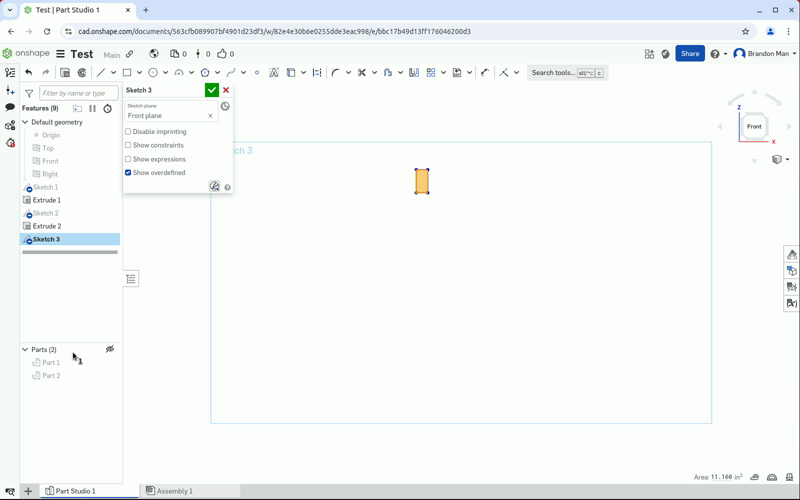
key(shift+y)
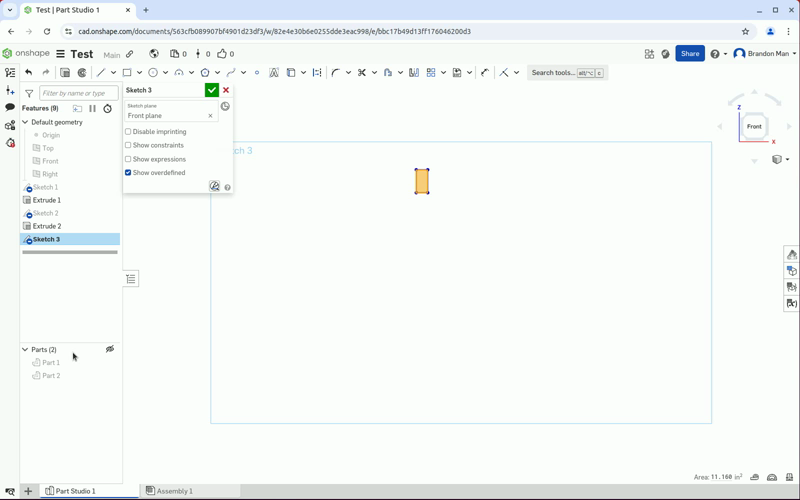
key(shift+e)
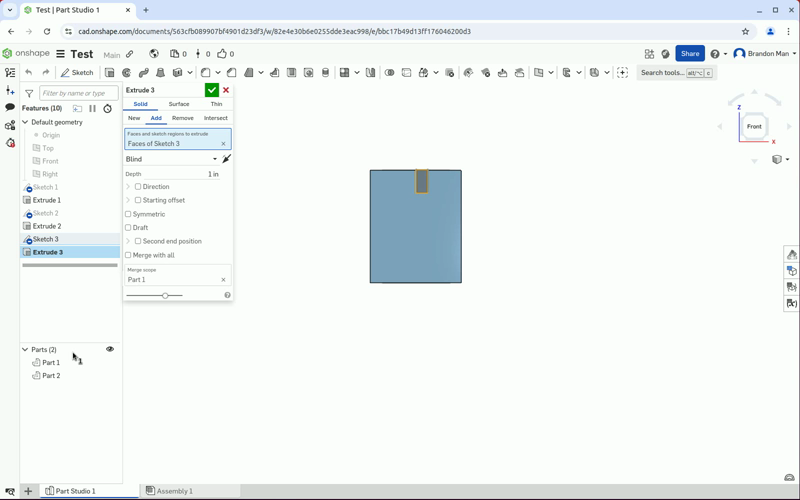
mouse_move(143, 106)
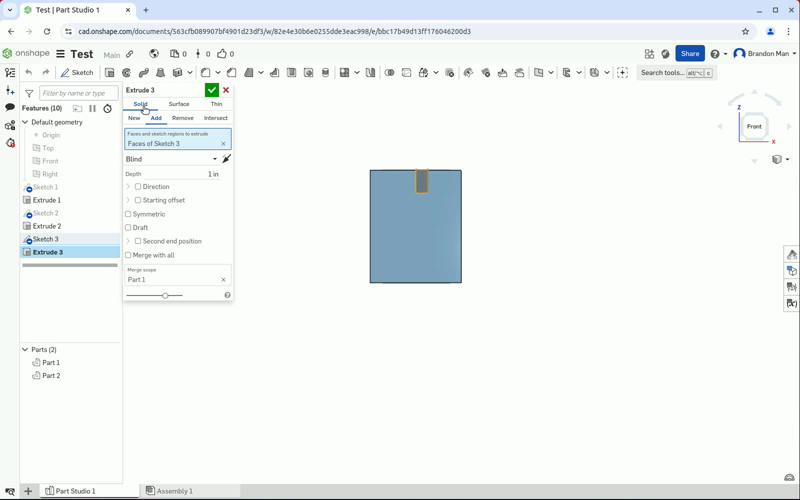
click(143, 106)
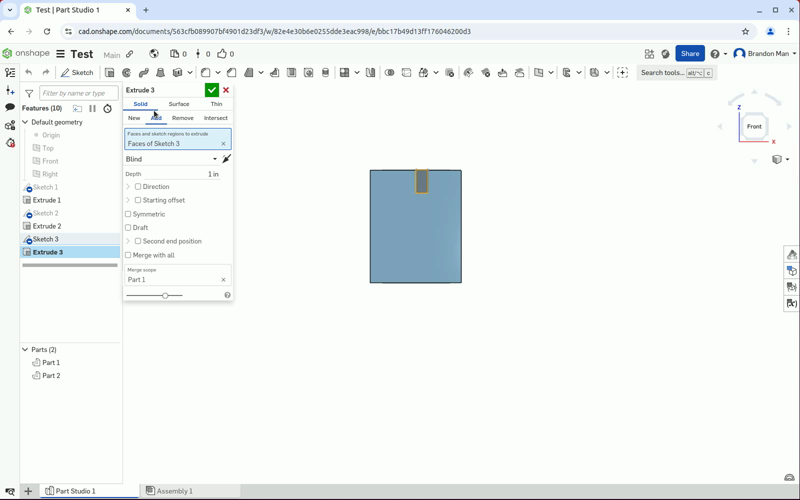
mouse_move(186, 120)
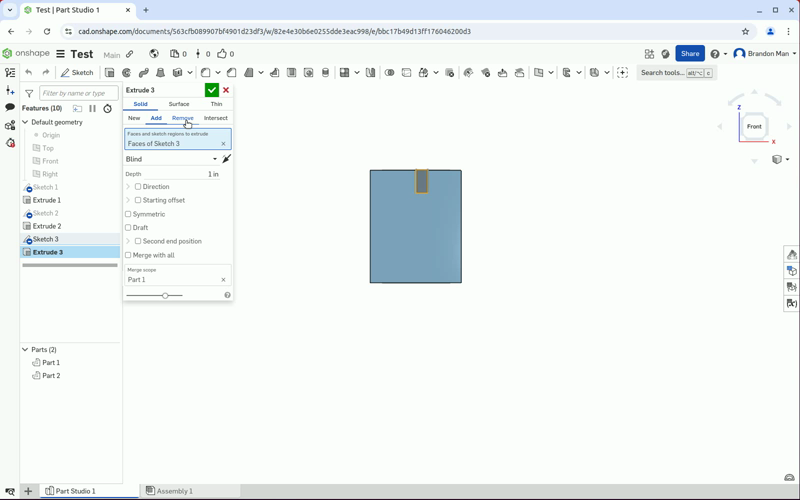
click(186, 120)
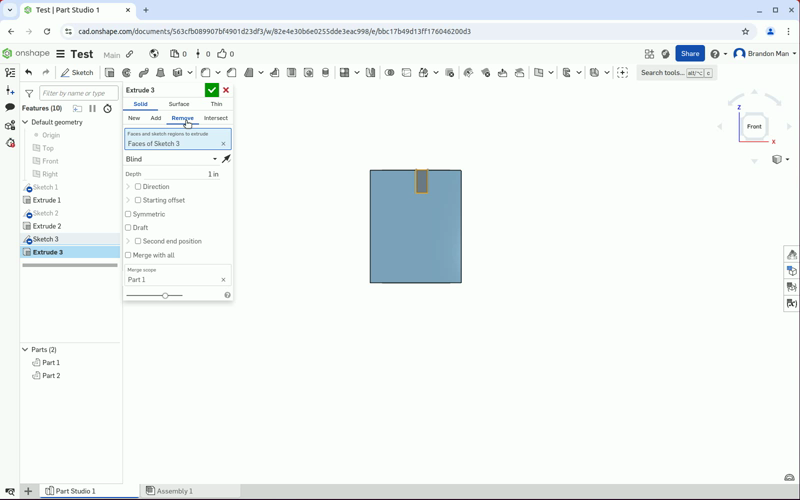
key(tab, 4)
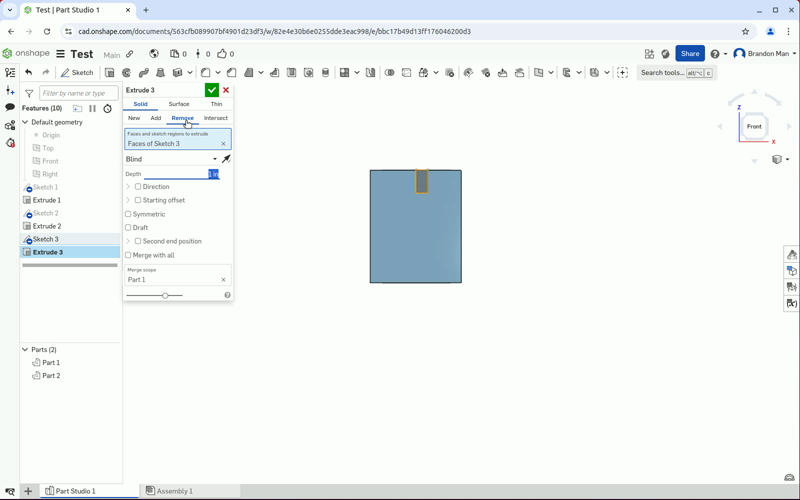
text(2.889)
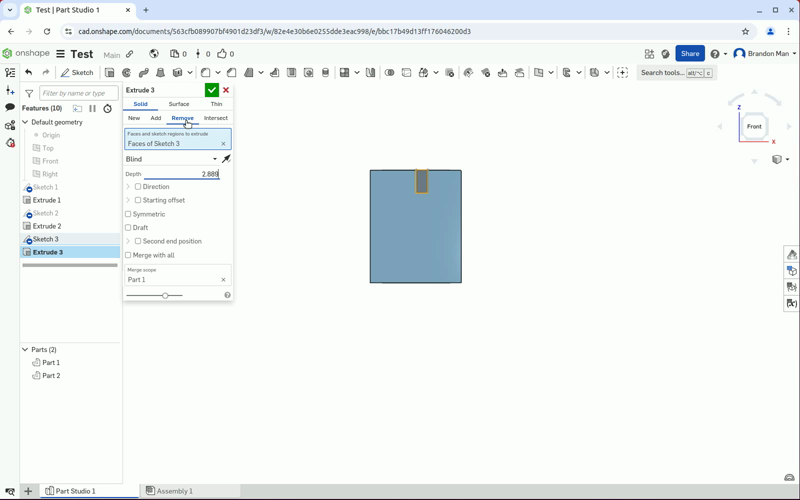
key(tab, 6)
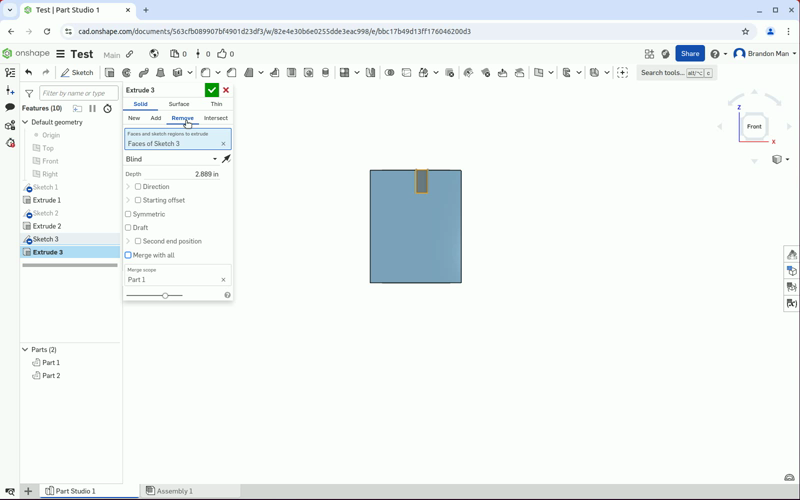
key(space)
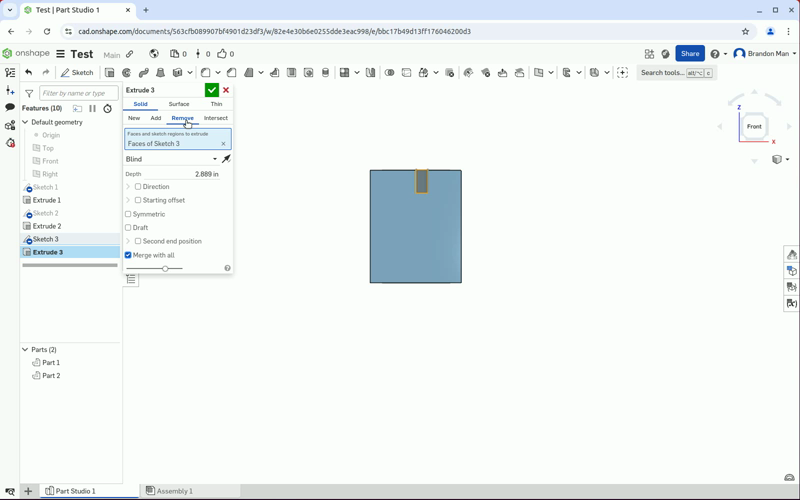
key(enter)
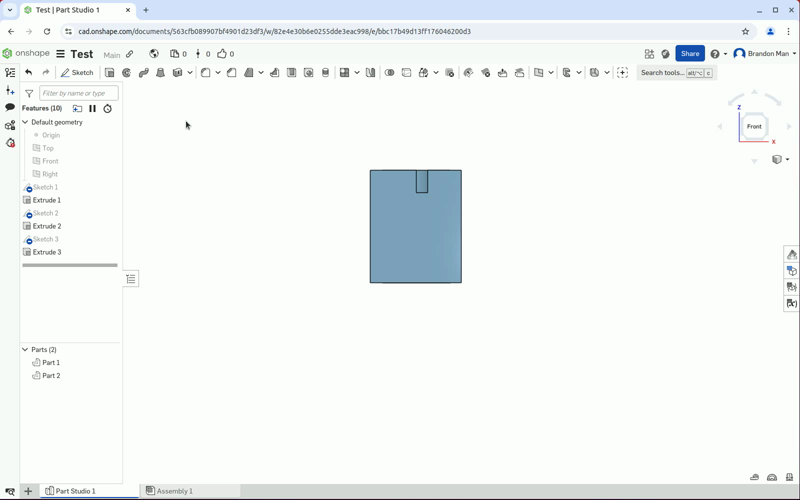
key(shift+h)
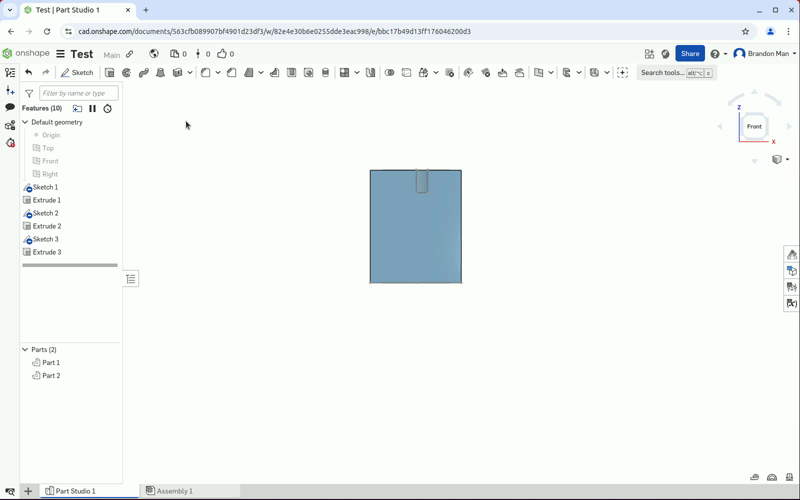
key(shift+h)
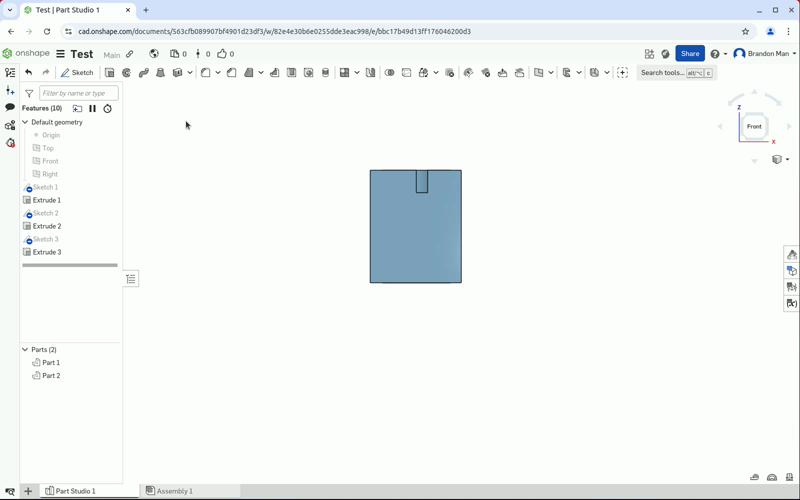
mouse_move(73, 189)
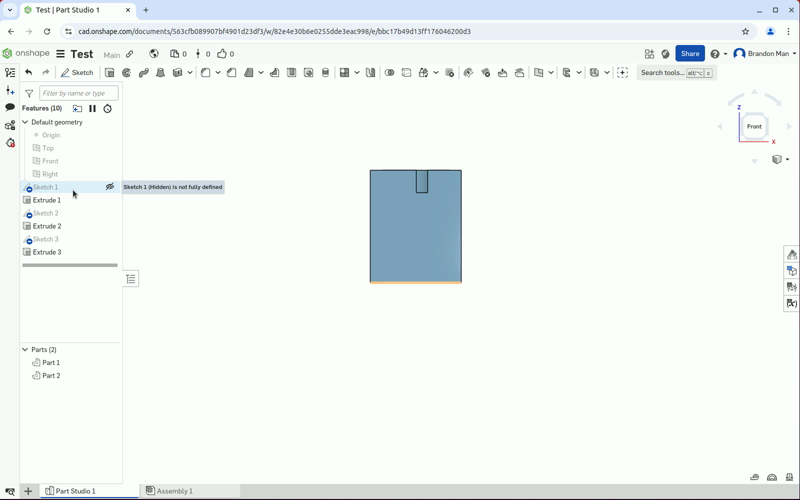
click(73, 189)
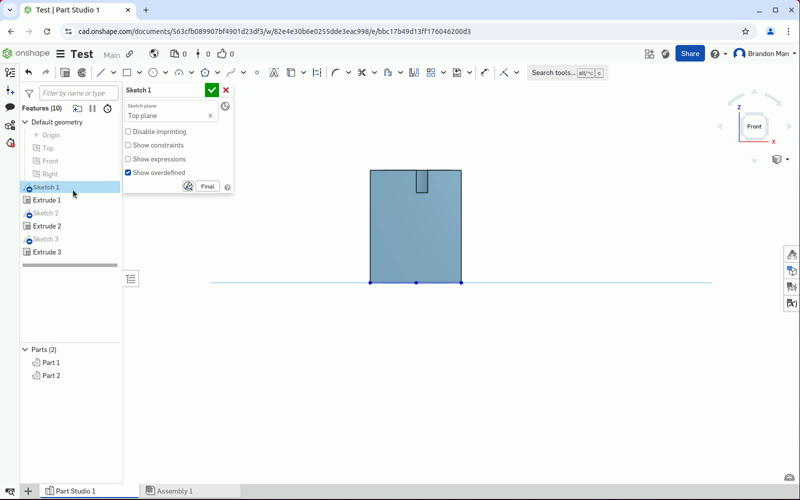
mouse_move(229, 92)
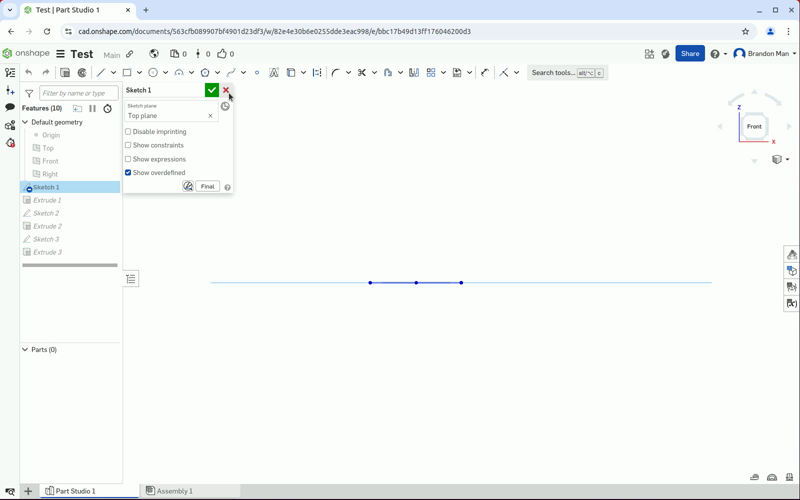
click(229, 92)
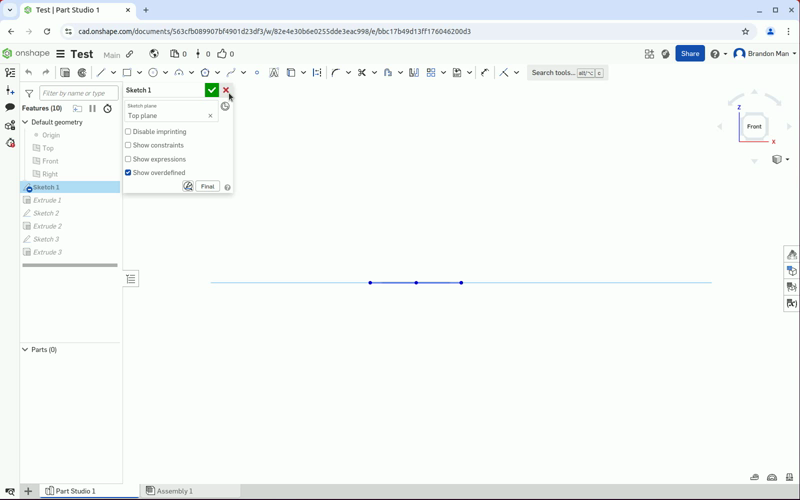
key(shift+s)
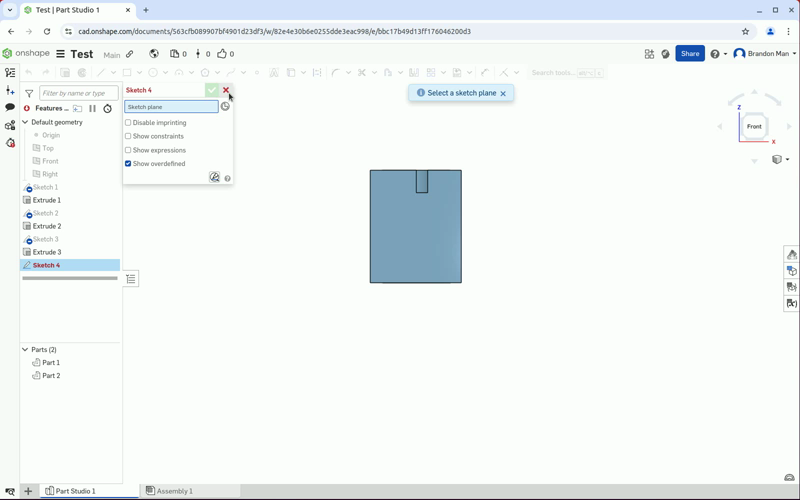
mouse_move(73, 163)
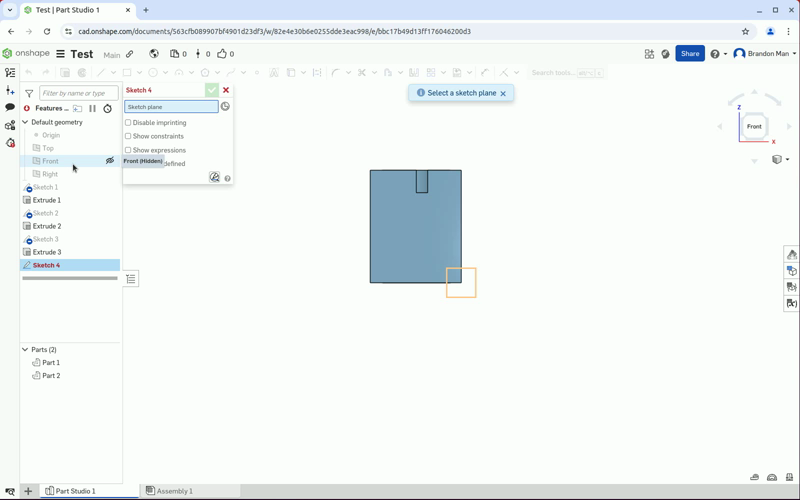
click(73, 163)
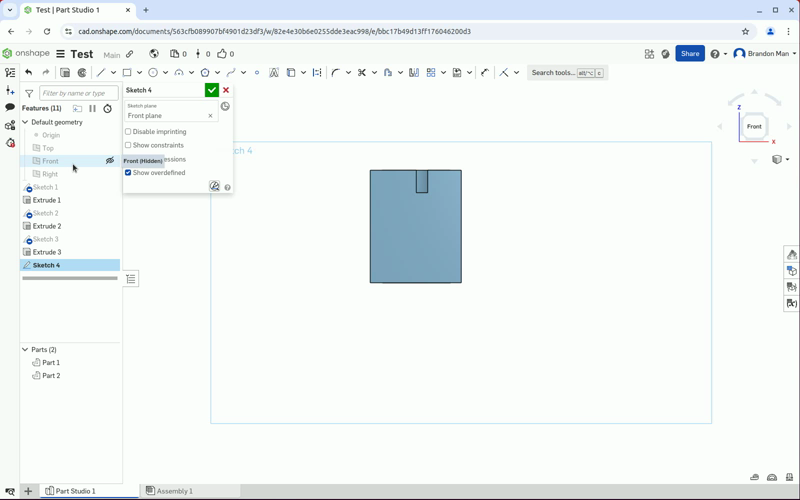
mouse_move(73, 352)
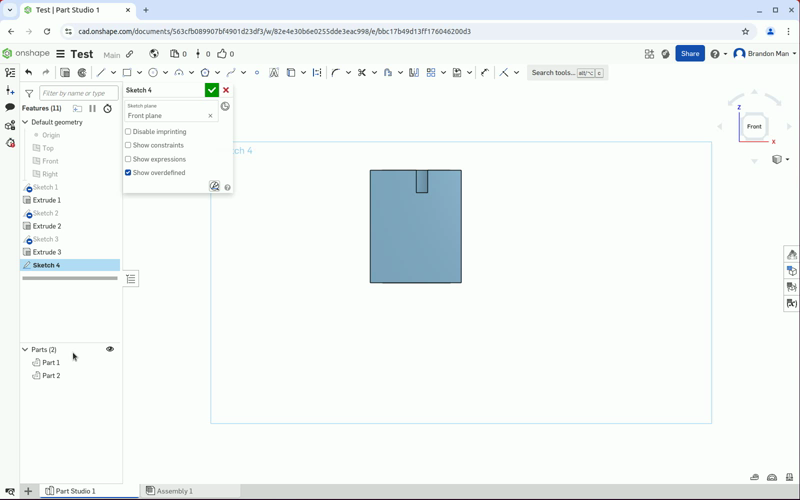
key(y)
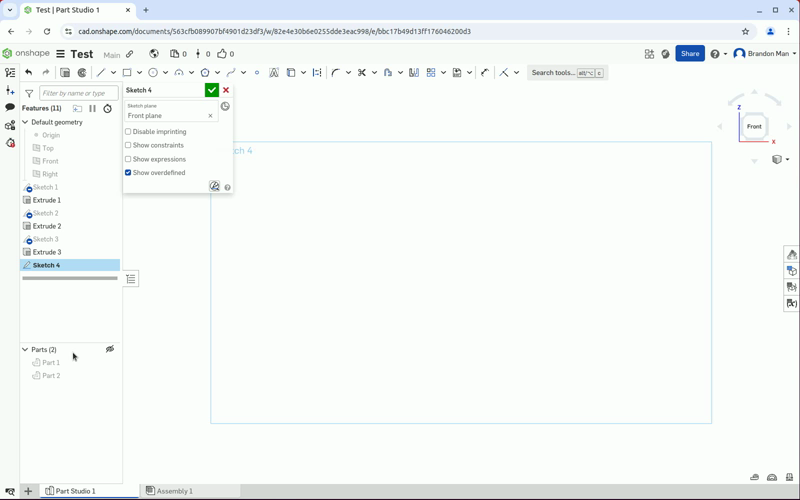
key(l)
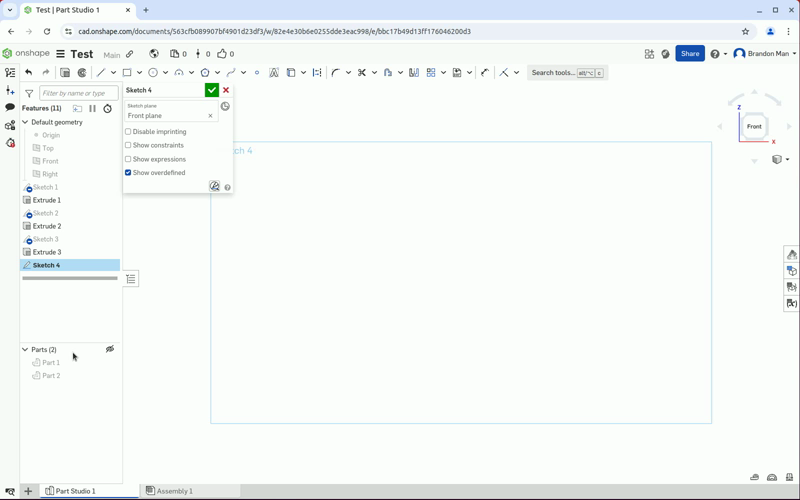
key_down(shift)
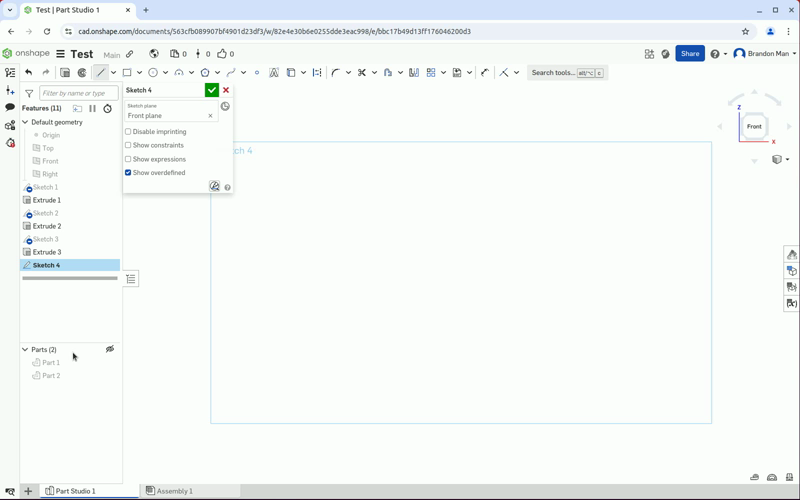
mouse_move(404, 192)
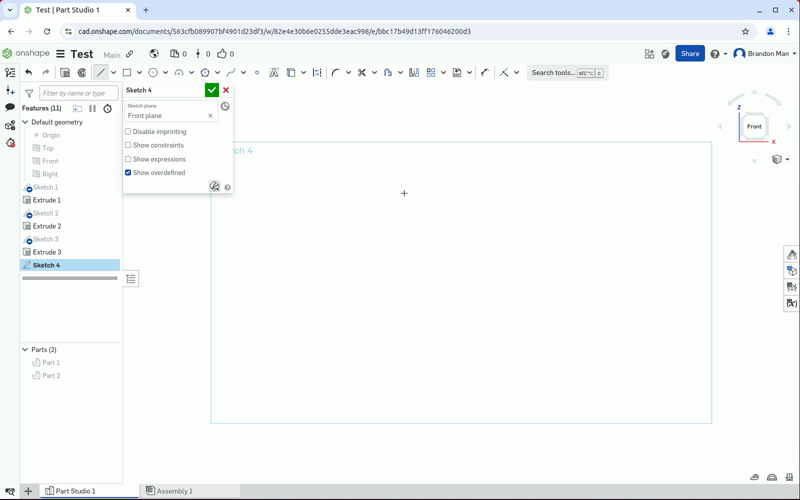
click(404, 192)
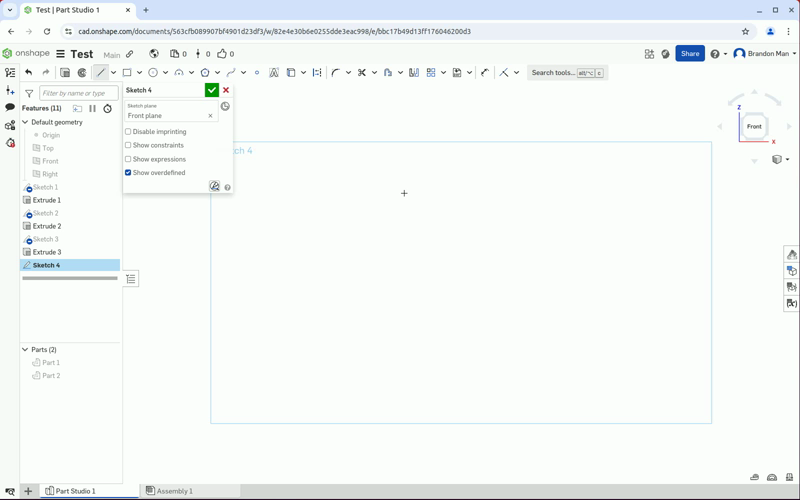
key_up(shift)
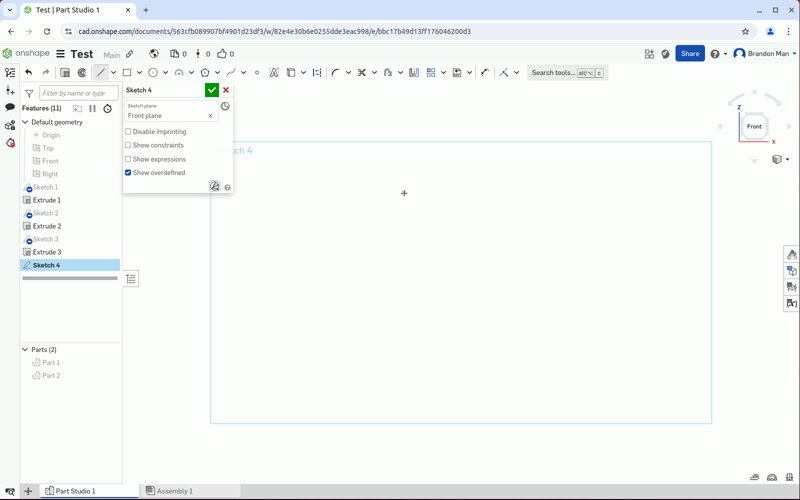
key_down(shift)
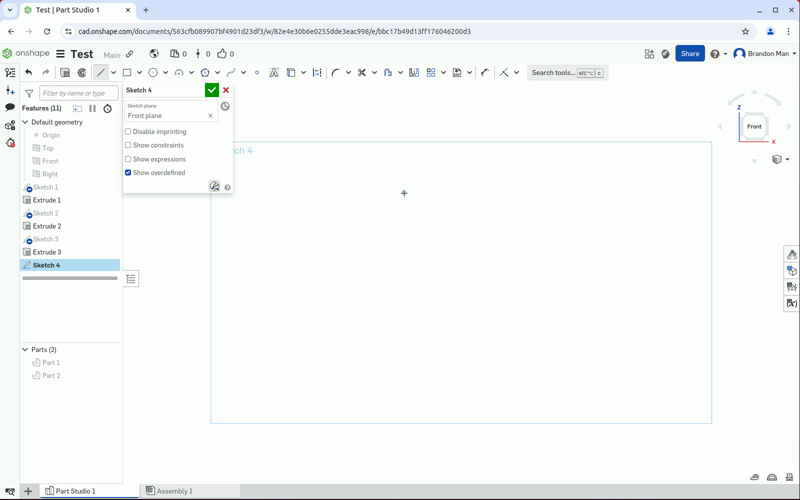
mouse_move(434, 192)
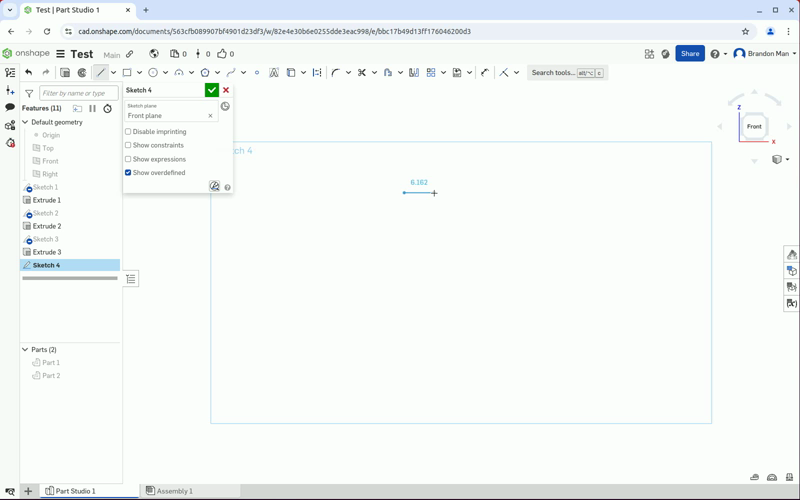
mouse_move(416, 192)
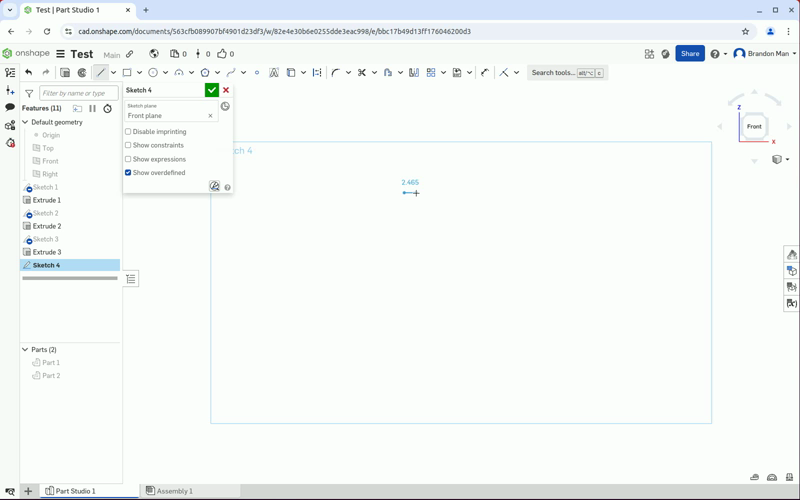
click(416, 192)
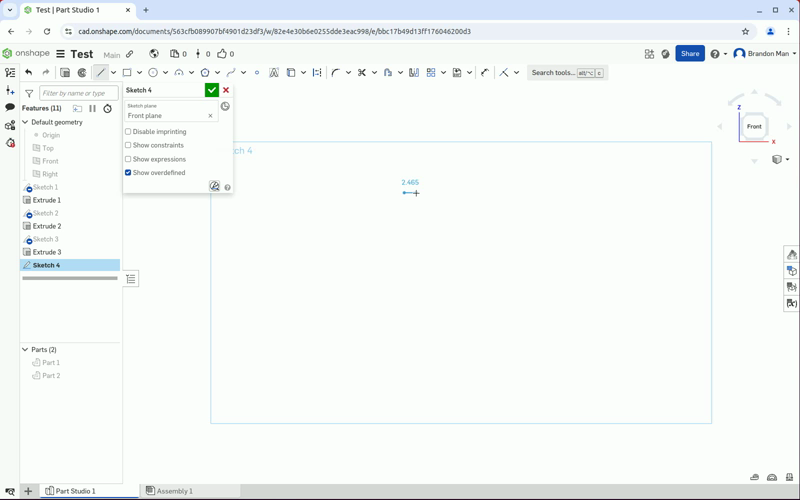
key_up(shift)
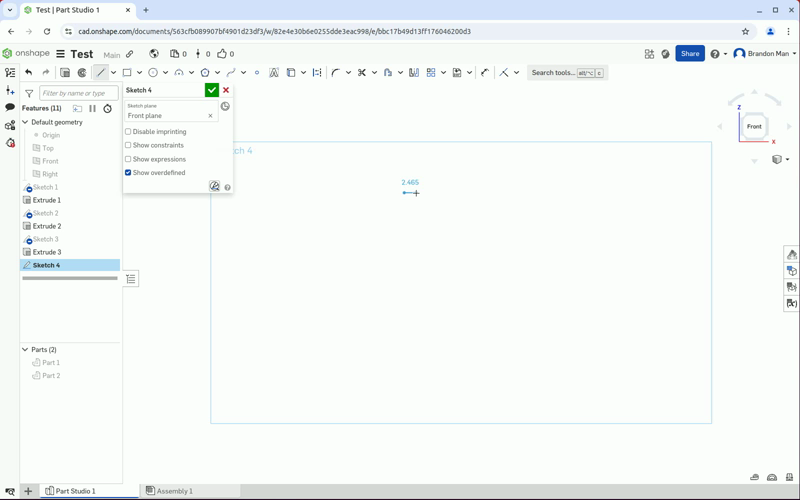
key_down(shift)
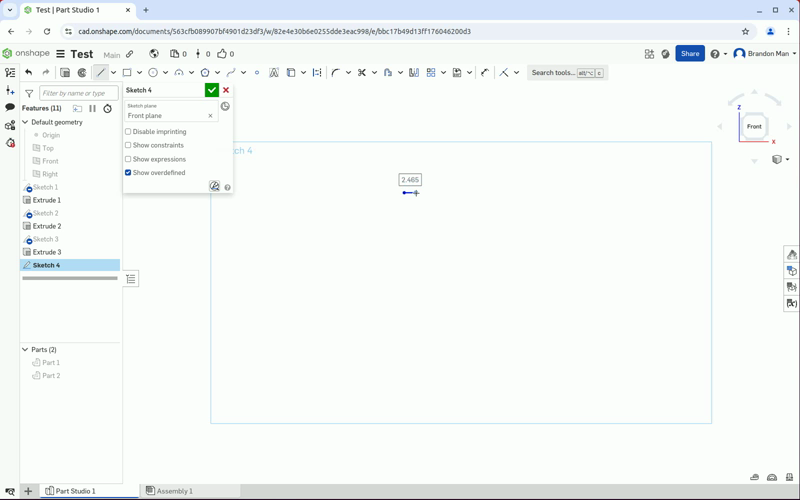
mouse_move(446, 192)
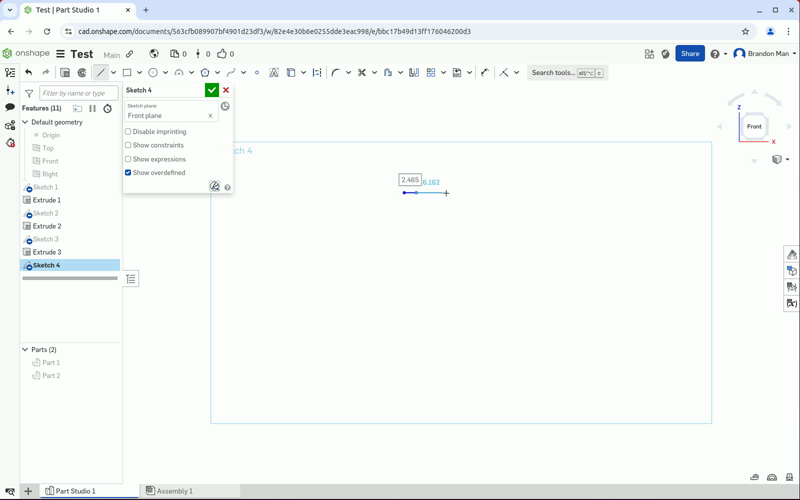
mouse_move(416, 169)
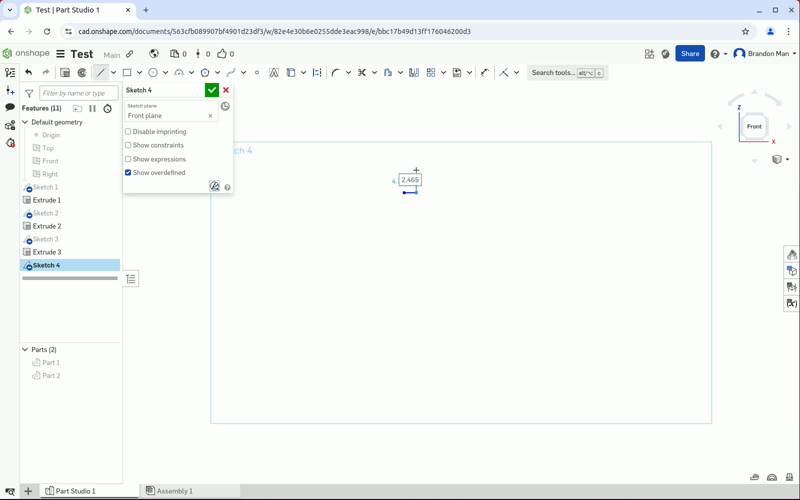
click(416, 169)
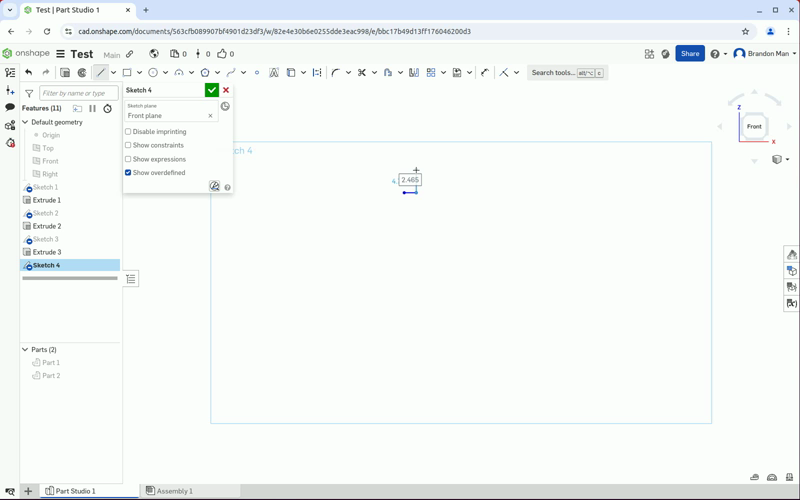
key_up(shift)
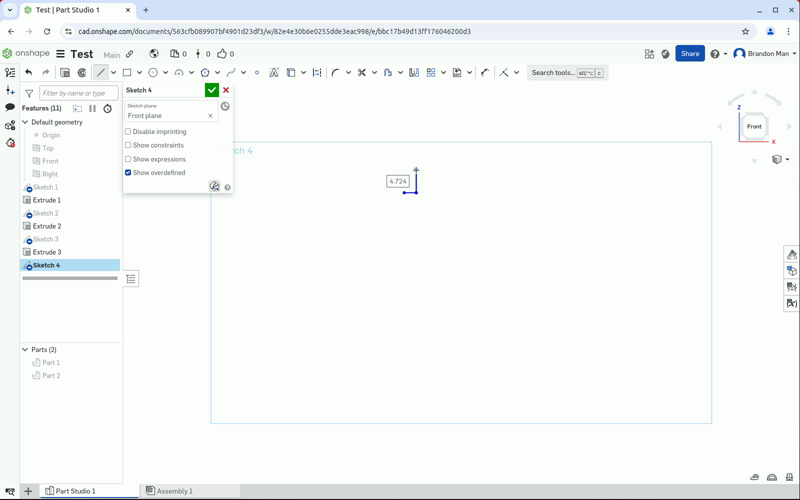
key_down(shift)
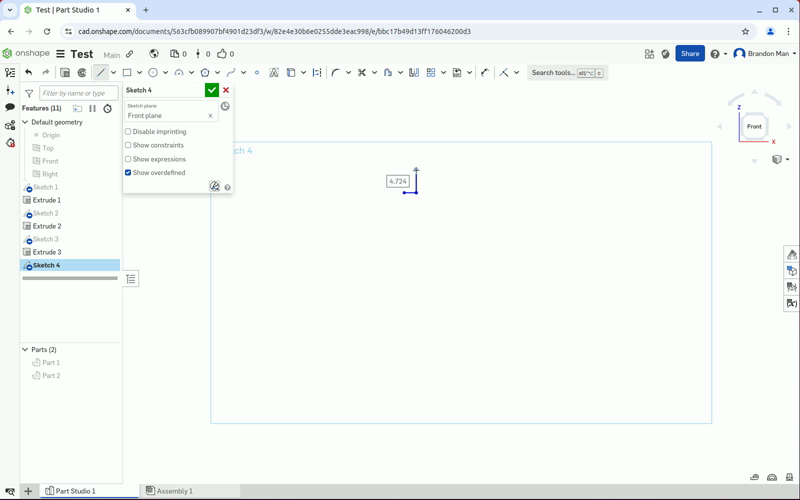
mouse_move(446, 169)
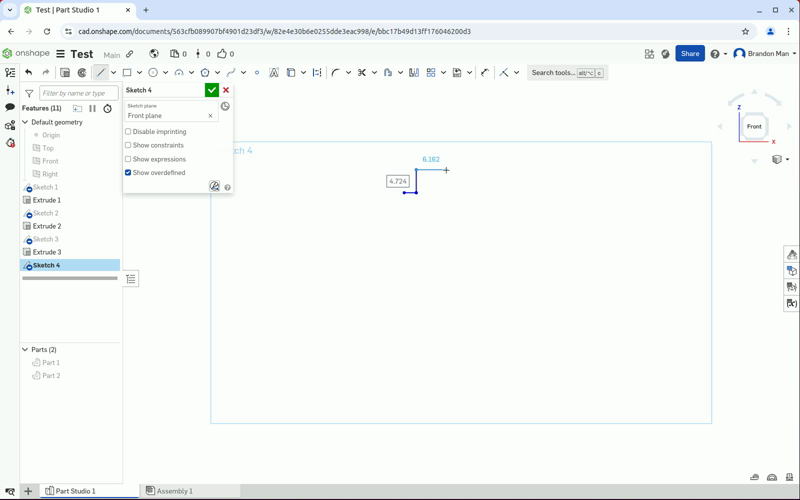
mouse_move(404, 169)
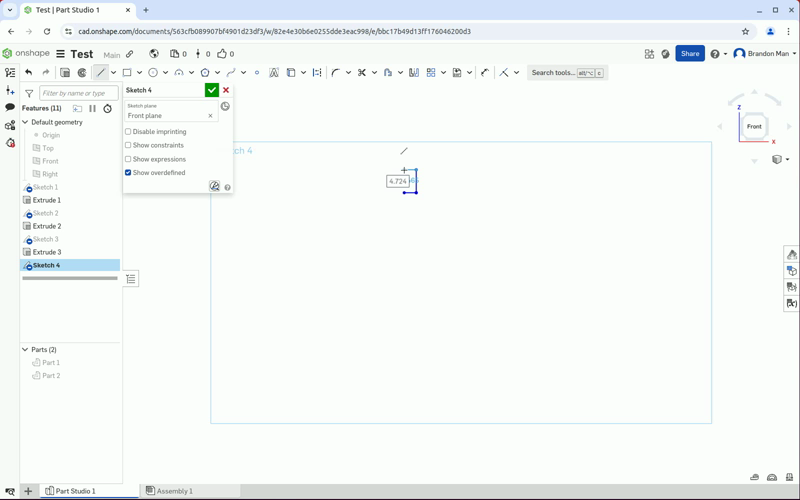
click(404, 169)
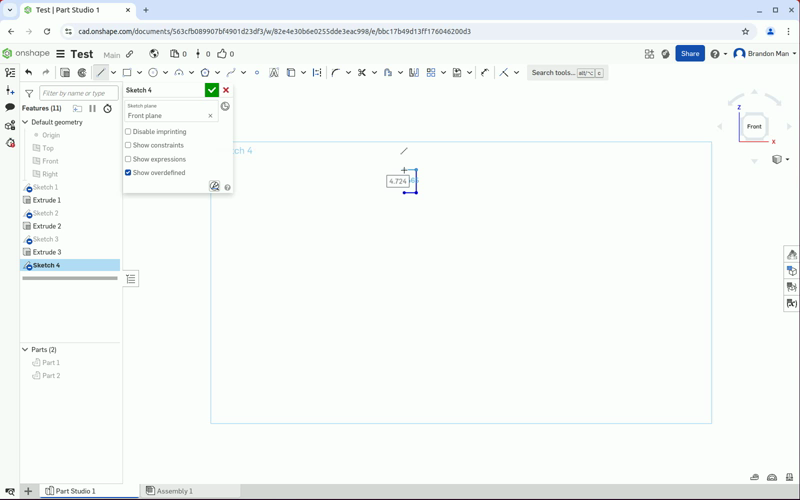
key_up(shift)
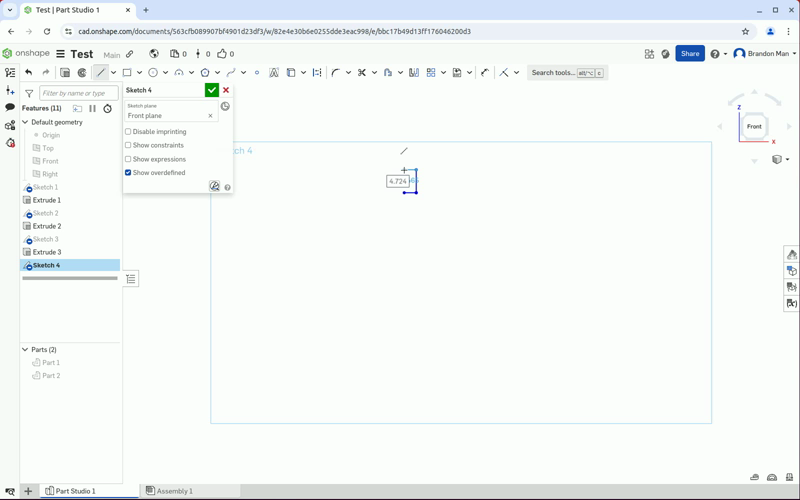
mouse_move(434, 169)
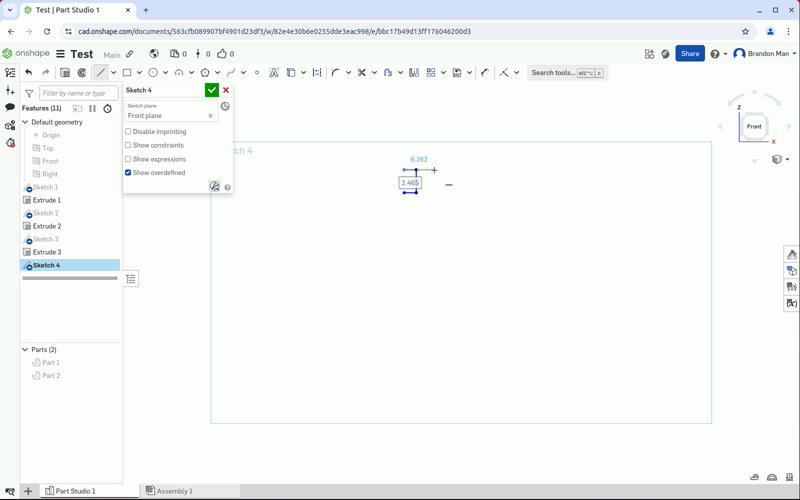
key_down(shift)
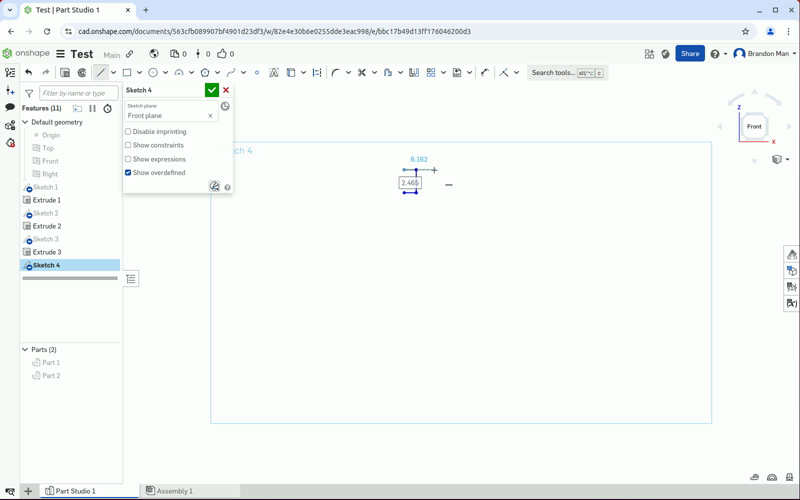
mouse_move(404, 192)
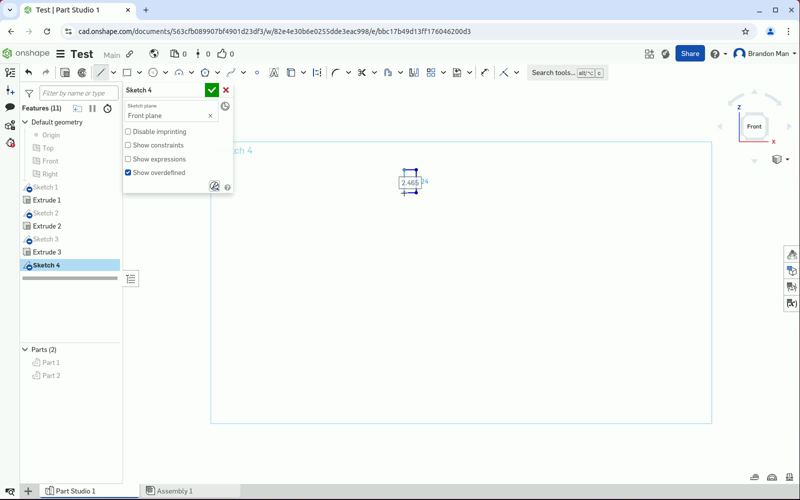
key_up(shift)
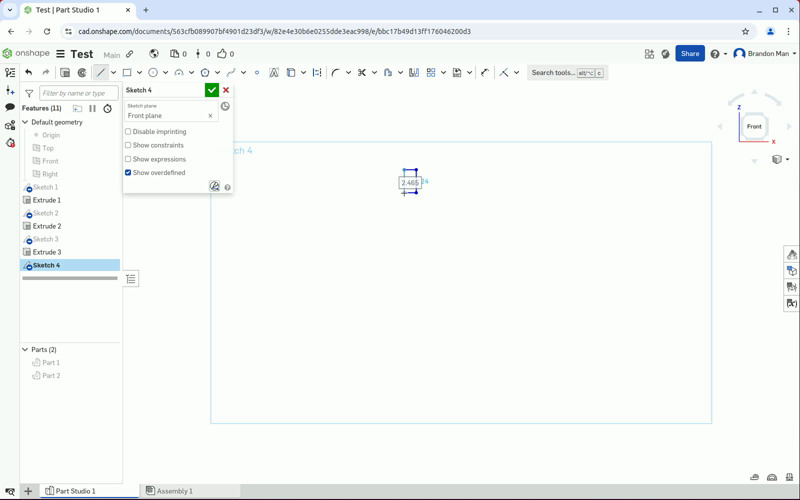
click(404, 192)
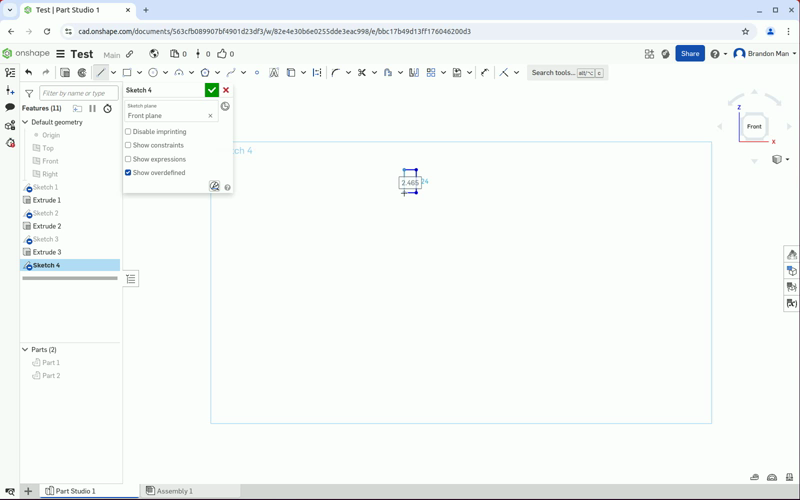
key(esc)
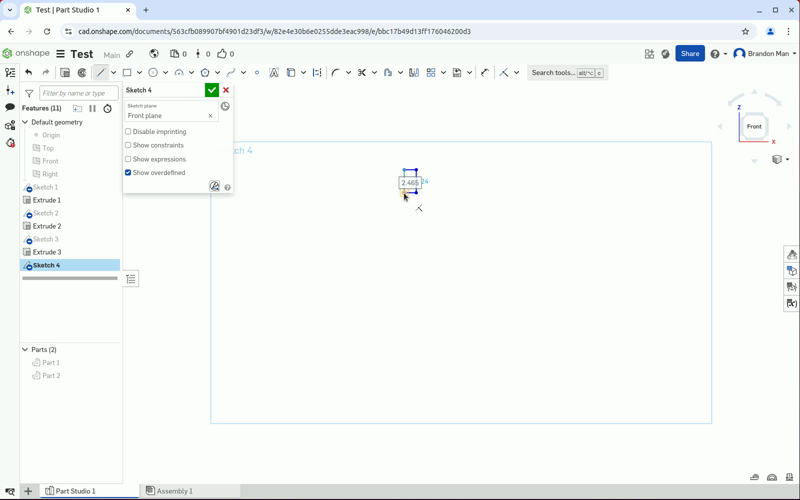
mouse_move(409, 181)
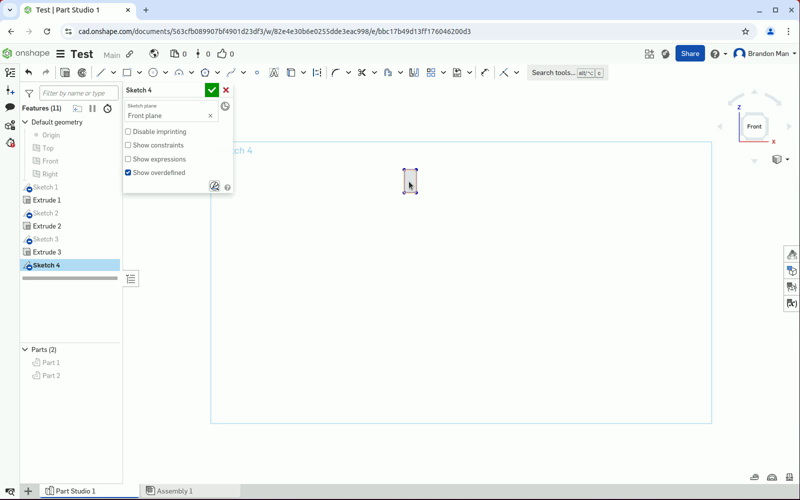
scroll(6)
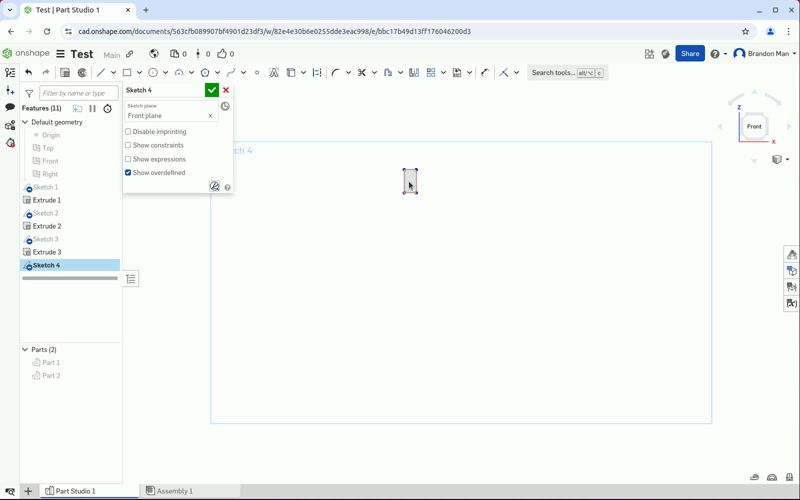
scroll(6)
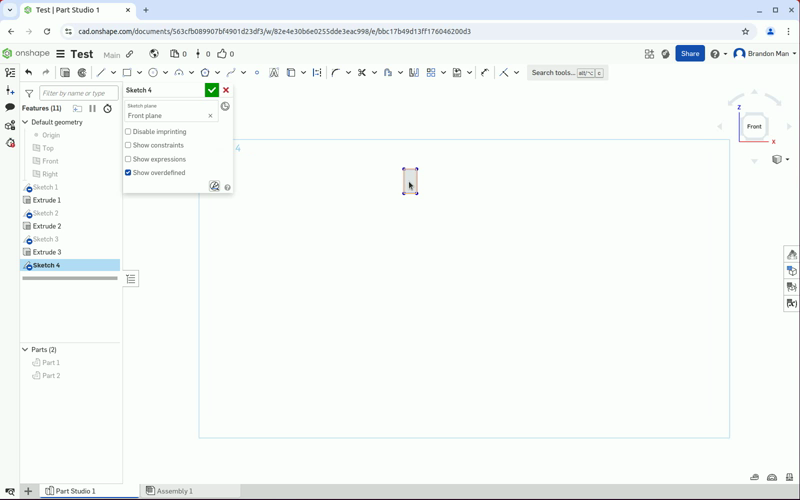
scroll(6)
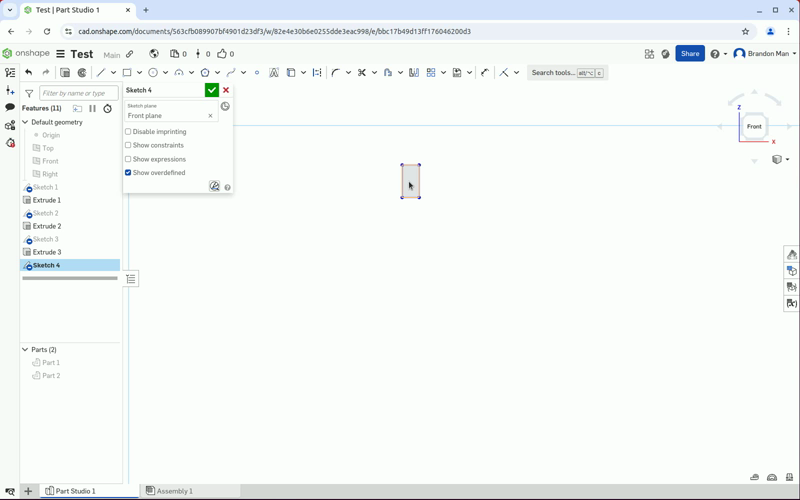
scroll(6)
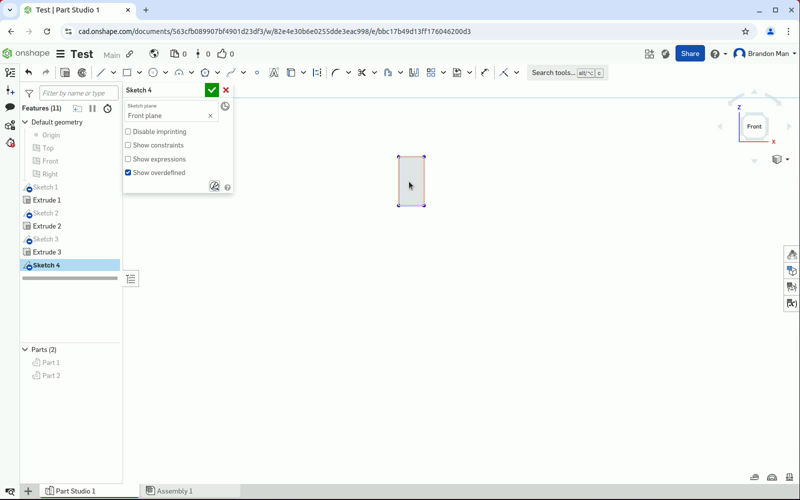
scroll(6)
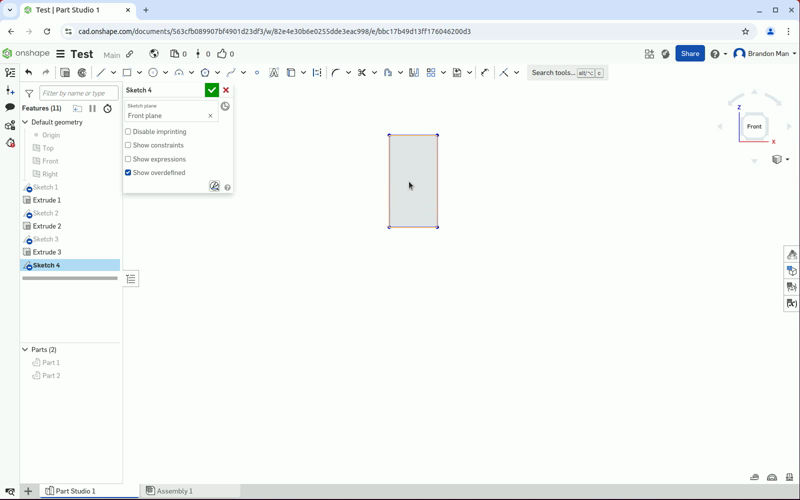
scroll(6)
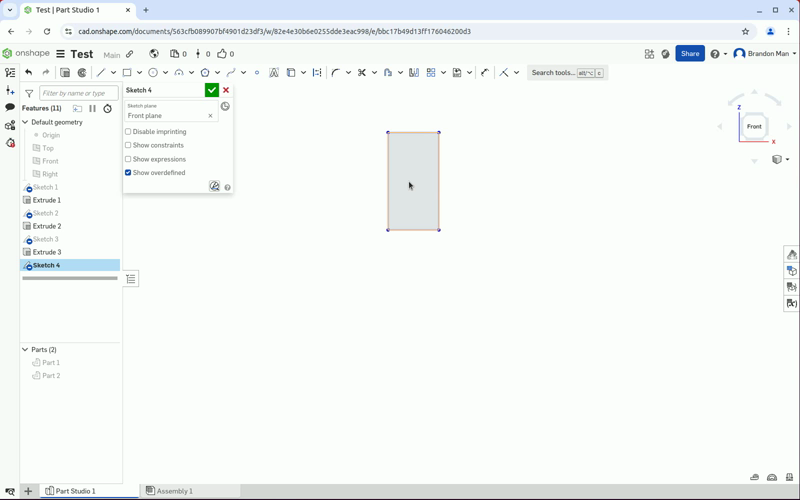
scroll(6)
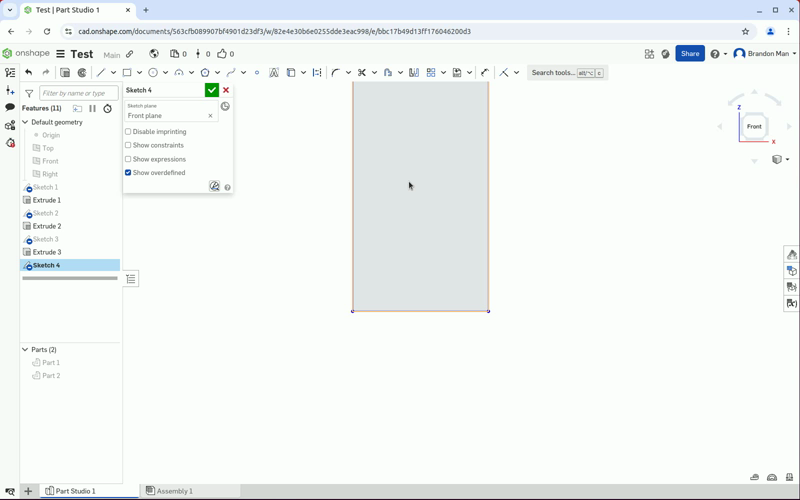
click(409, 181)
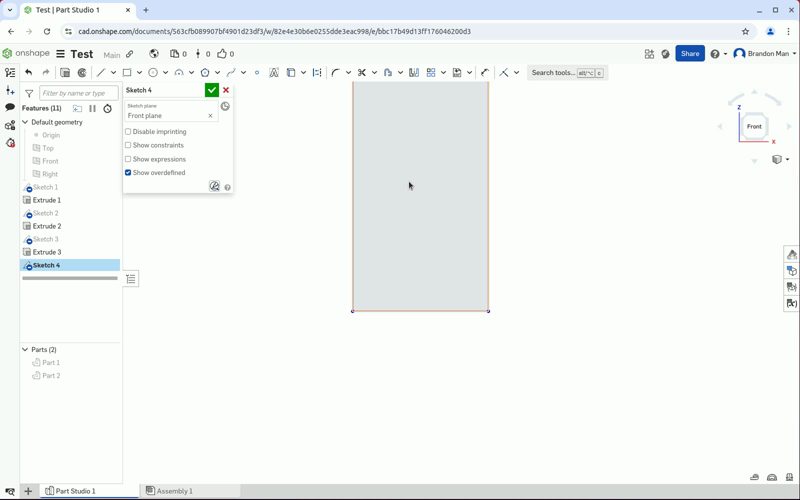
scroll(-6)
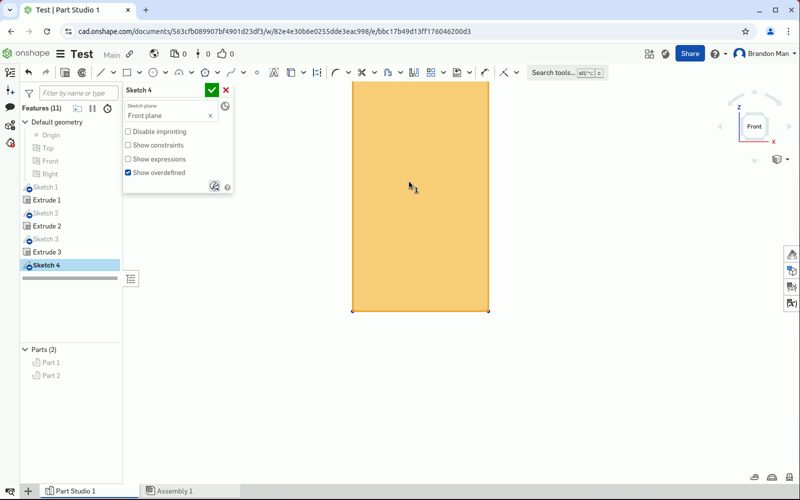
scroll(-6)
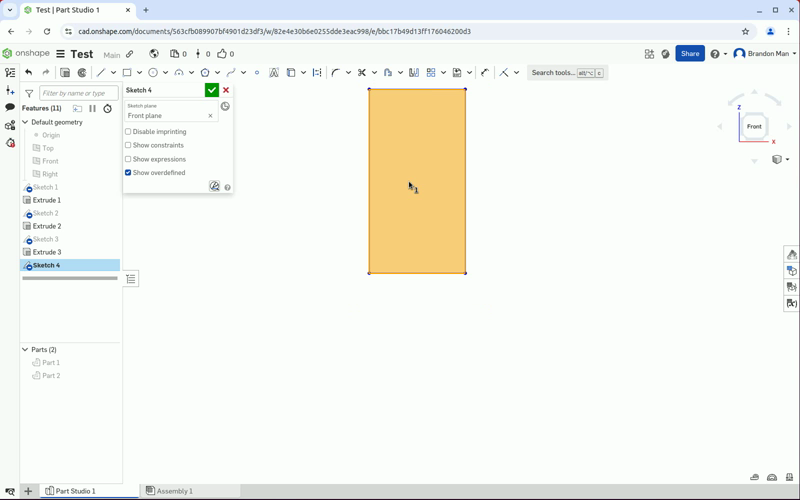
scroll(-6)
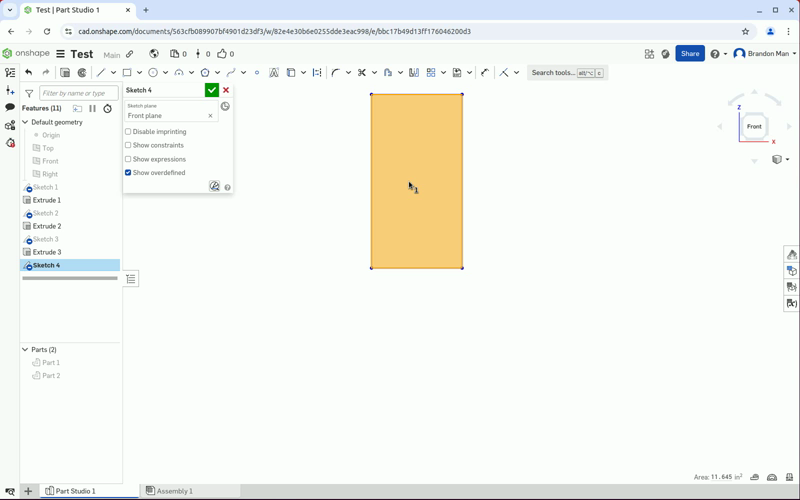
scroll(-6)
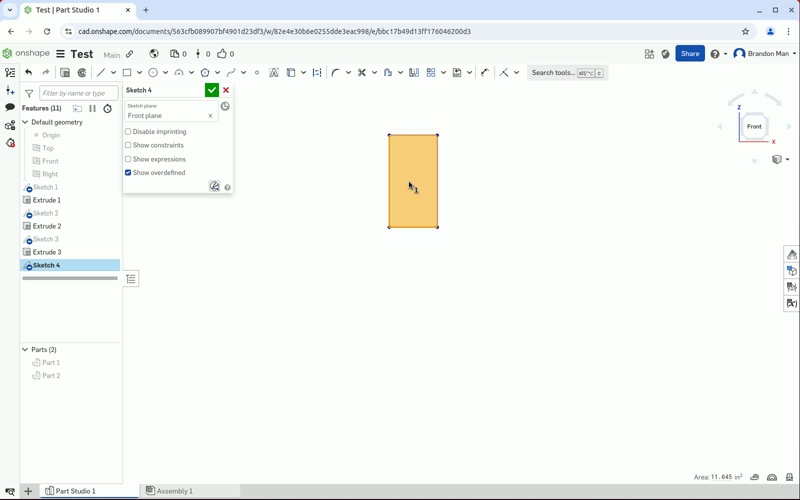
scroll(-6)
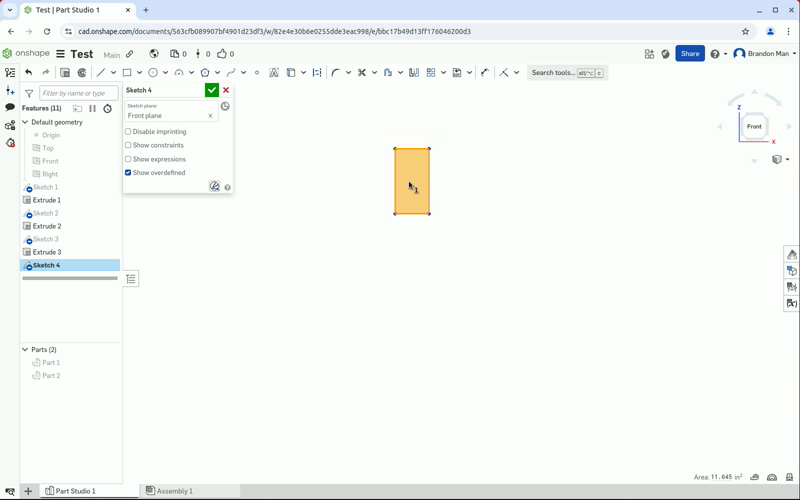
scroll(-6)
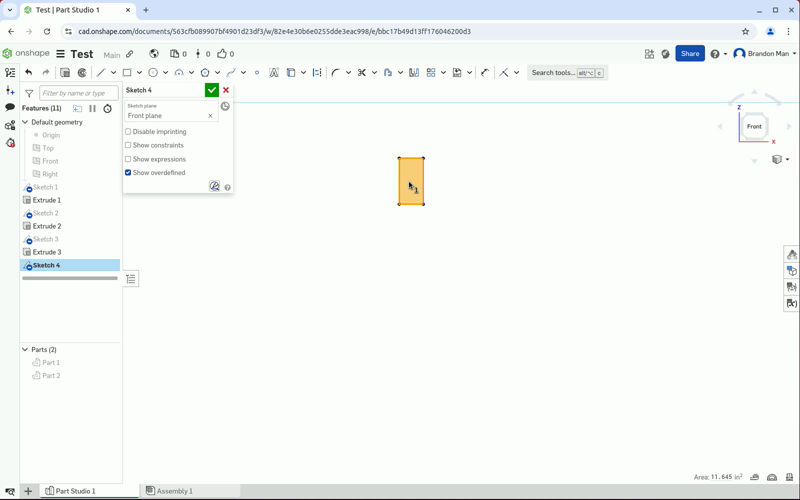
scroll(-6)
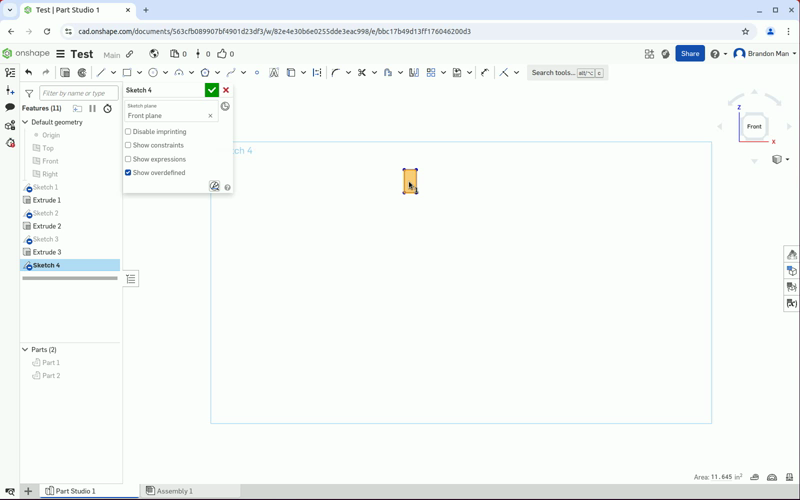
mouse_move(73, 352)
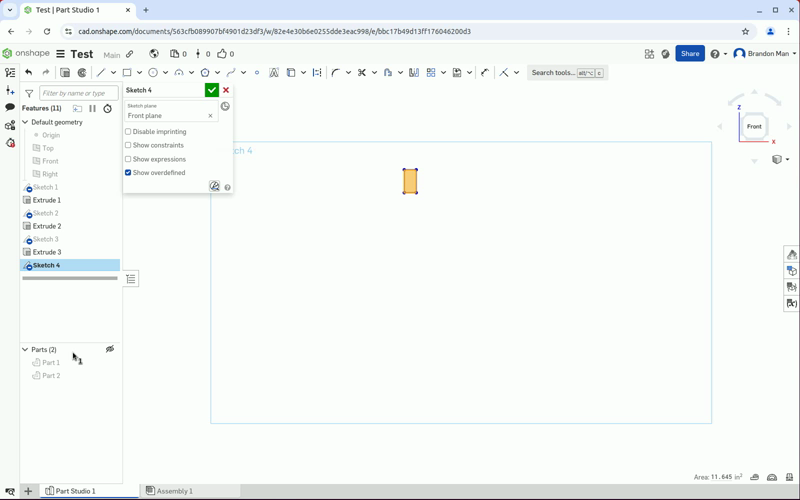
key(shift+y)
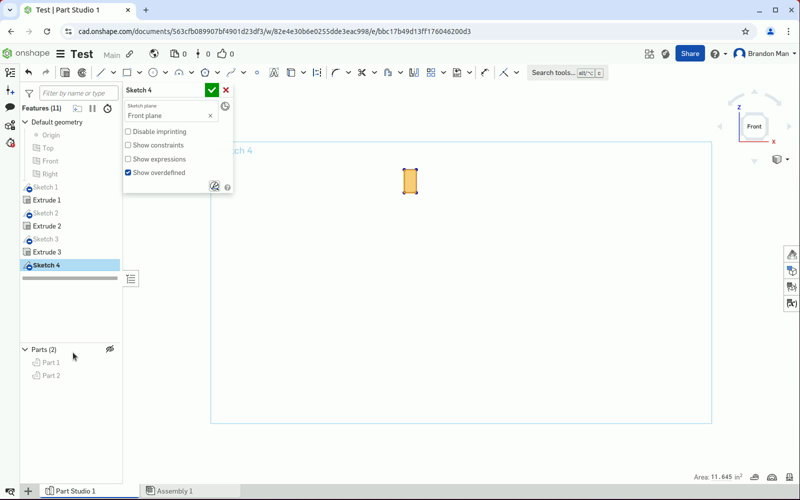
key(shift+e)
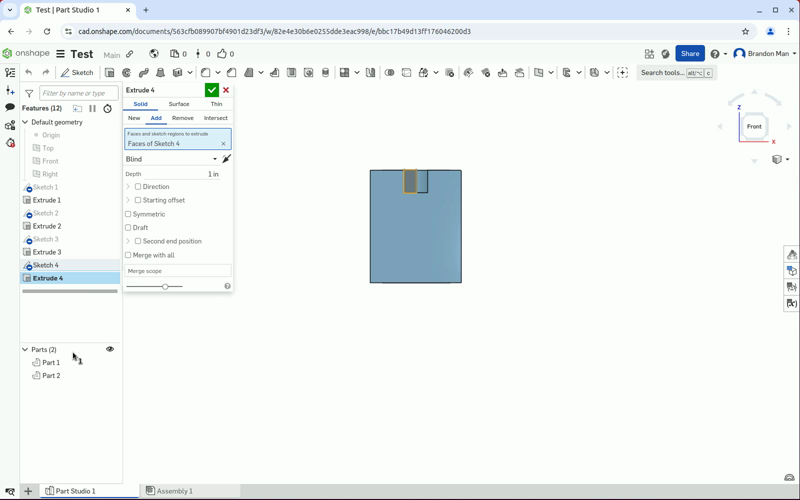
mouse_move(143, 106)
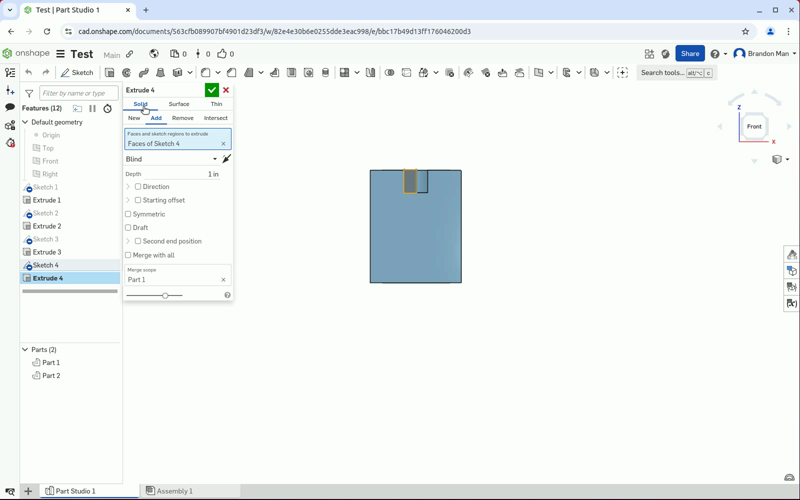
click(143, 106)
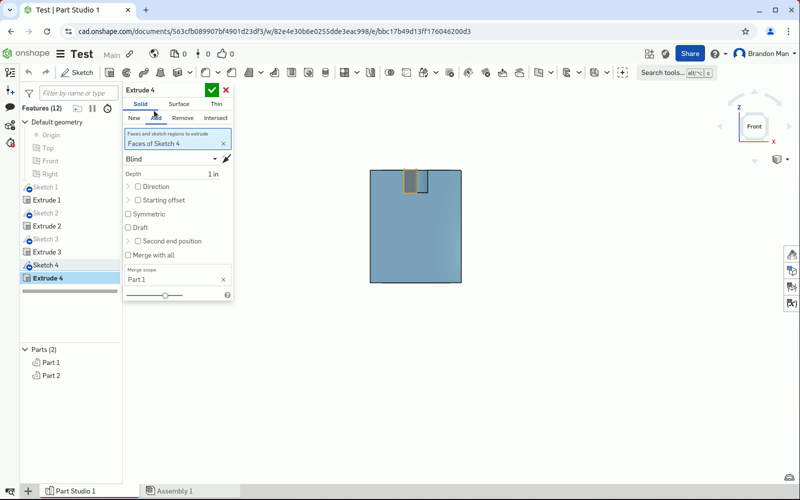
mouse_move(186, 120)
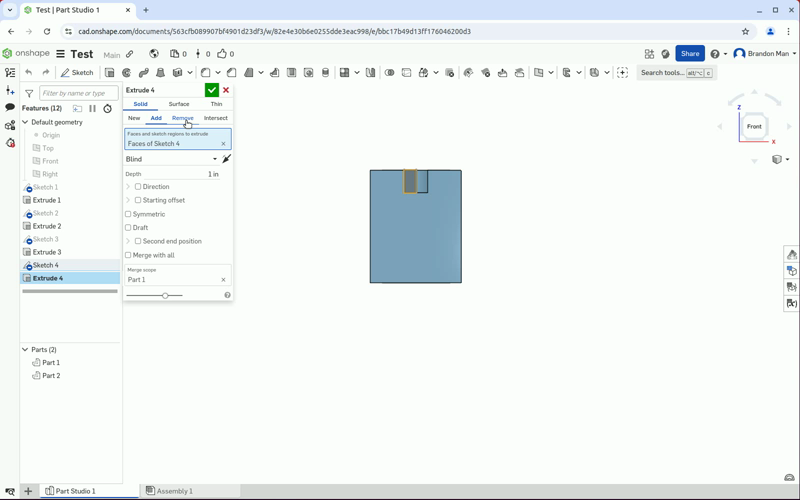
click(186, 120)
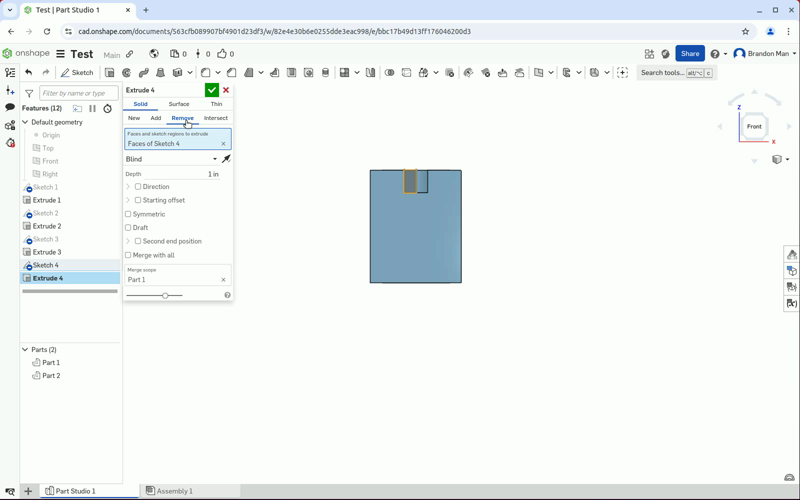
key(tab, 4)
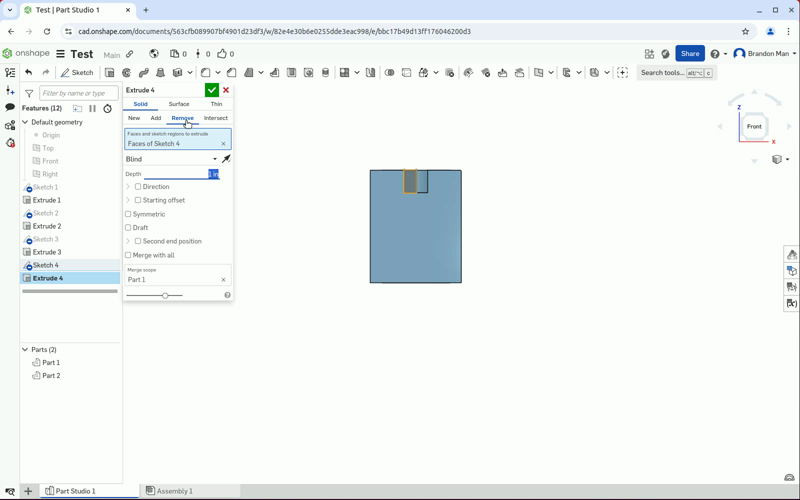
text(2.889)
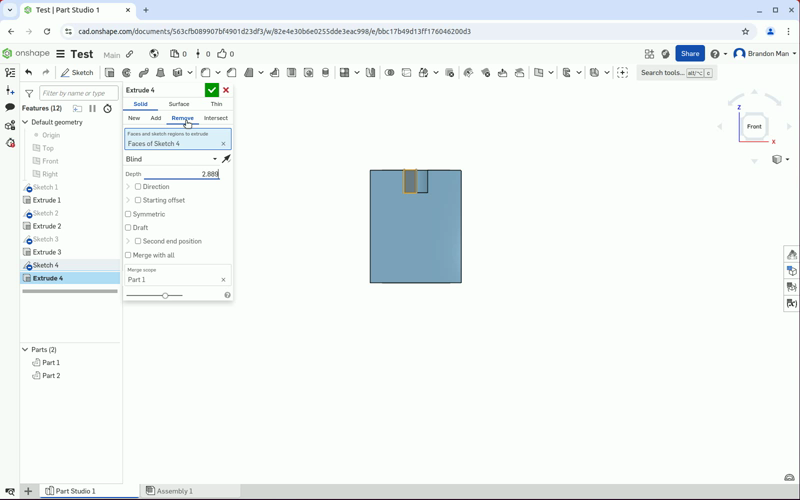
key(tab, 6)
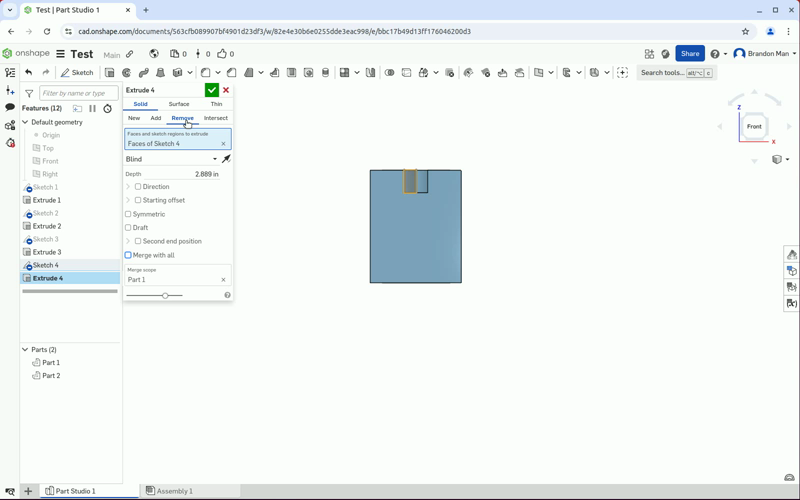
key(space)
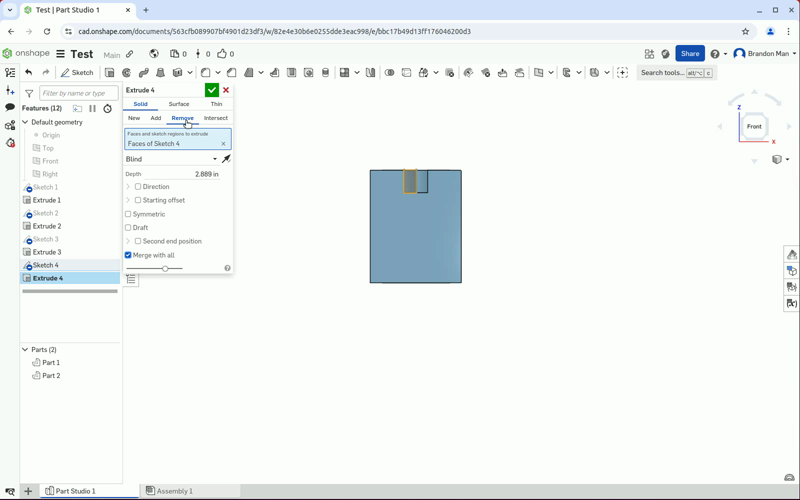
key(enter)
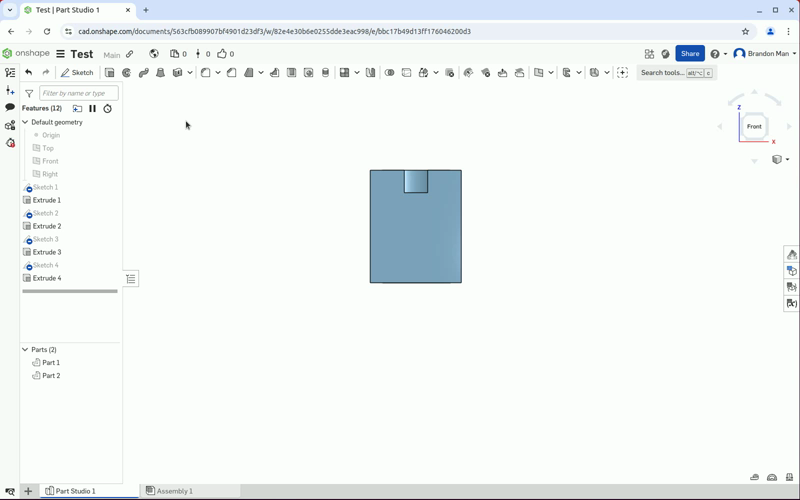
key(shift+h)
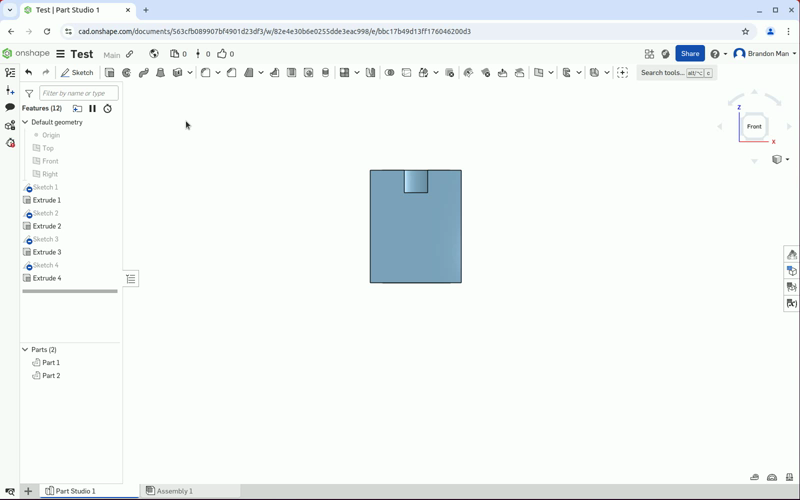
key(shift+h)
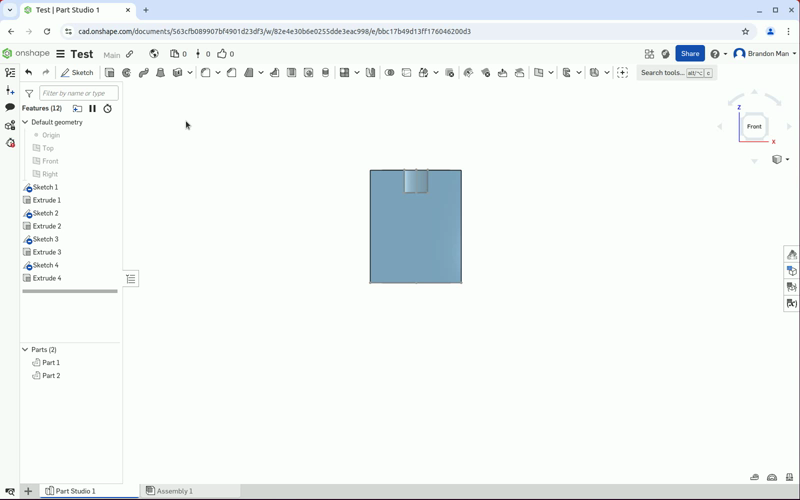
key(shift+7)
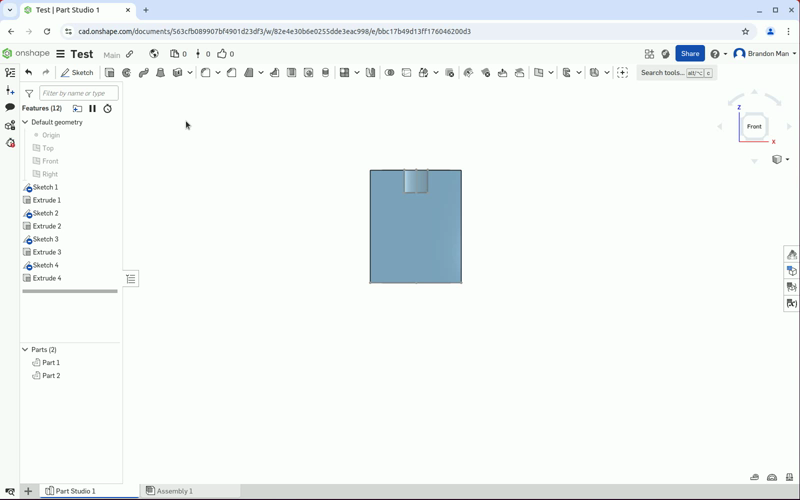
key(left, 2)
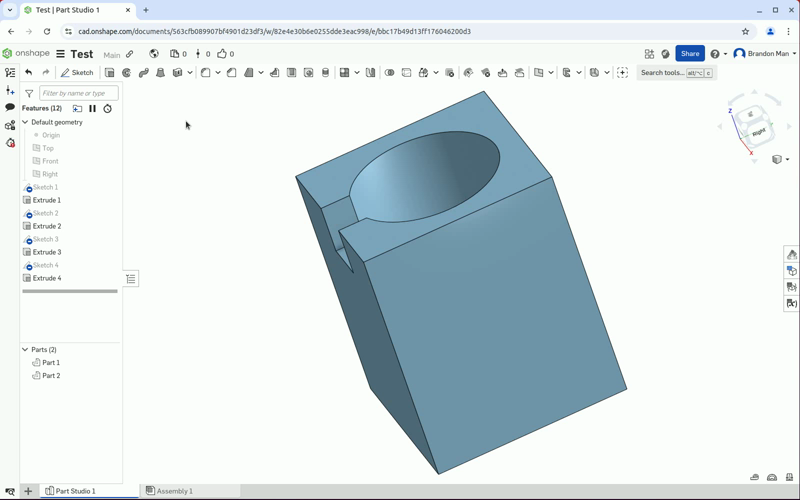
key(down, 2)
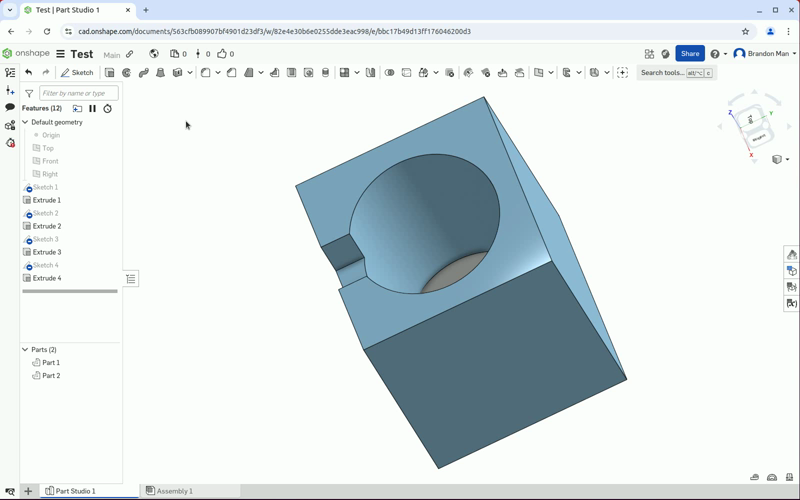
key(up, 2)
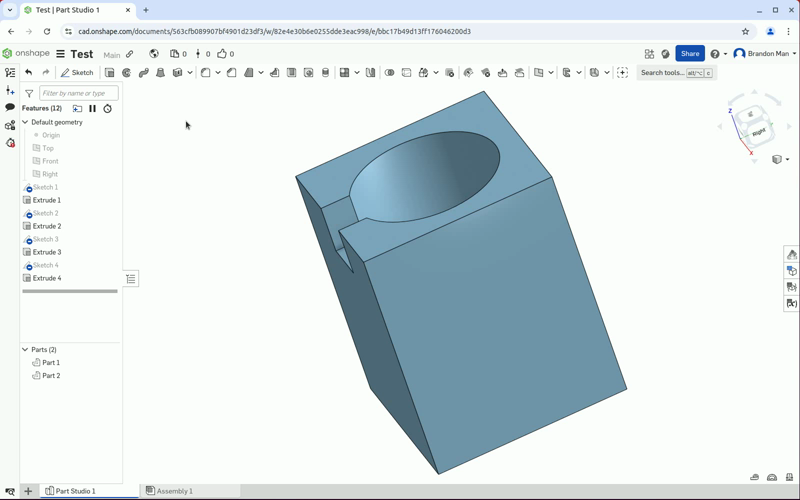
key(right, 2)
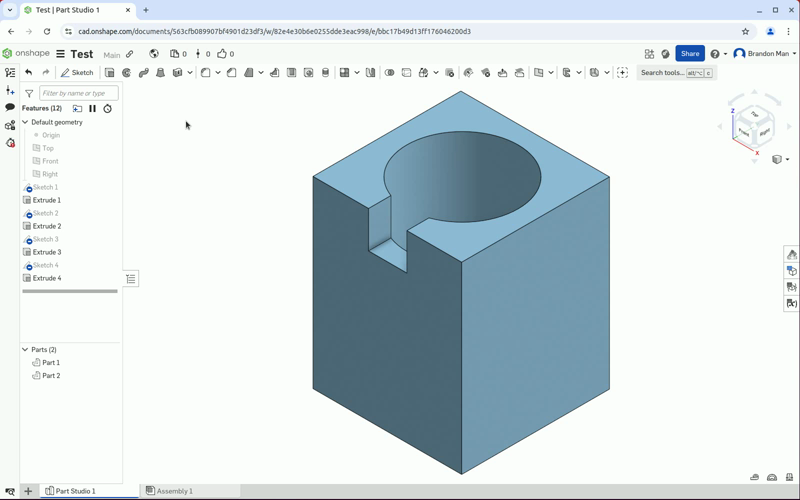
mouse_move(73, 189)
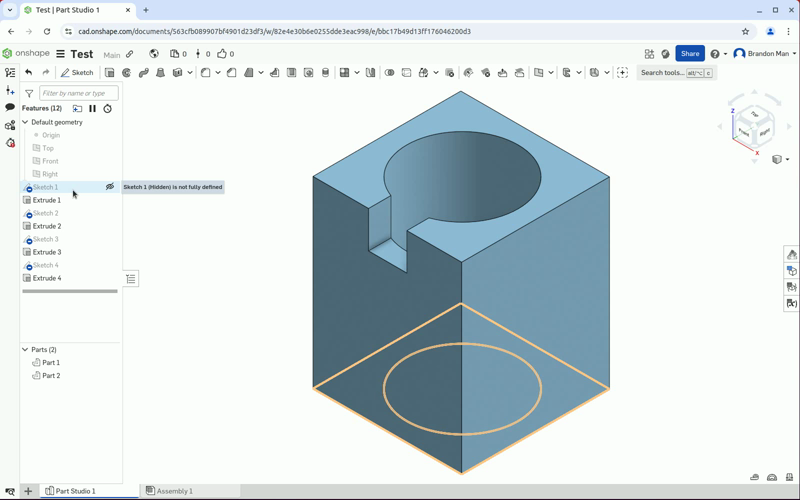
click(73, 189)